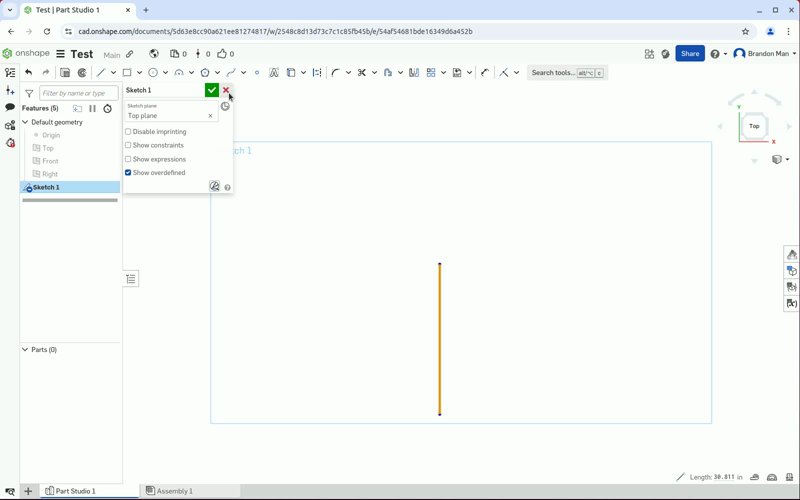
key(shift+h)
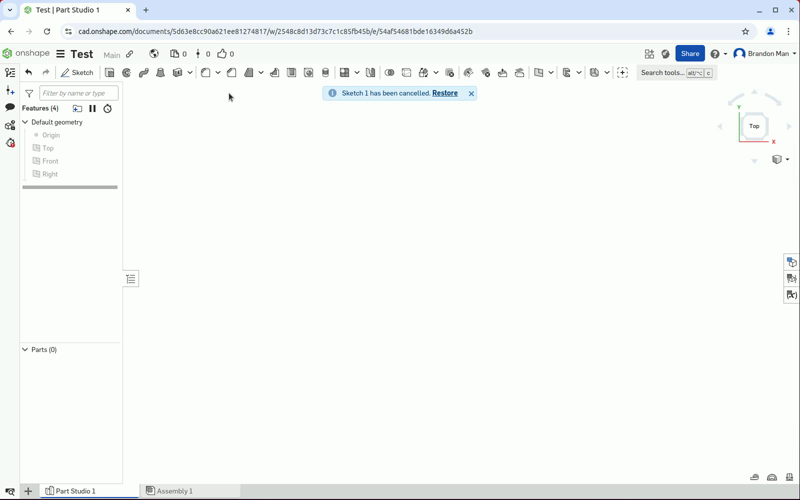
mouse_move(73, 352)
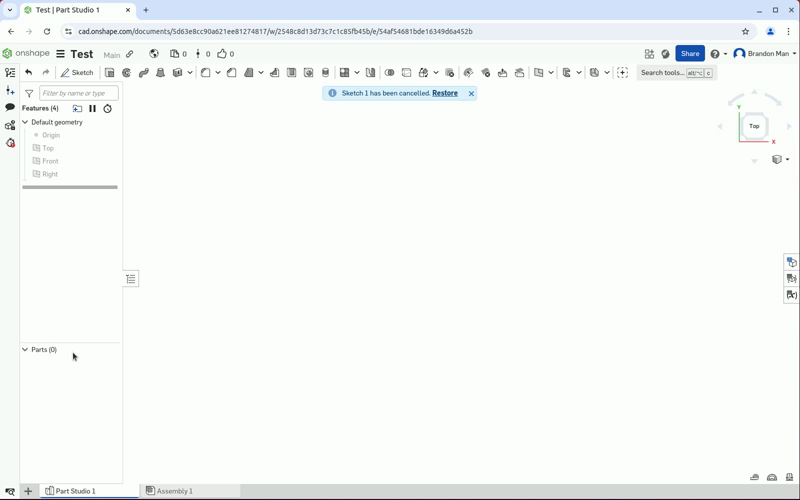
key(y)
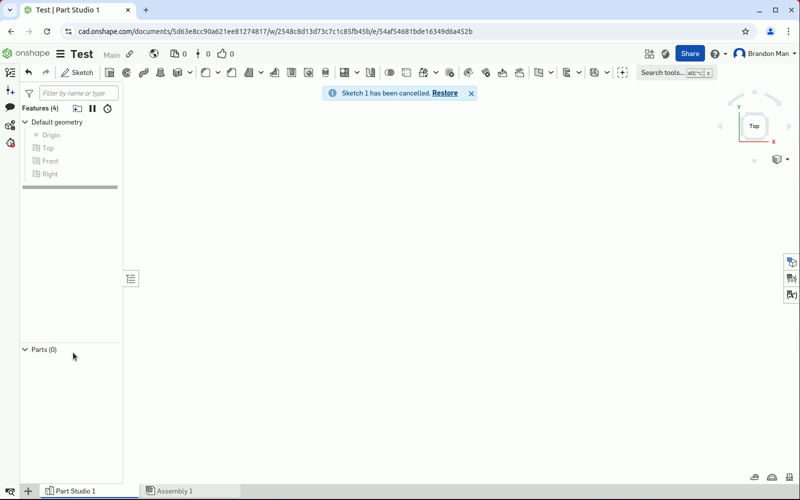
key(shift+p)
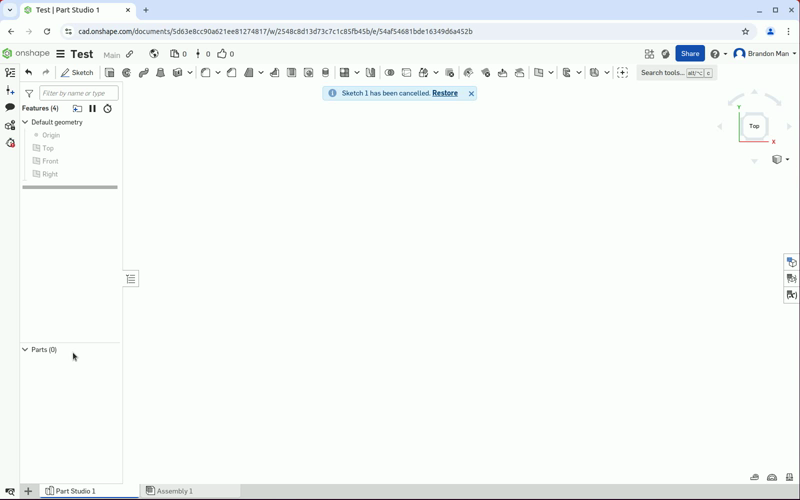
key(space)
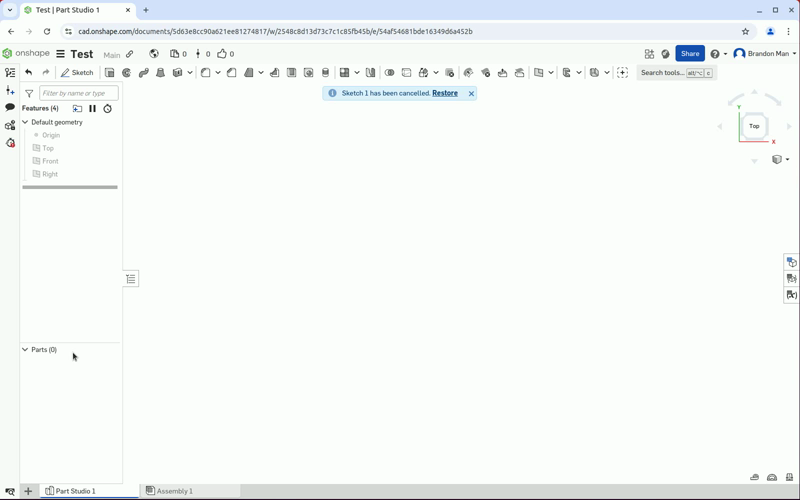
key_down(shift)
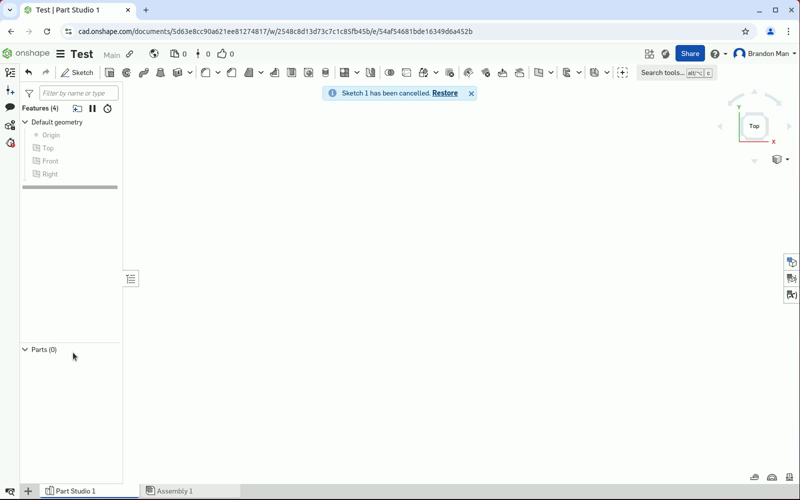
key(up)
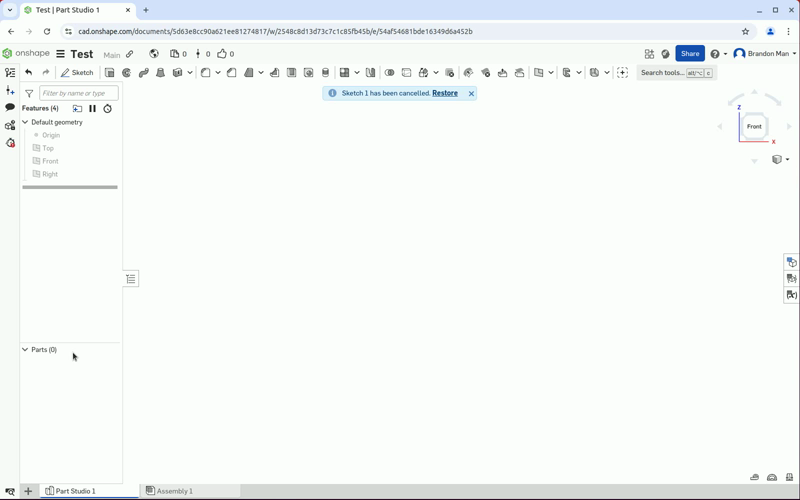
key_up(shift)
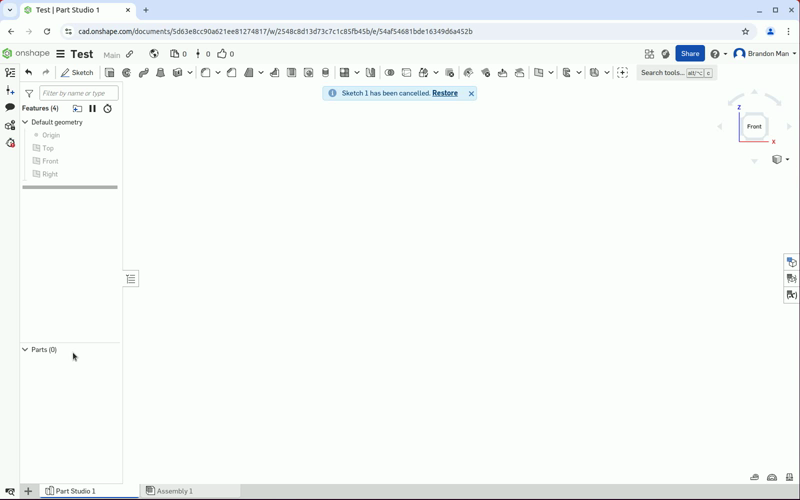
mouse_move(73, 352)
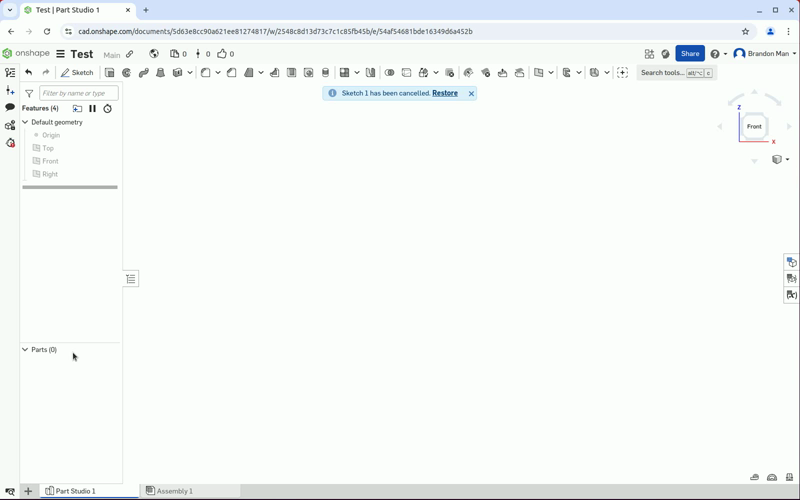
key(shift+y)
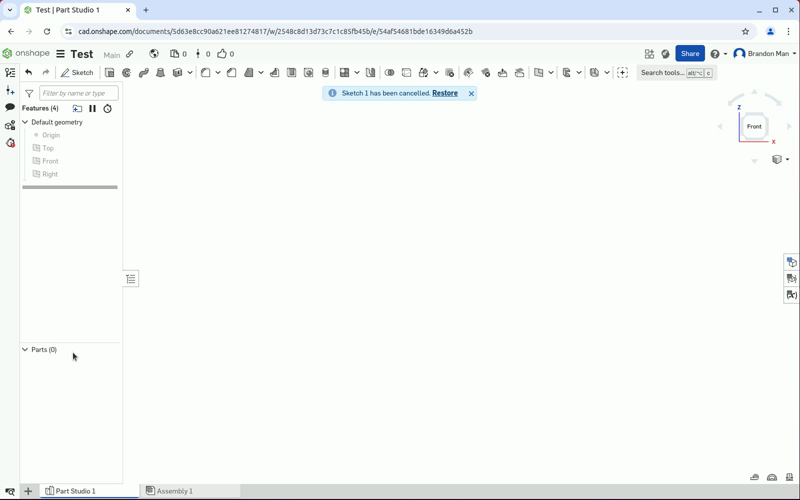
key(shift+s)
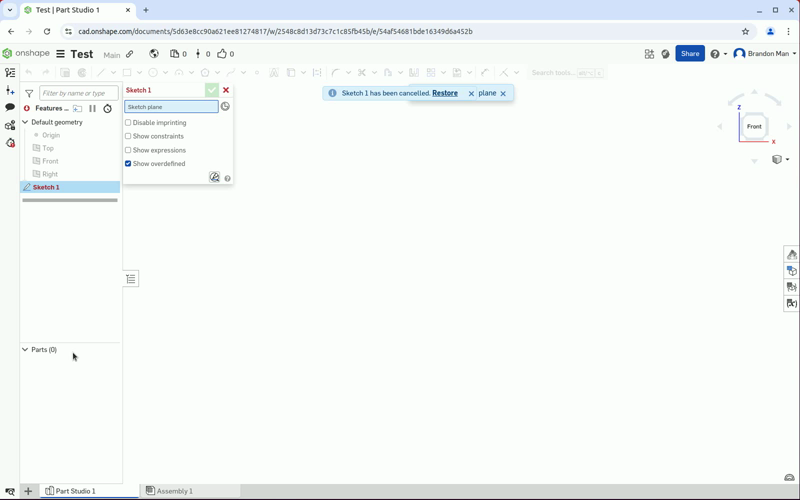
mouse_move(73, 163)
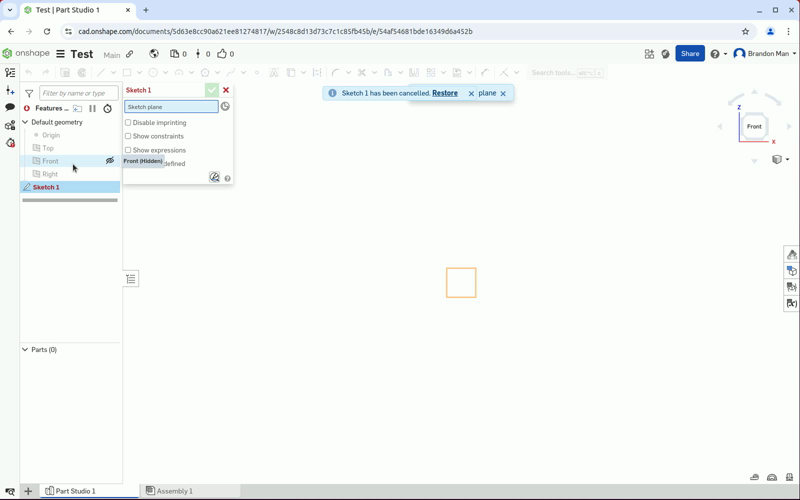
click(73, 163)
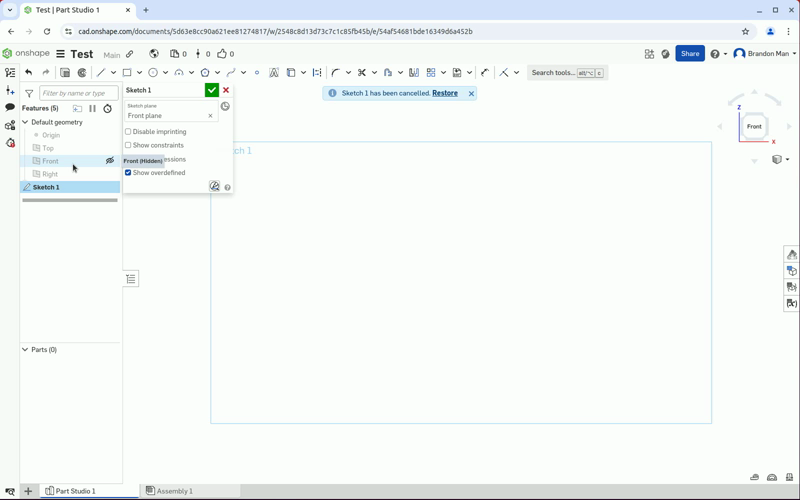
mouse_move(73, 352)
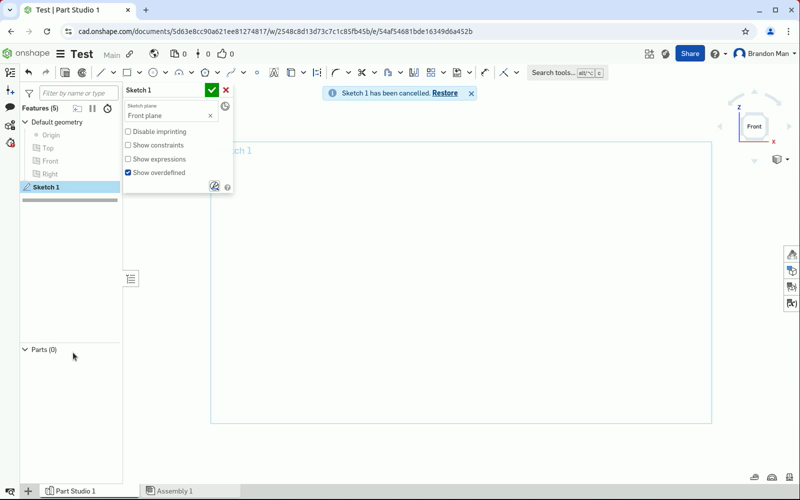
key(y)
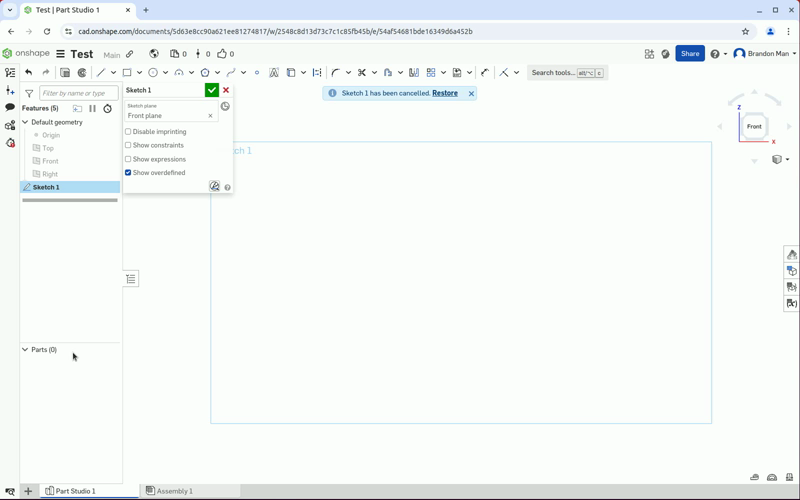
key(l)
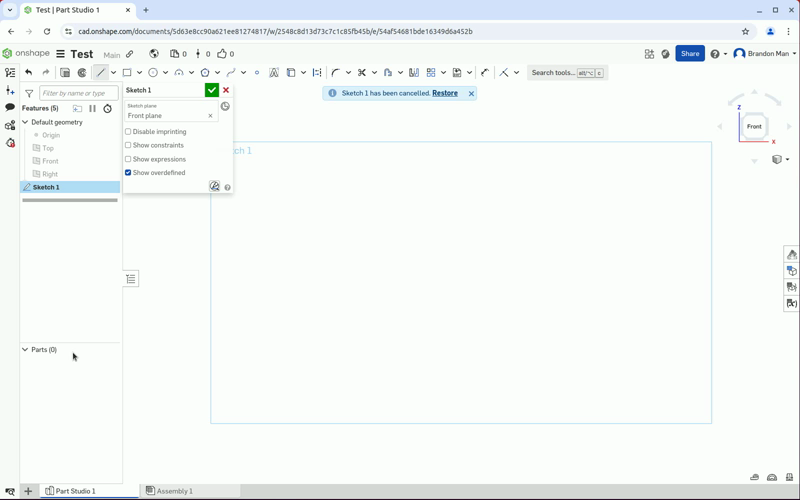
key_down(shift)
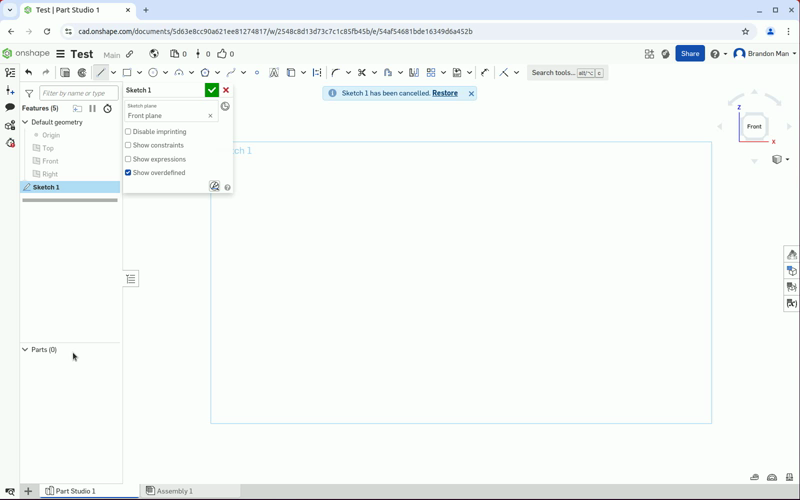
mouse_move(454, 288)
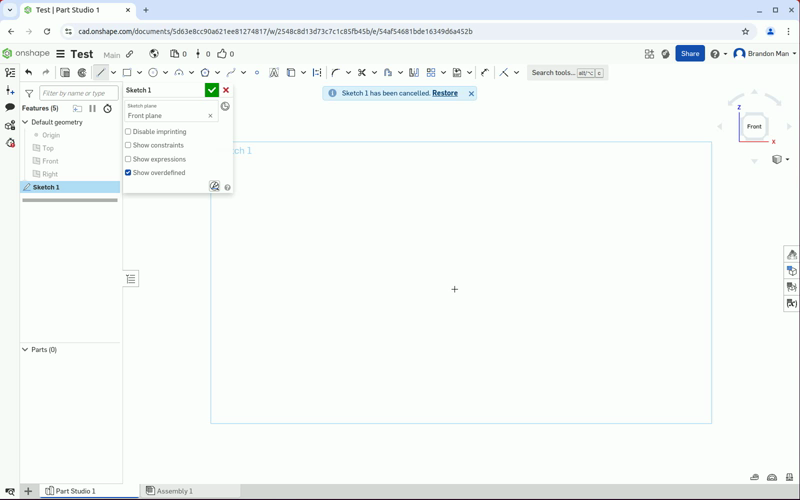
click(454, 288)
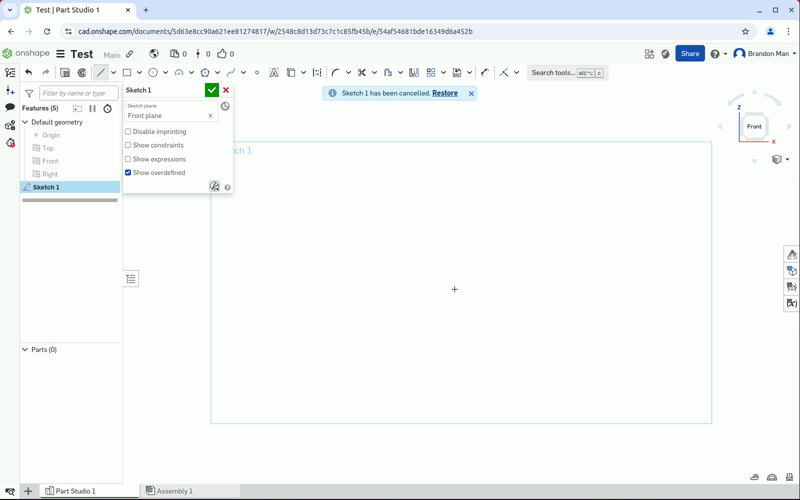
key_up(shift)
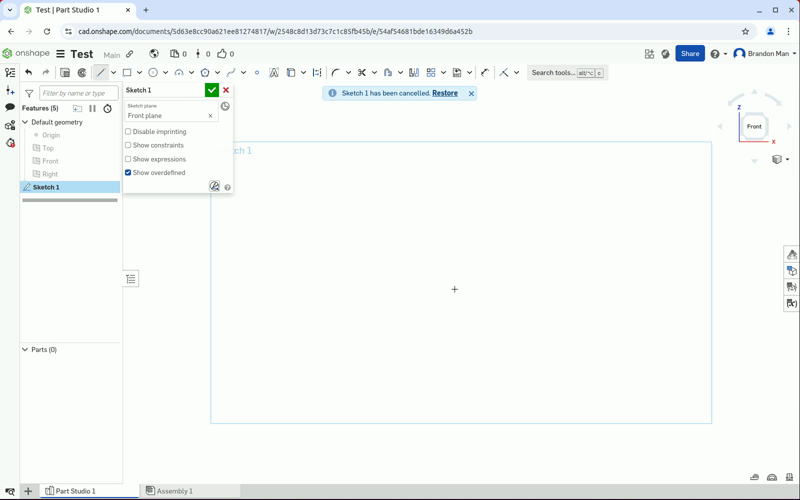
key_down(shift)
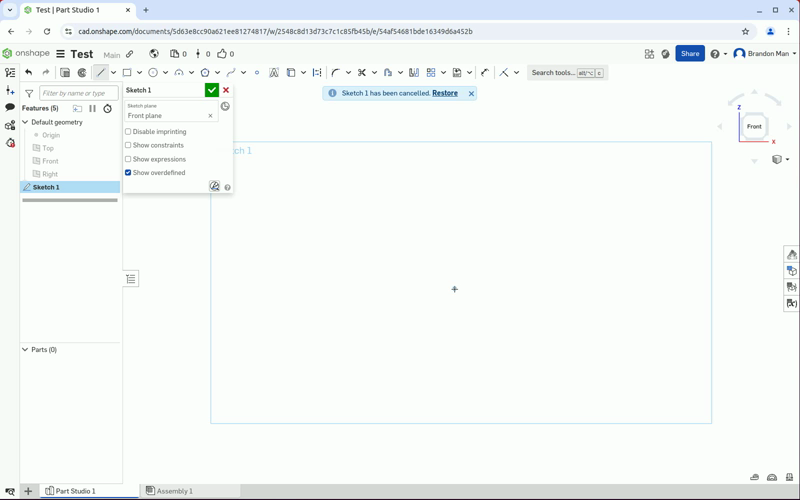
mouse_move(484, 288)
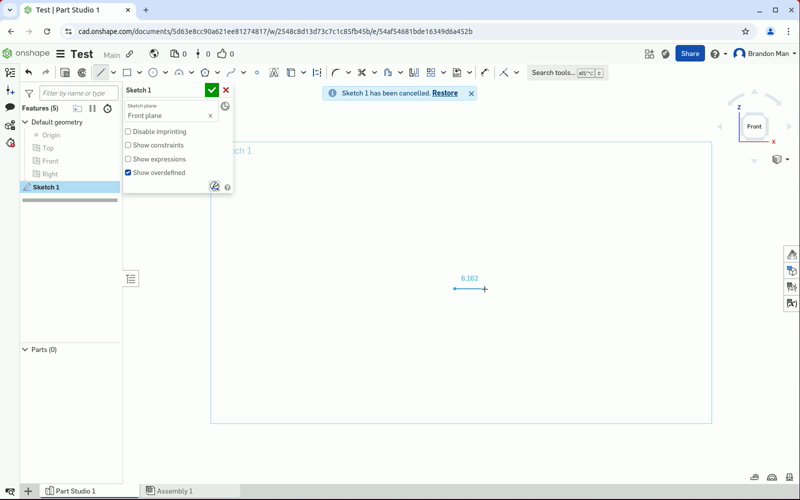
mouse_move(459, 288)
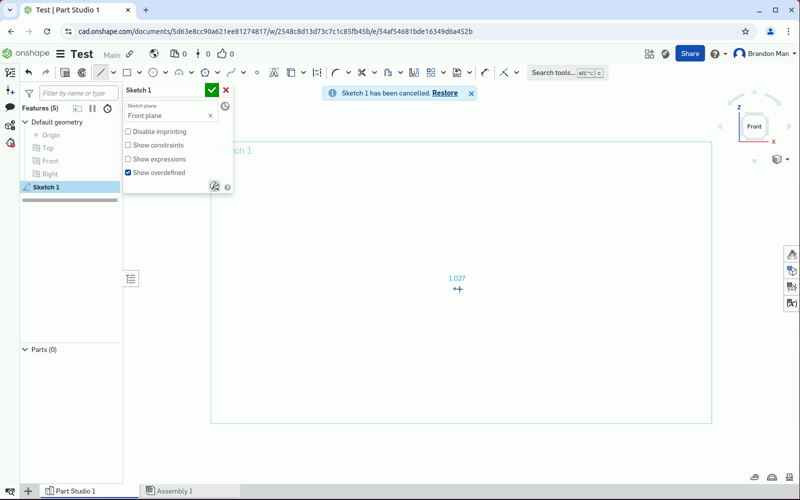
scroll(6)
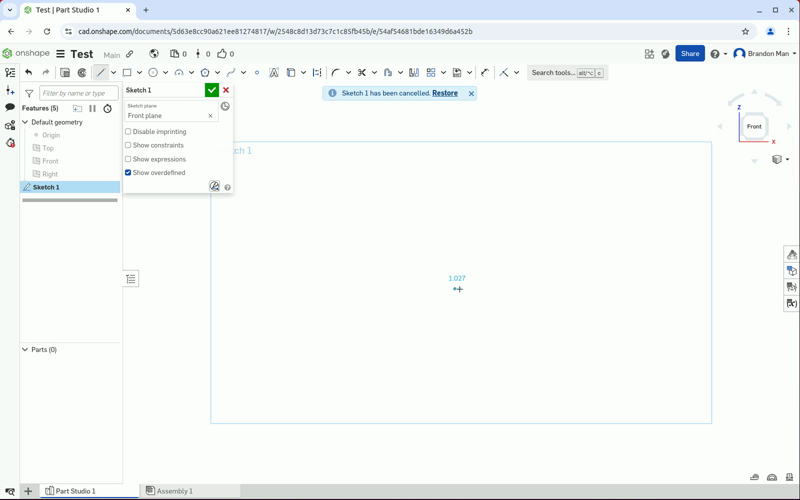
scroll(6)
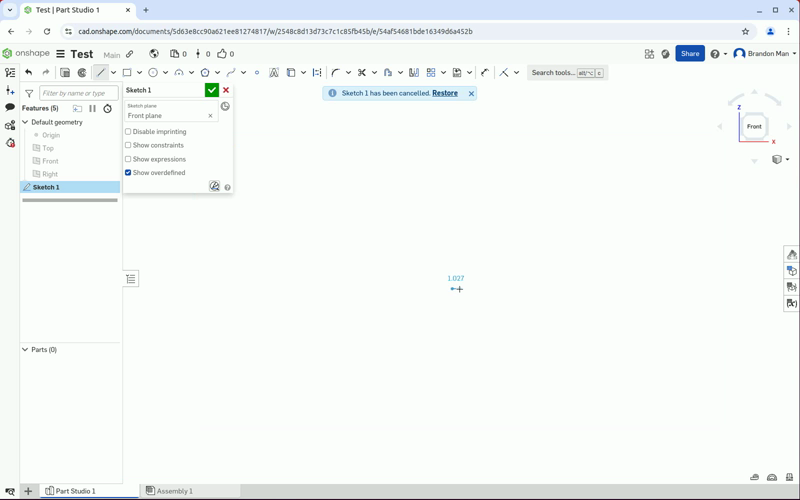
scroll(6)
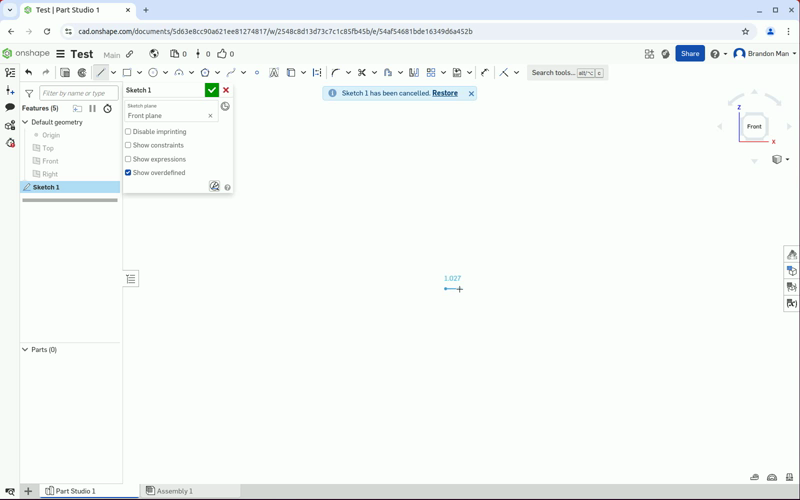
scroll(6)
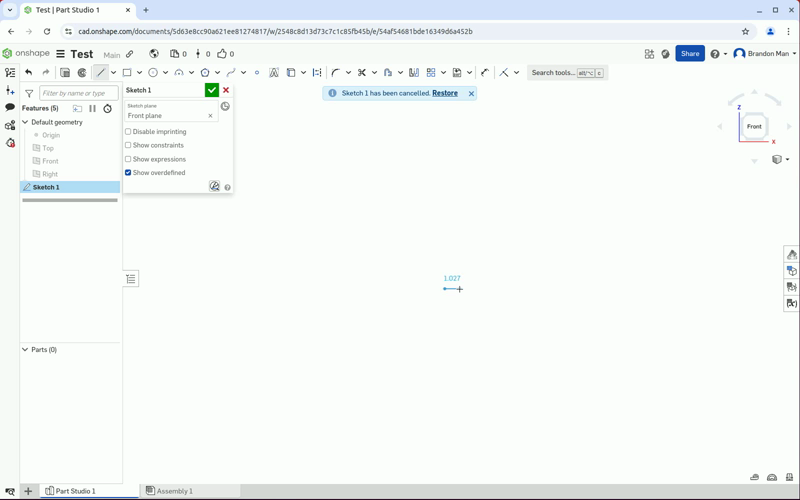
scroll(6)
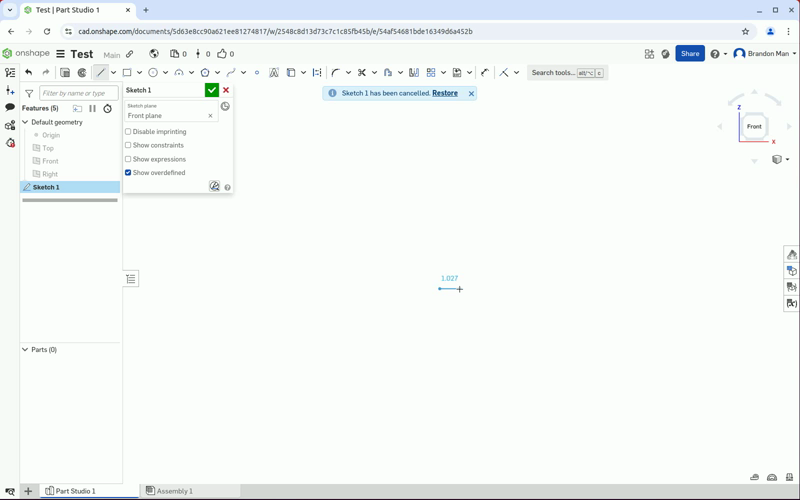
scroll(6)
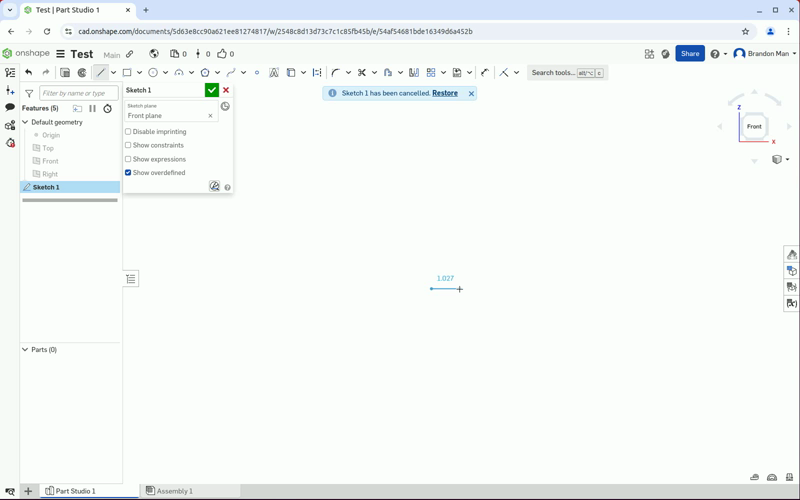
scroll(6)
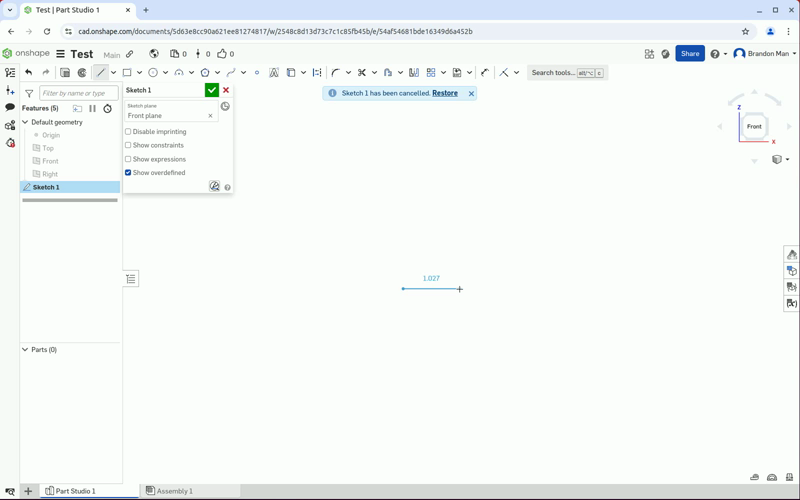
click(459, 288)
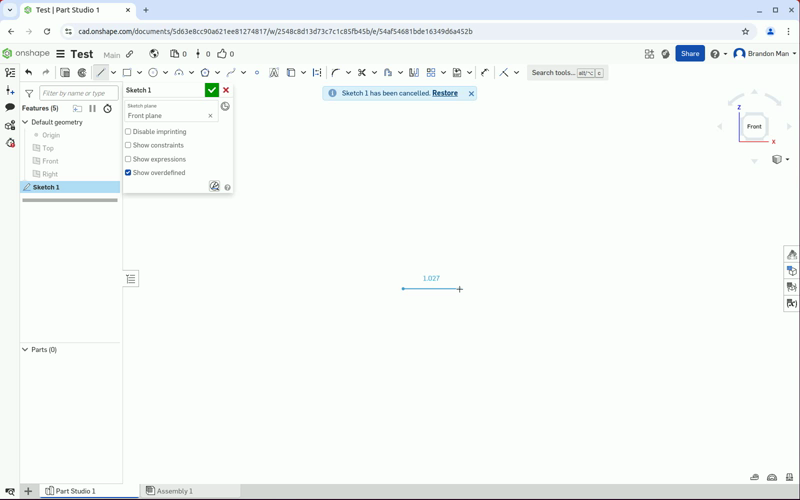
scroll(-6)
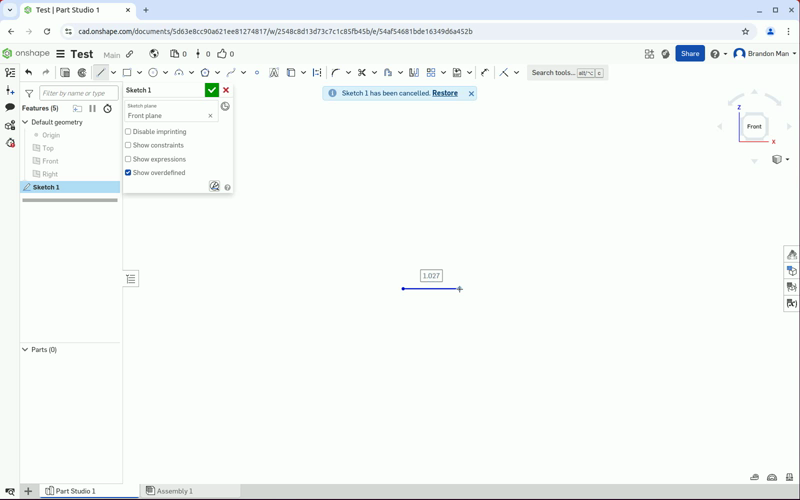
scroll(-6)
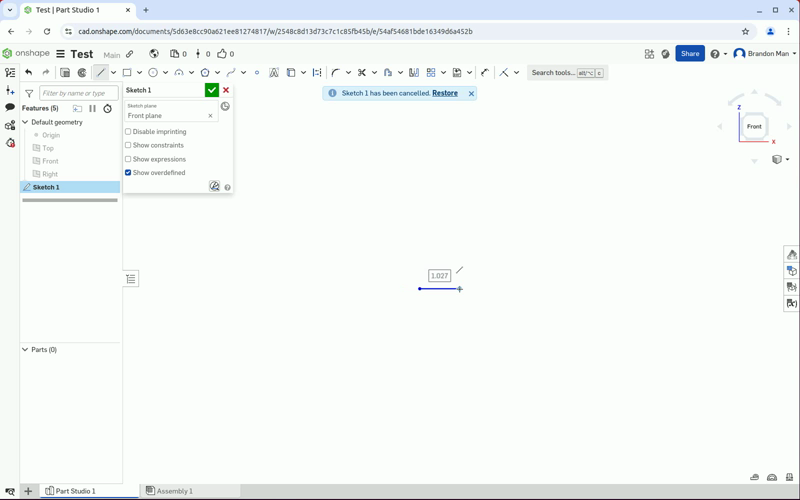
scroll(-6)
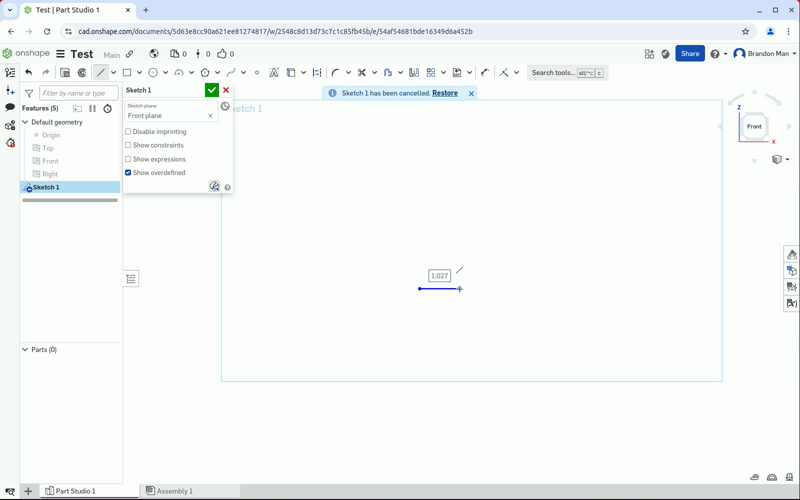
scroll(-6)
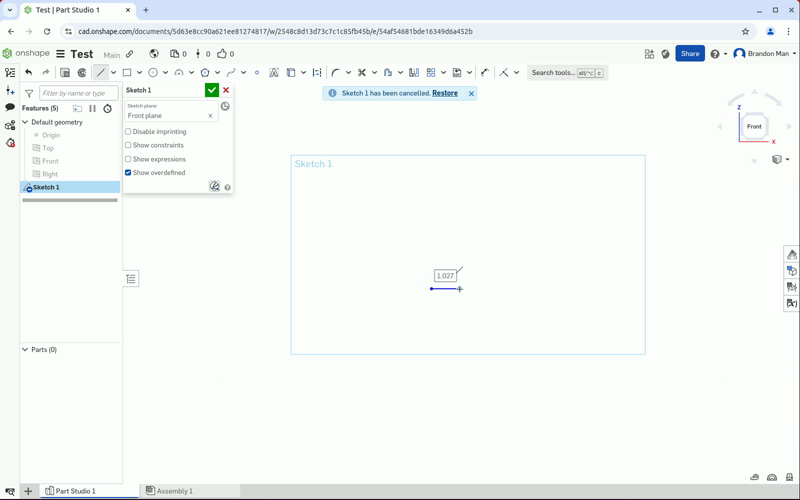
scroll(-6)
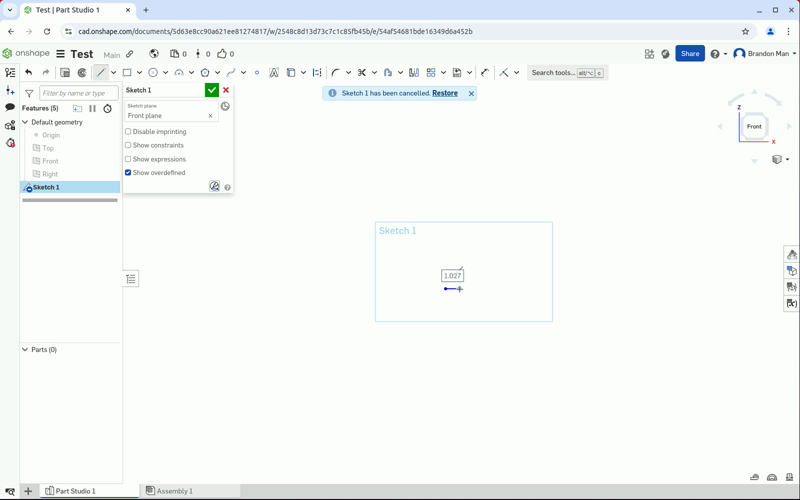
scroll(-6)
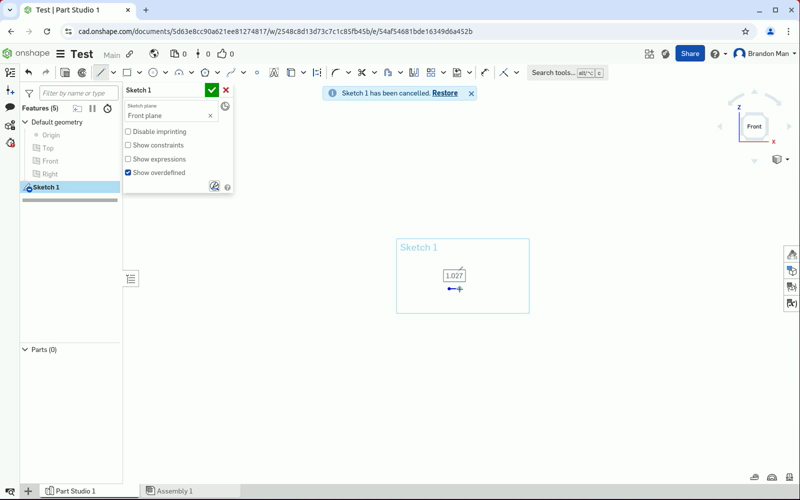
scroll(-6)
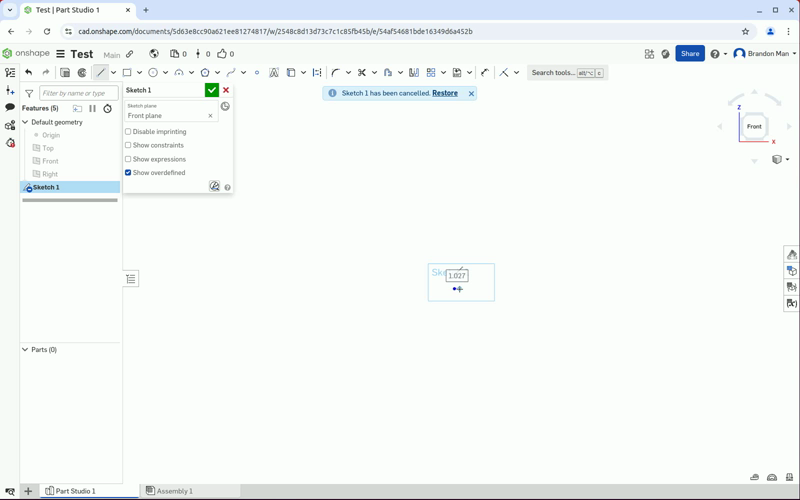
key_up(shift)
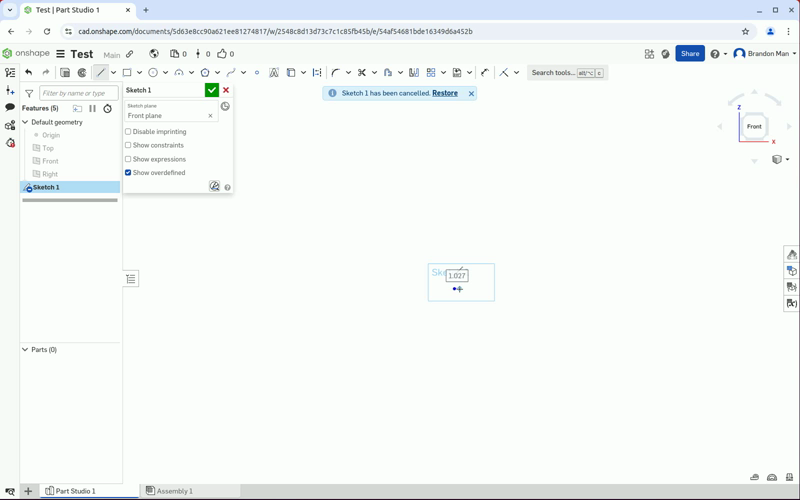
key_down(shift)
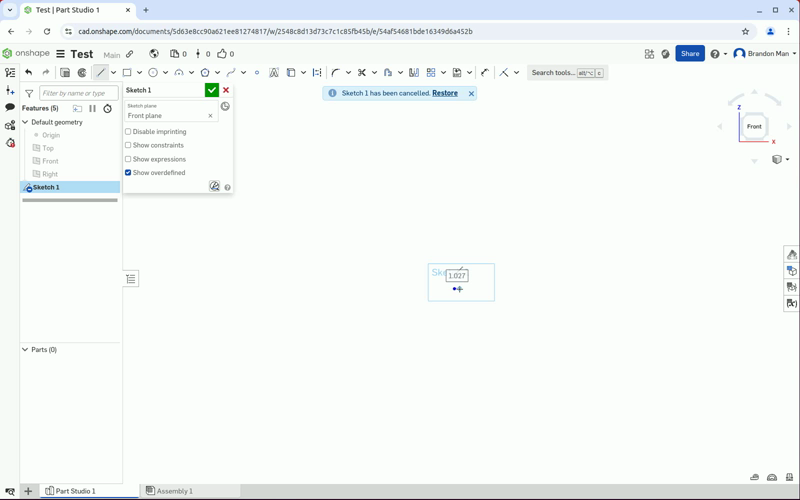
mouse_move(459, 170)
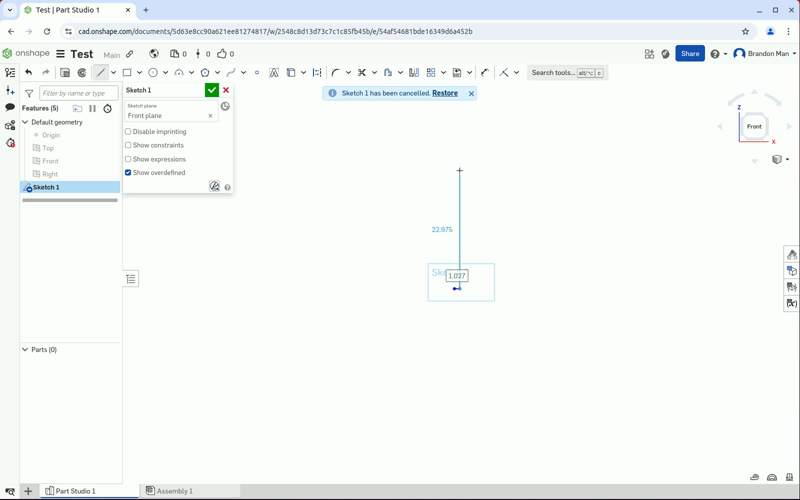
click(459, 170)
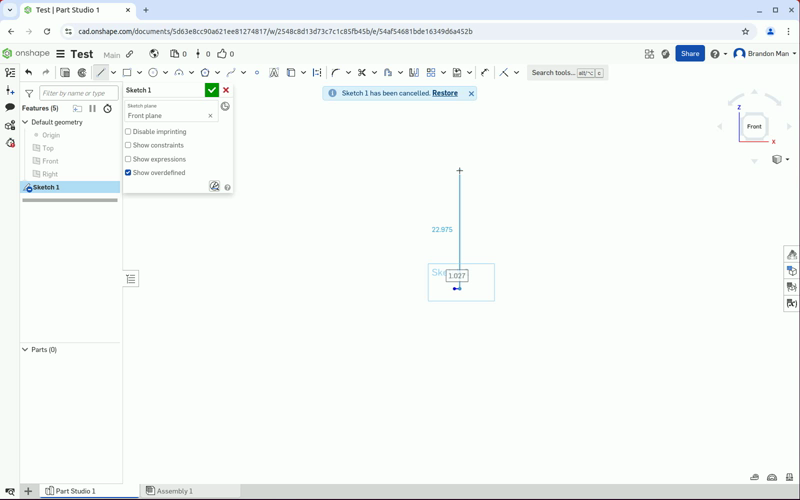
key_up(shift)
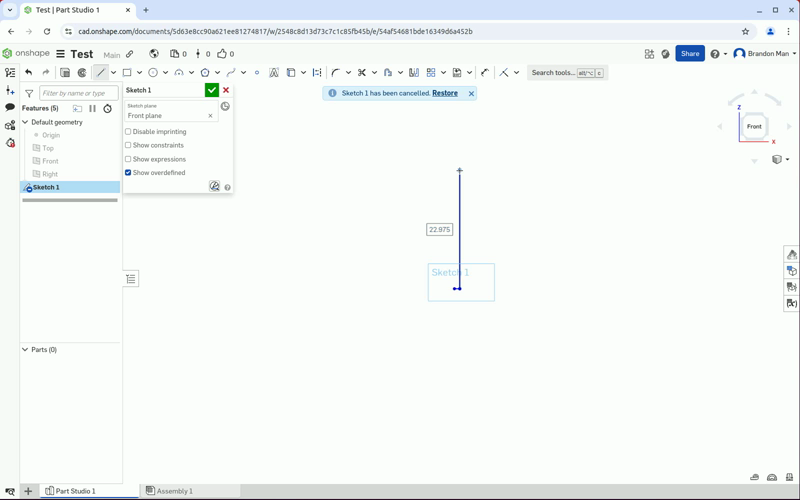
key_down(shift)
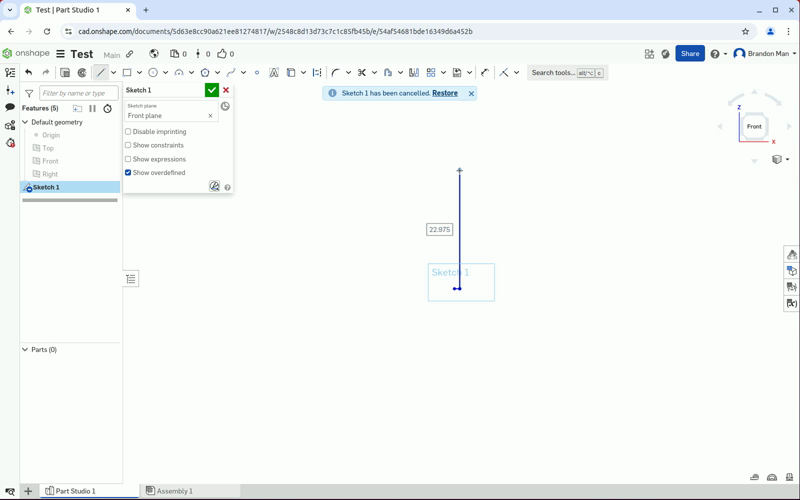
mouse_move(489, 170)
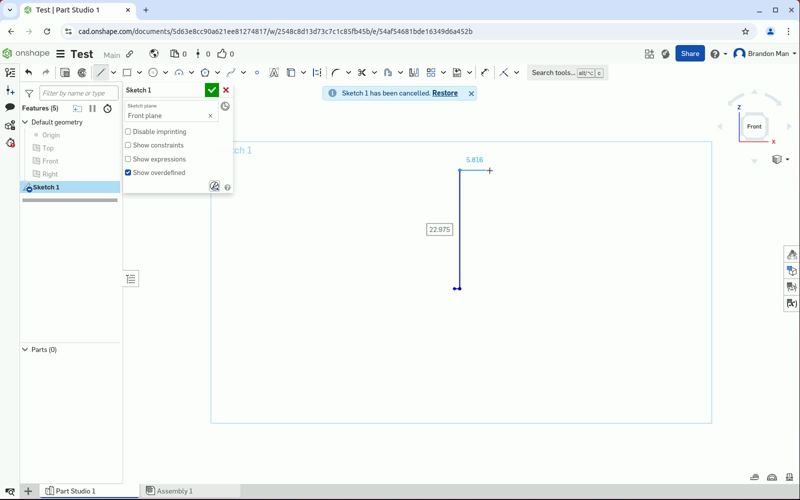
mouse_move(454, 170)
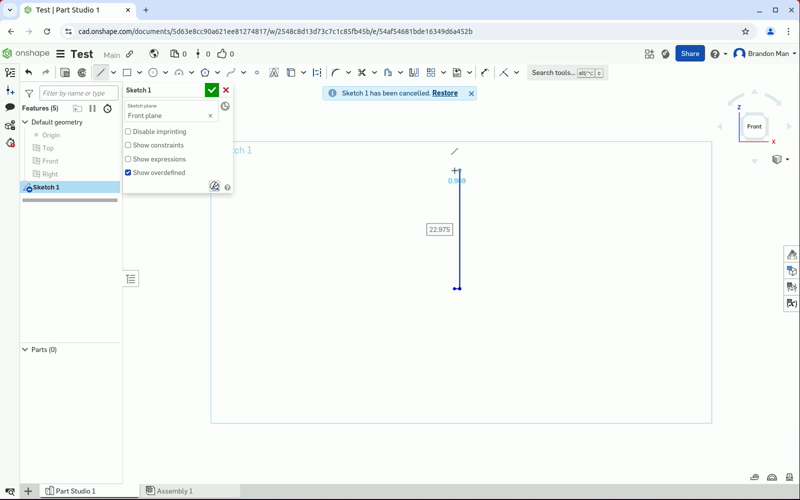
scroll(6)
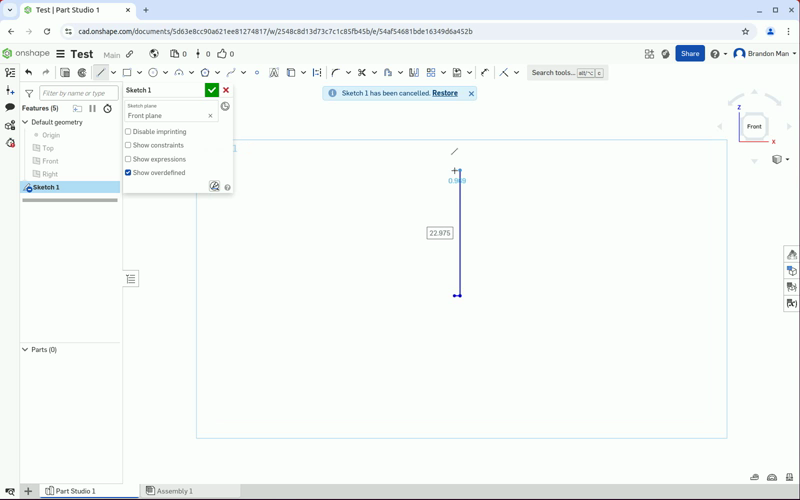
scroll(6)
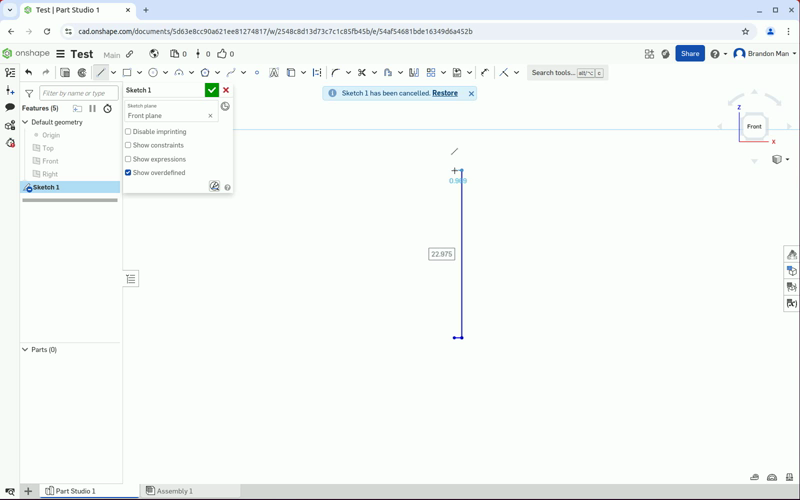
scroll(6)
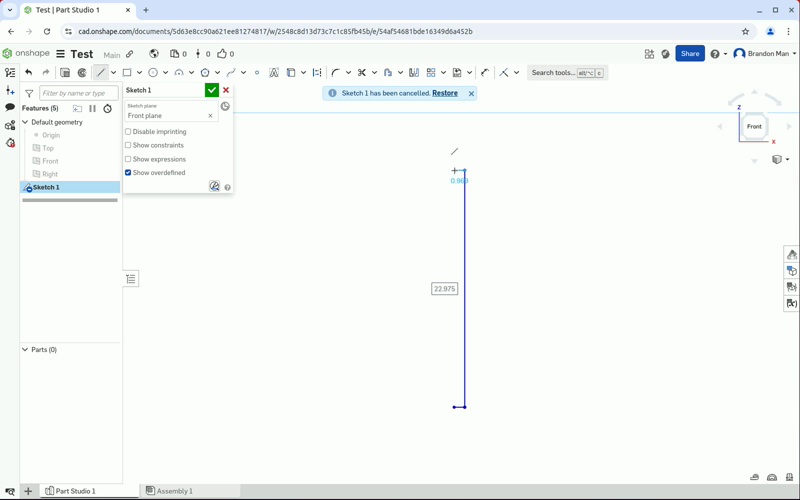
scroll(6)
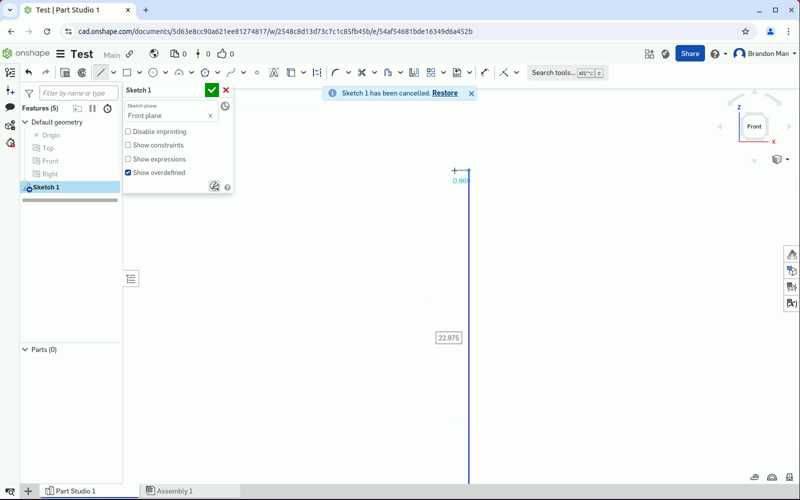
scroll(6)
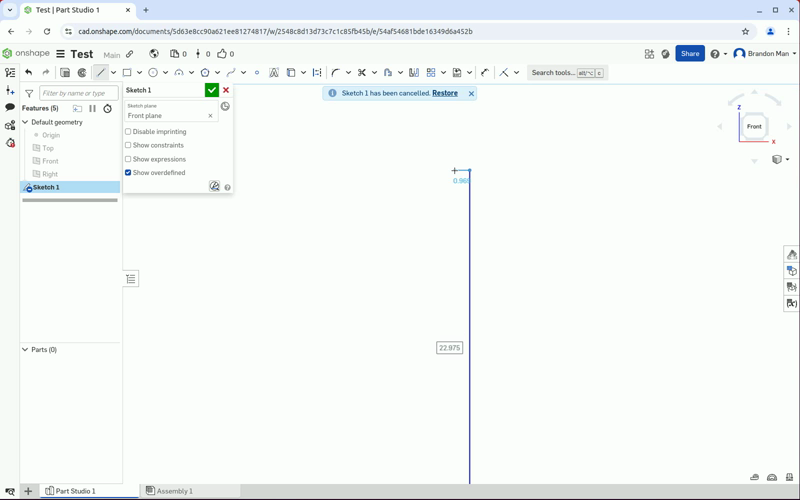
scroll(6)
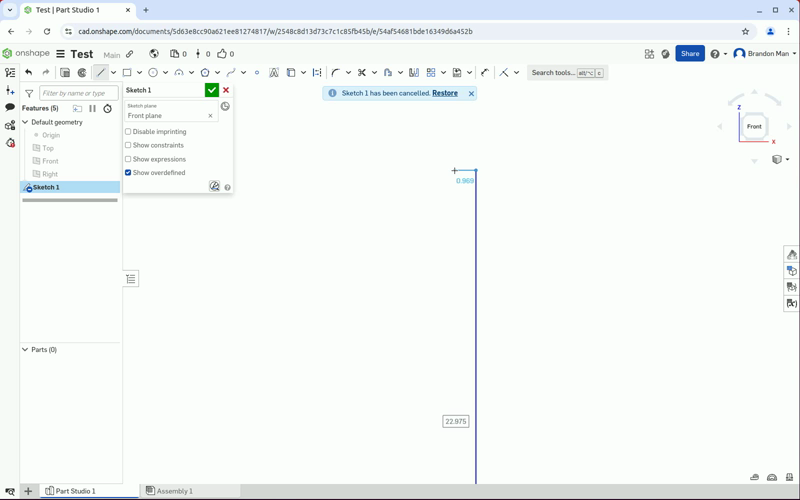
scroll(6)
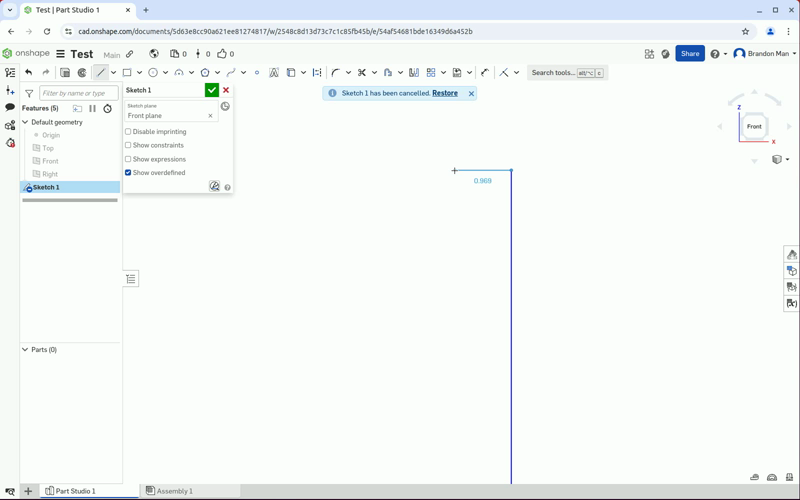
click(454, 170)
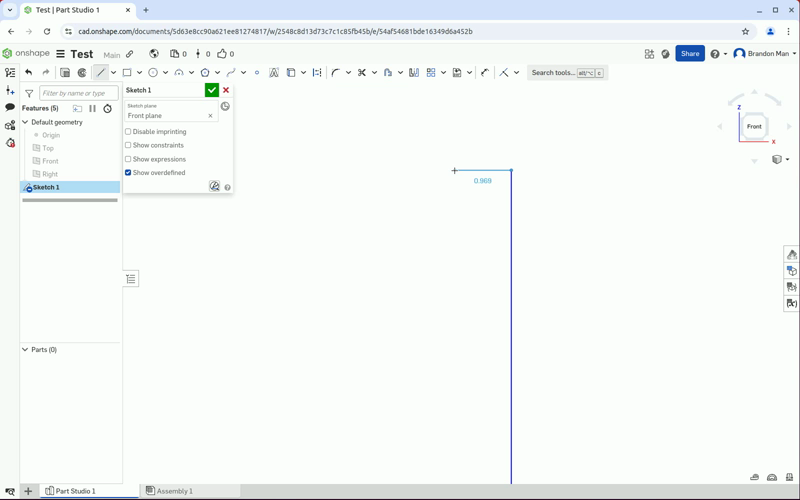
scroll(-6)
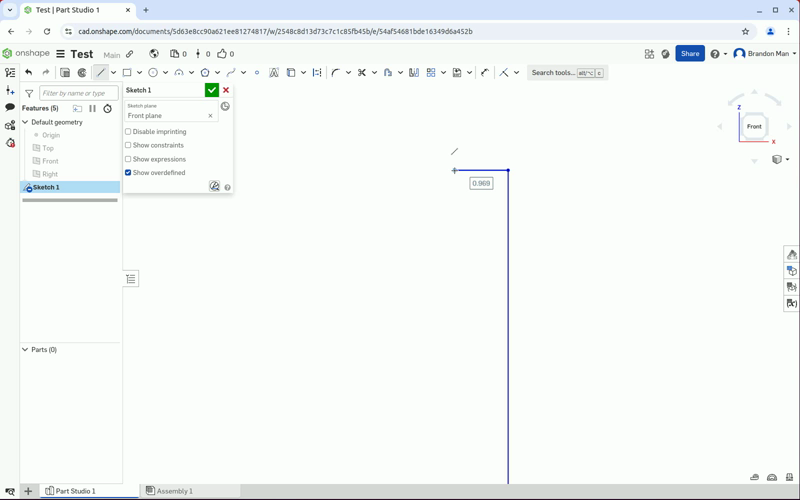
scroll(-6)
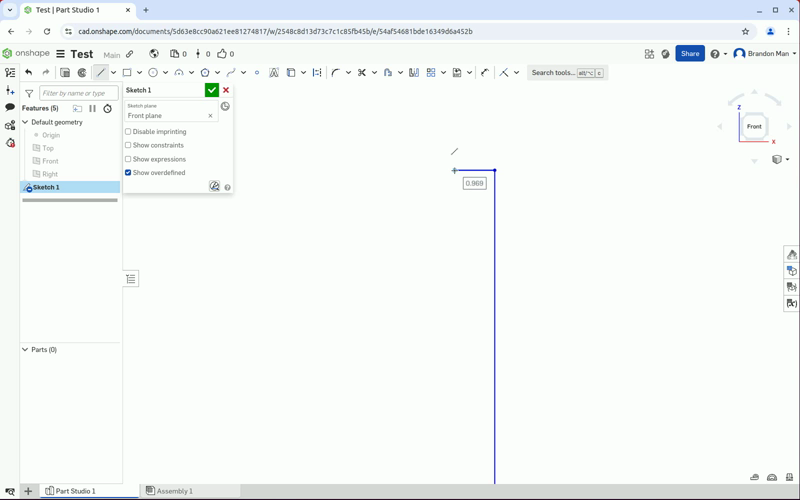
scroll(-6)
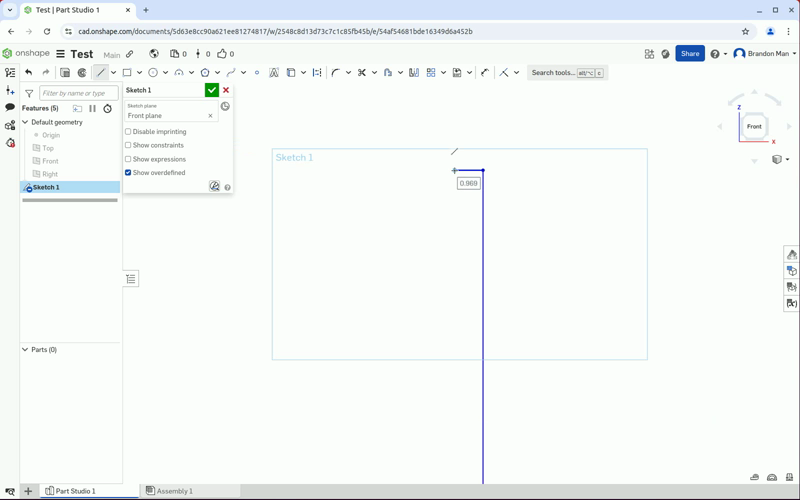
scroll(-6)
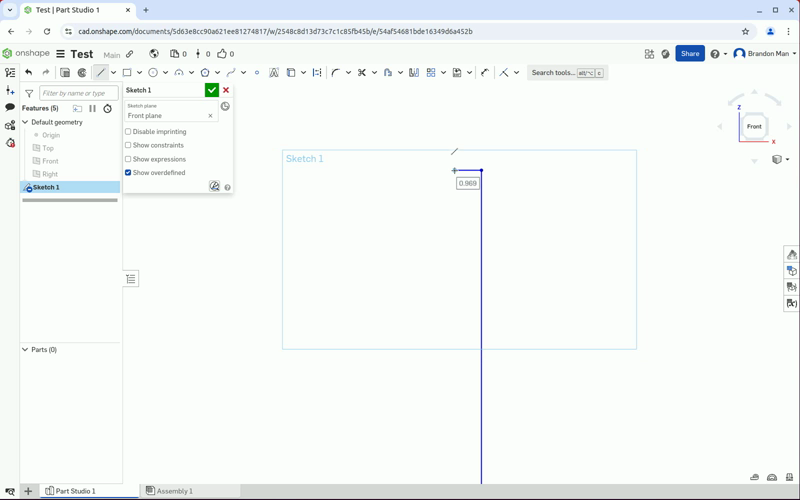
scroll(-6)
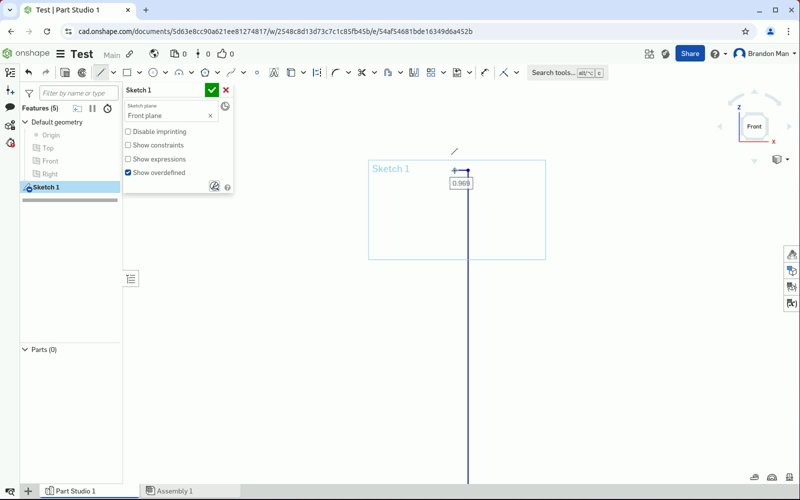
scroll(-6)
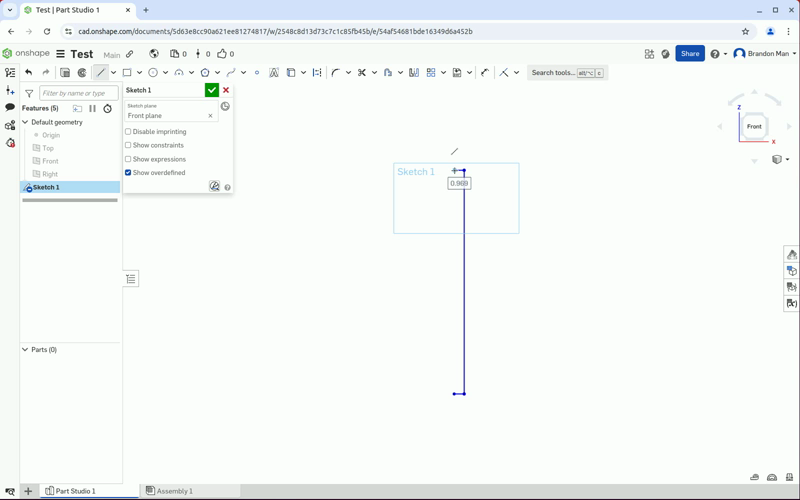
scroll(-6)
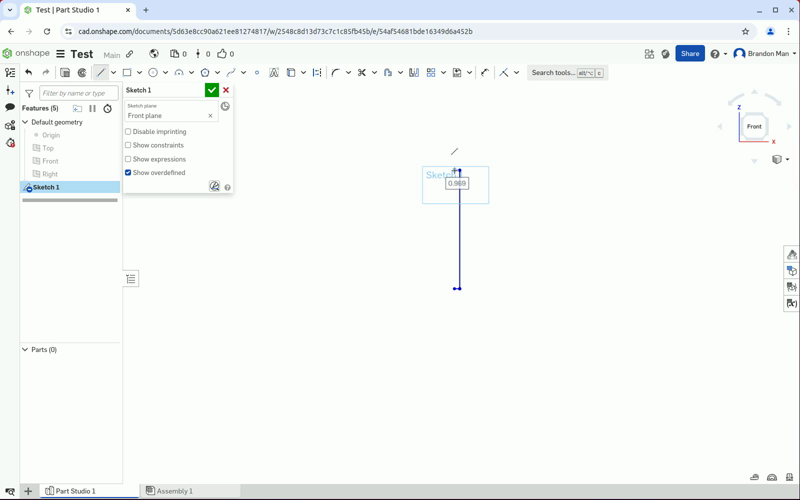
key_up(shift)
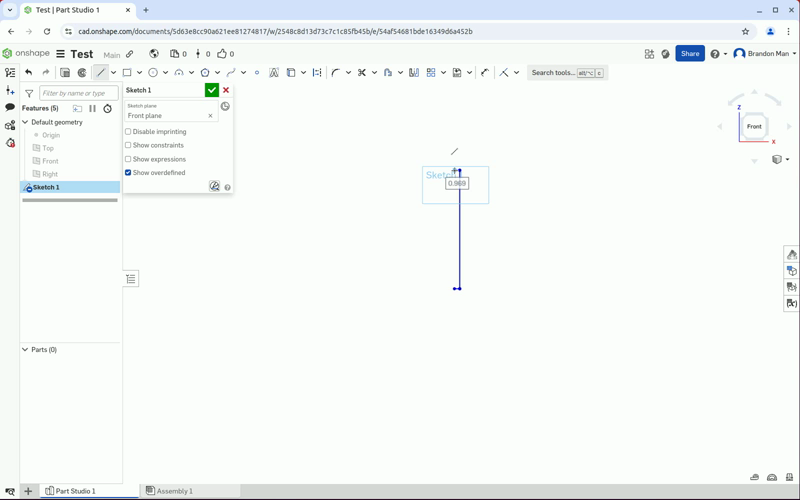
key_down(shift)
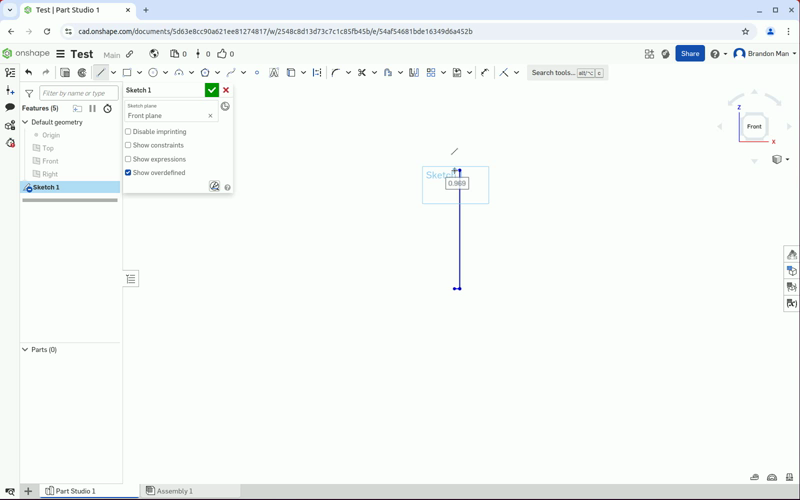
mouse_move(454, 288)
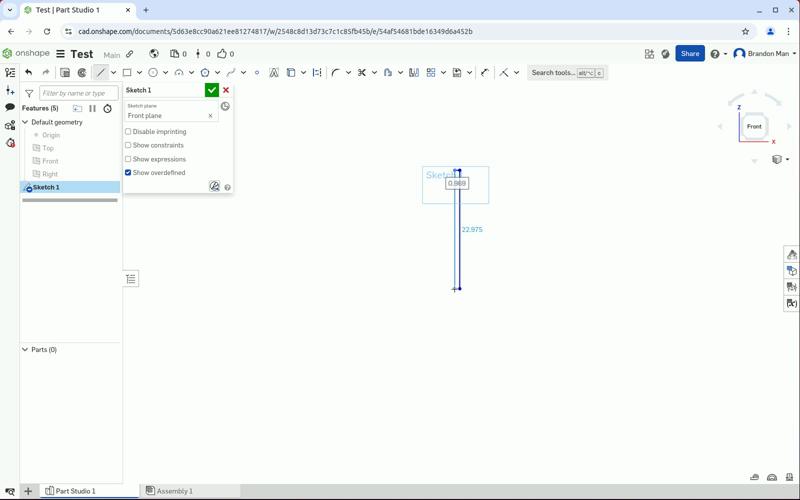
key_up(shift)
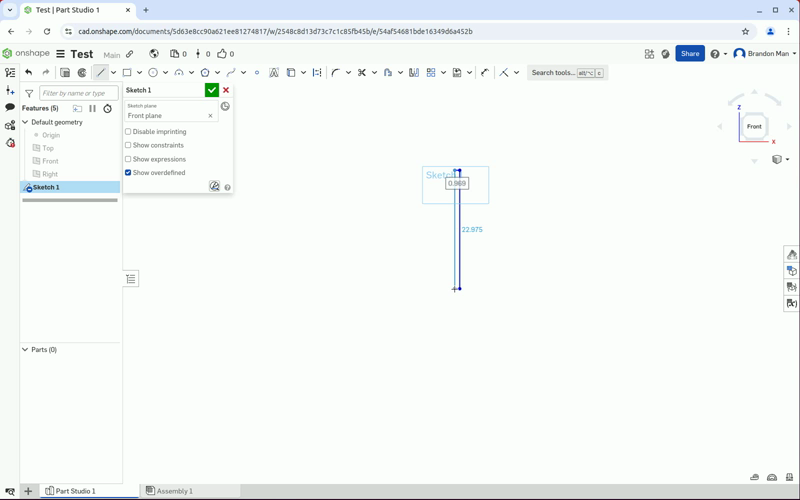
click(454, 288)
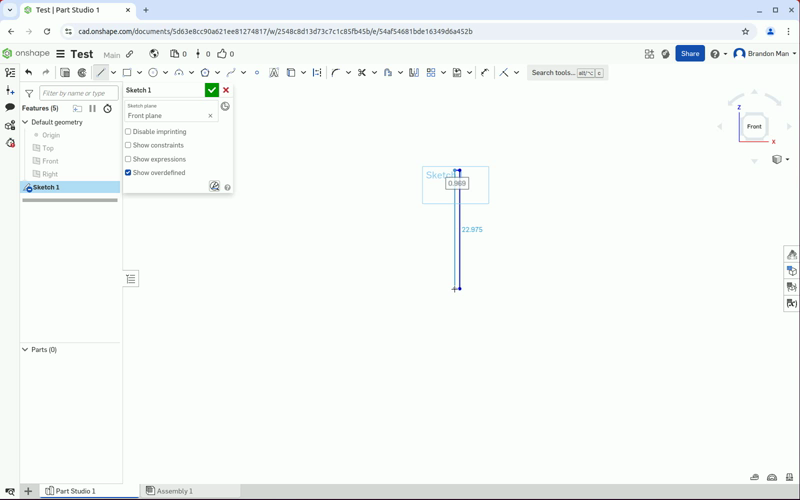
key(esc)
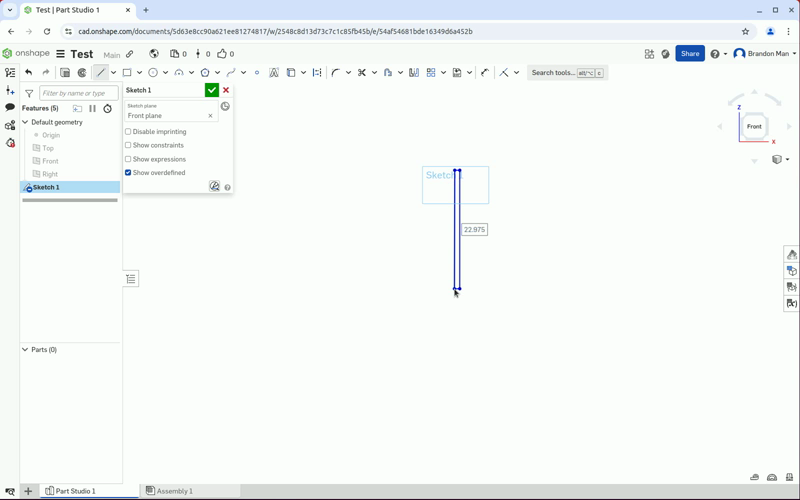
mouse_move(455, 280)
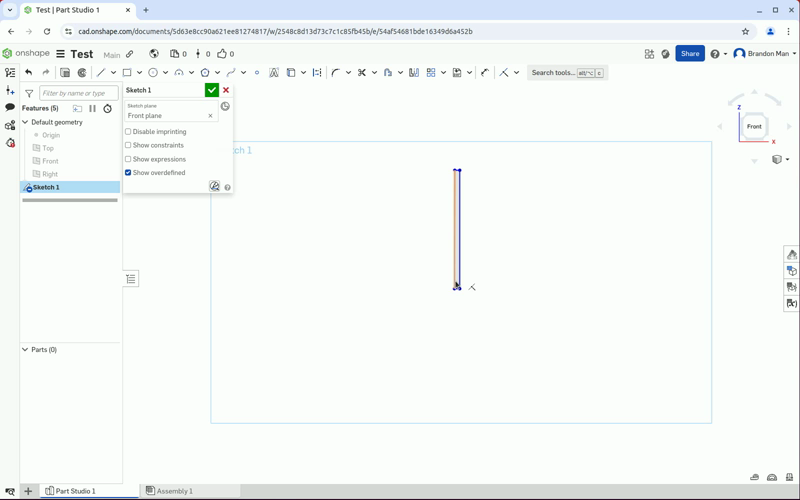
scroll(6)
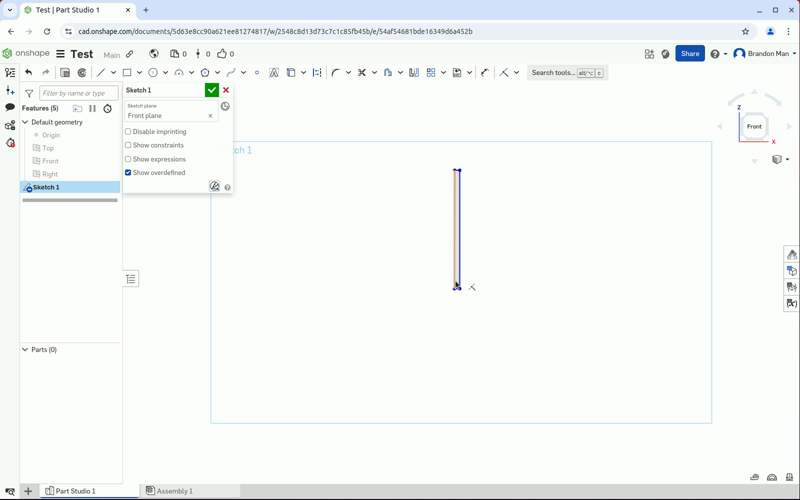
scroll(6)
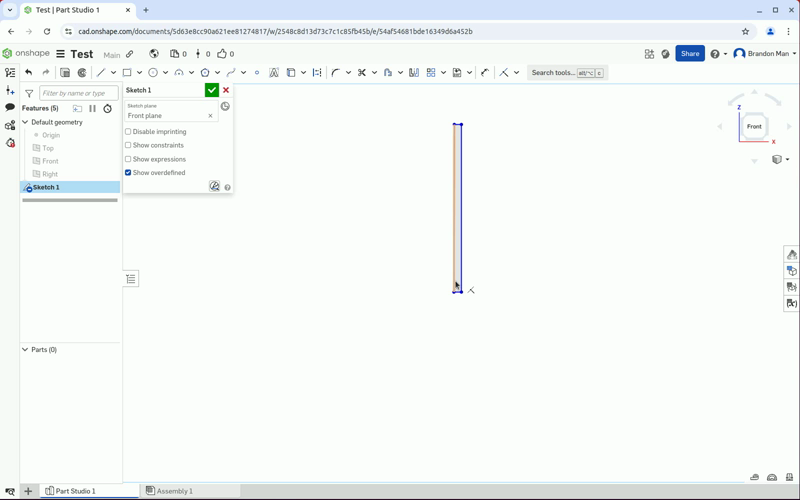
scroll(6)
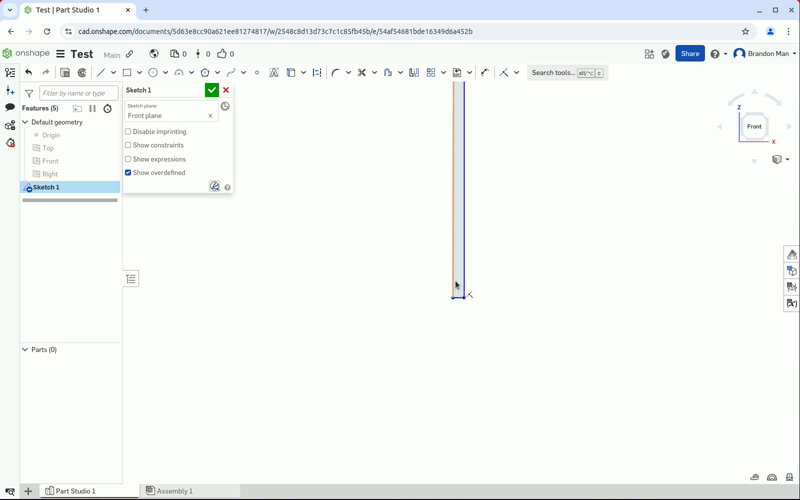
scroll(6)
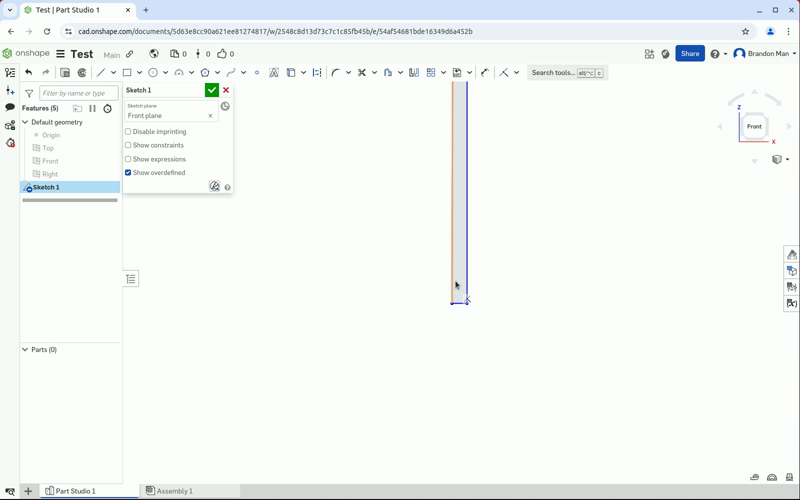
scroll(6)
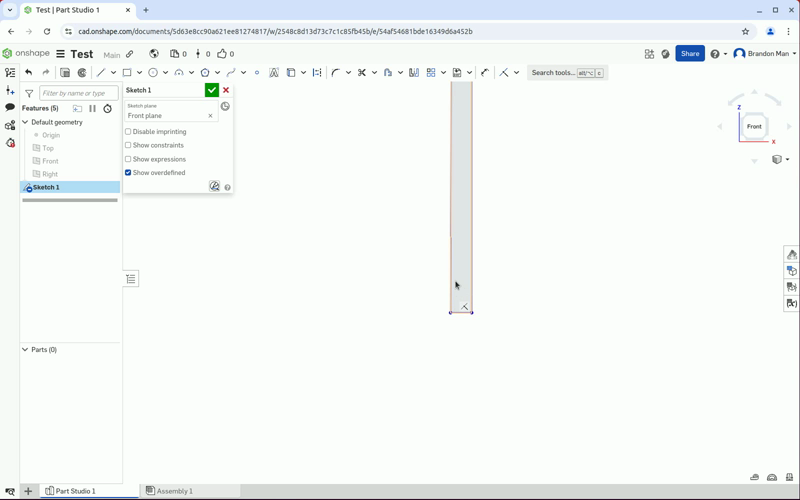
scroll(6)
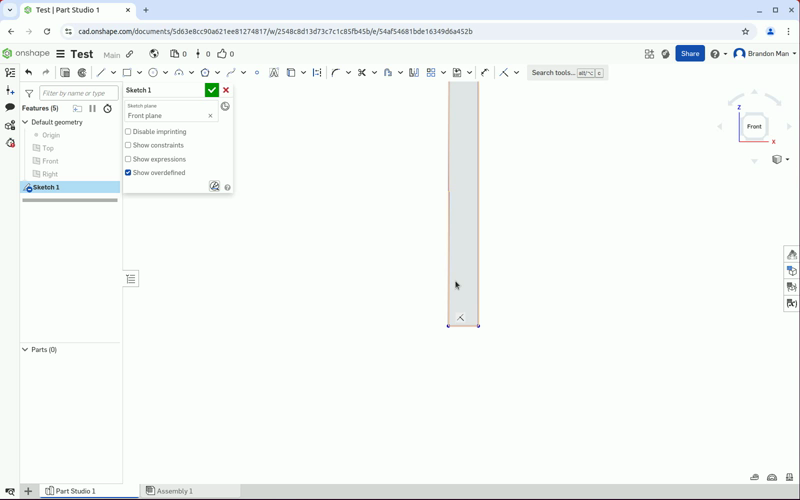
scroll(6)
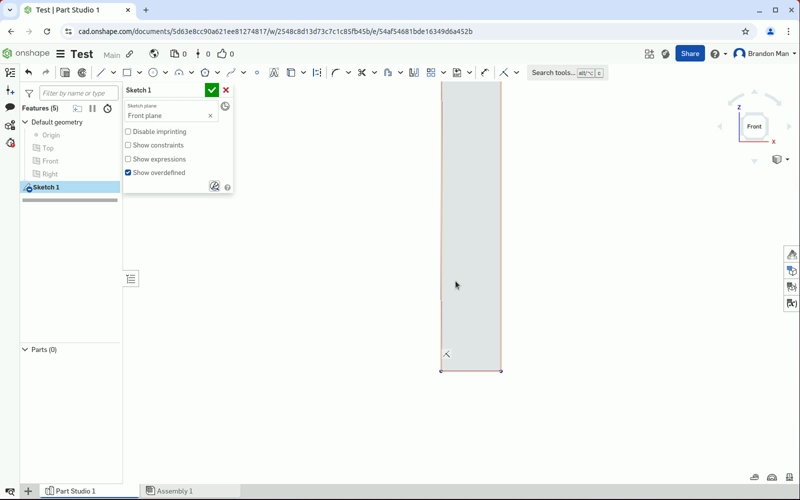
click(455, 280)
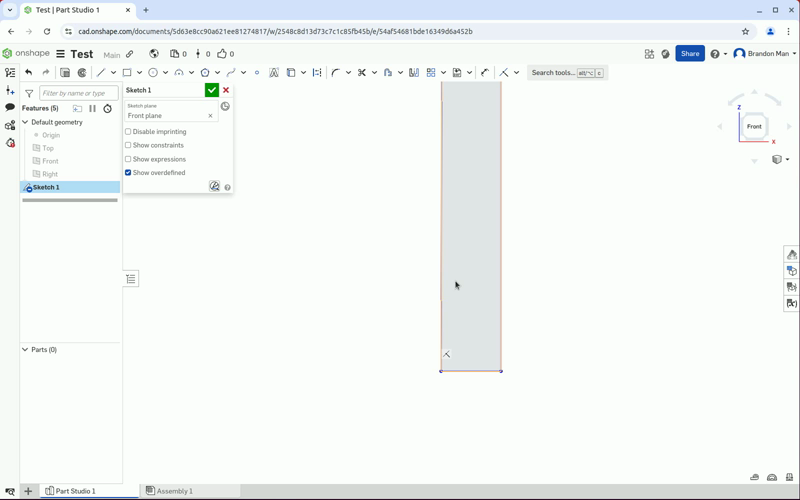
scroll(-6)
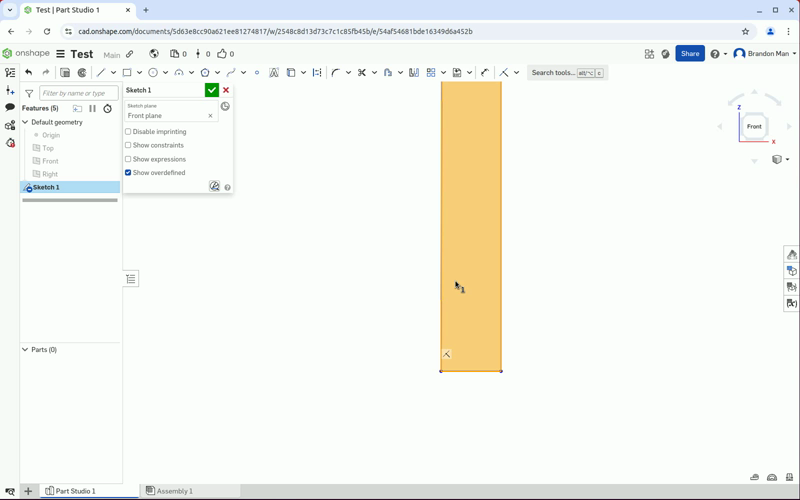
scroll(-6)
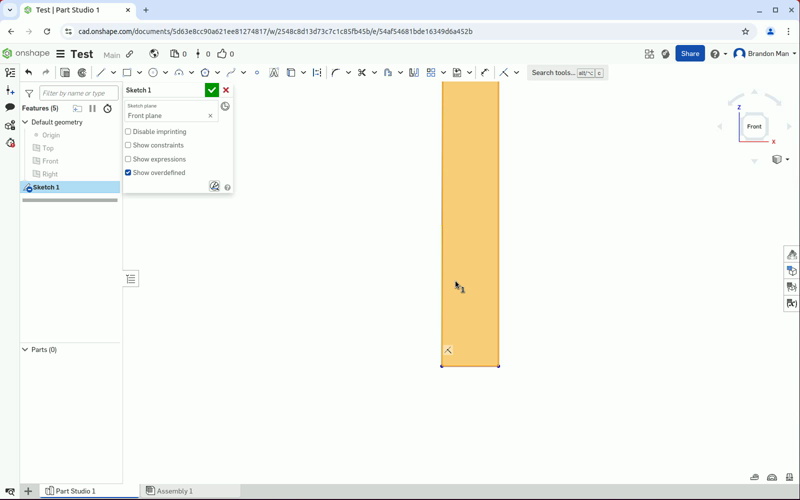
scroll(-6)
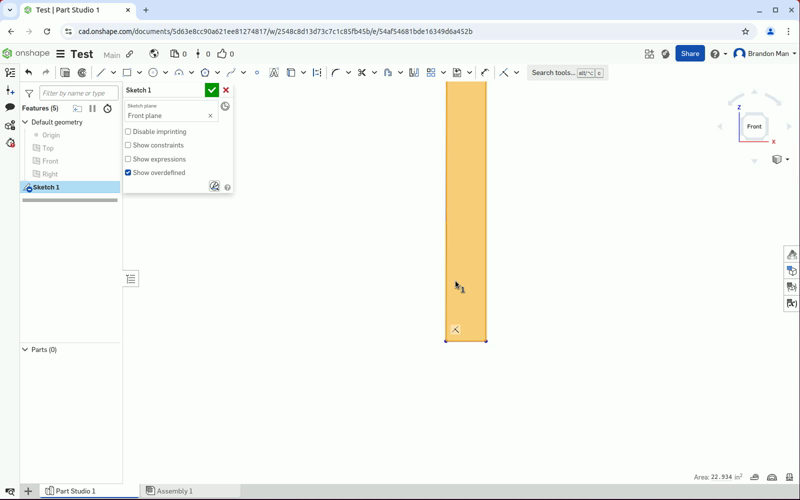
scroll(-6)
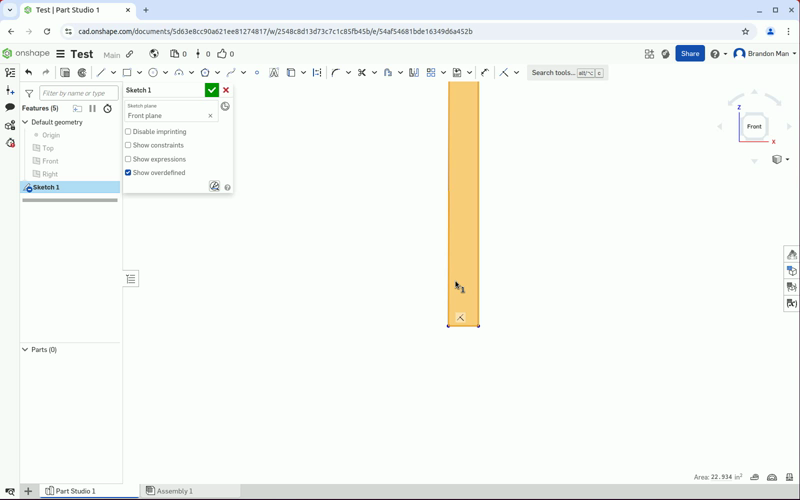
scroll(-6)
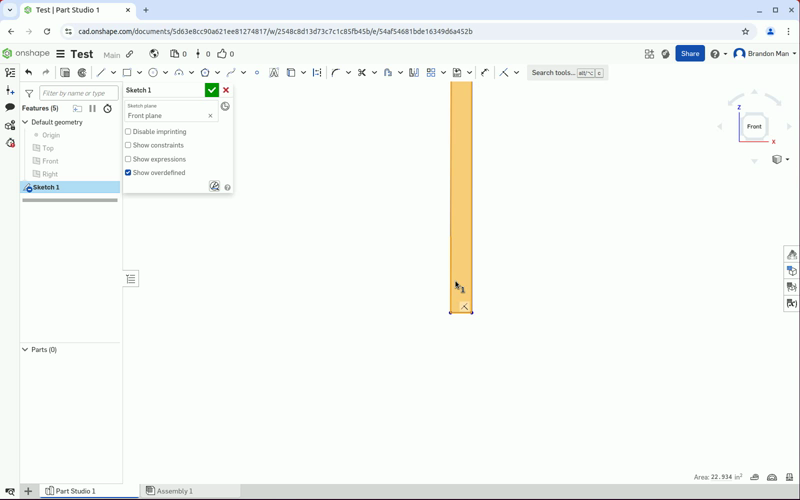
scroll(-6)
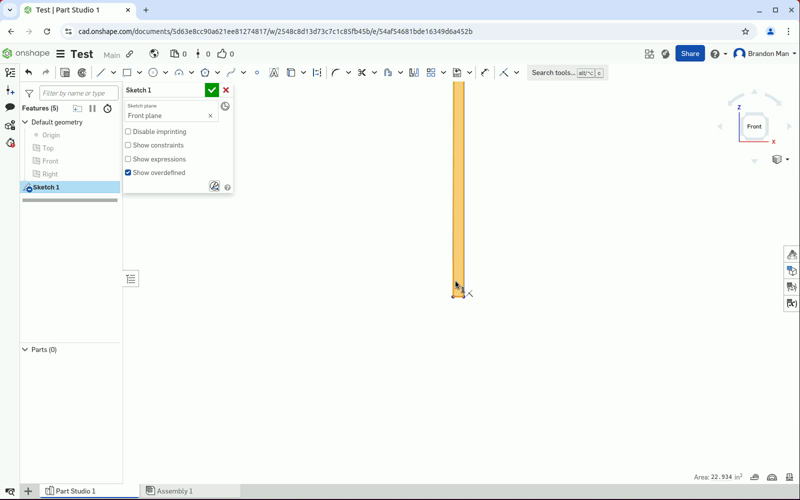
scroll(-6)
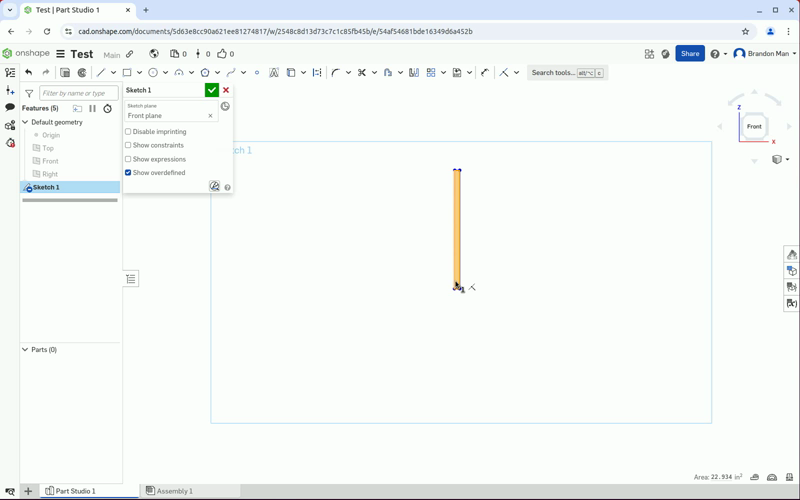
mouse_move(73, 352)
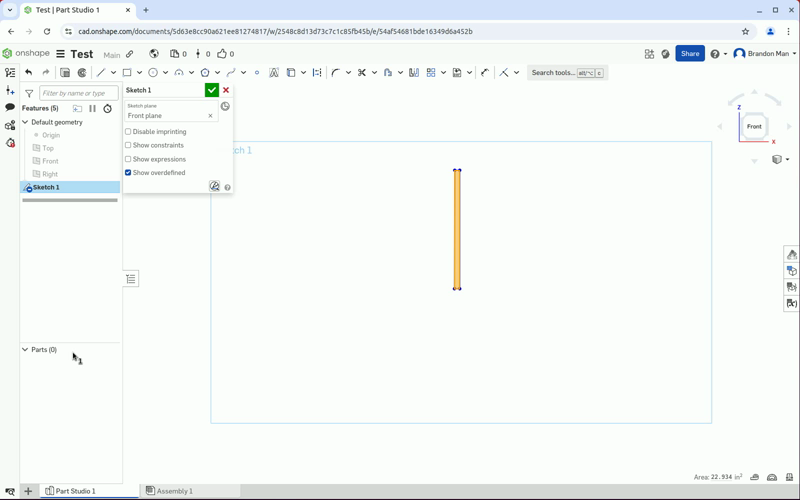
key(shift+y)
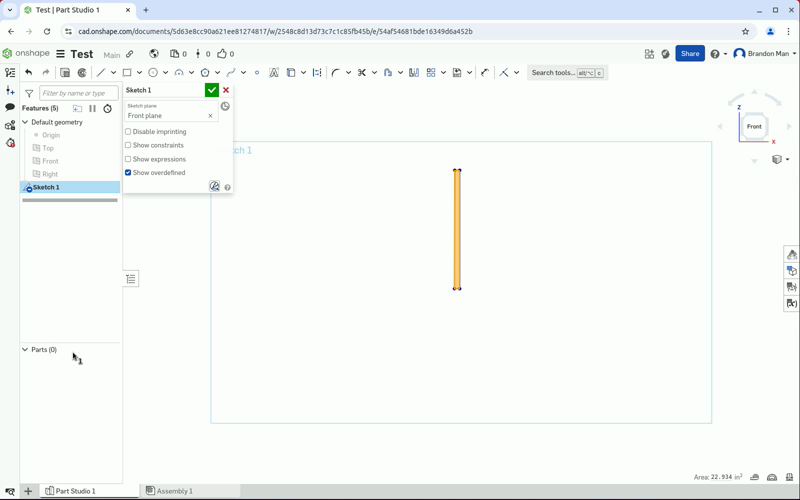
key(shift+e)
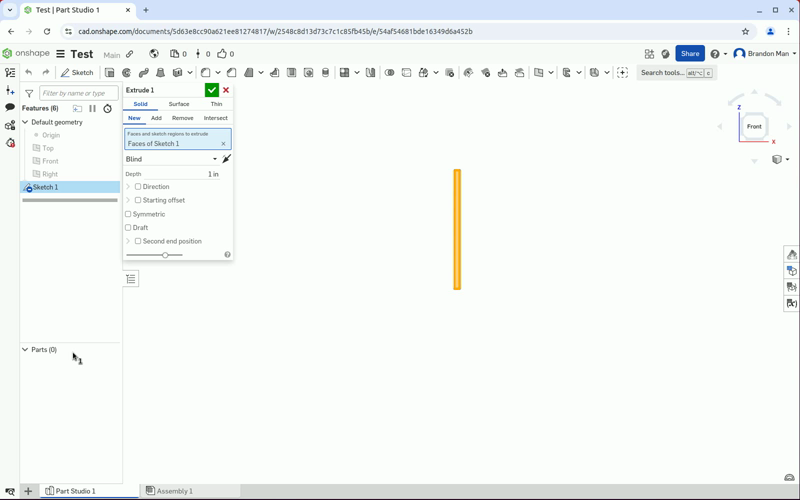
mouse_move(143, 106)
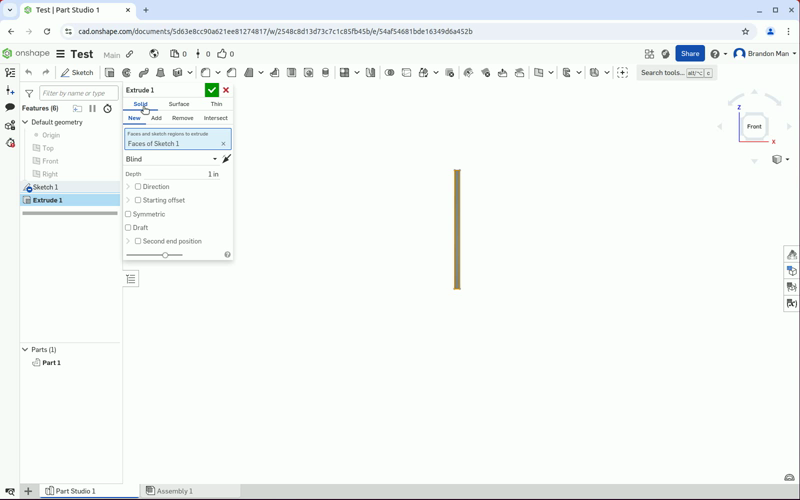
click(143, 106)
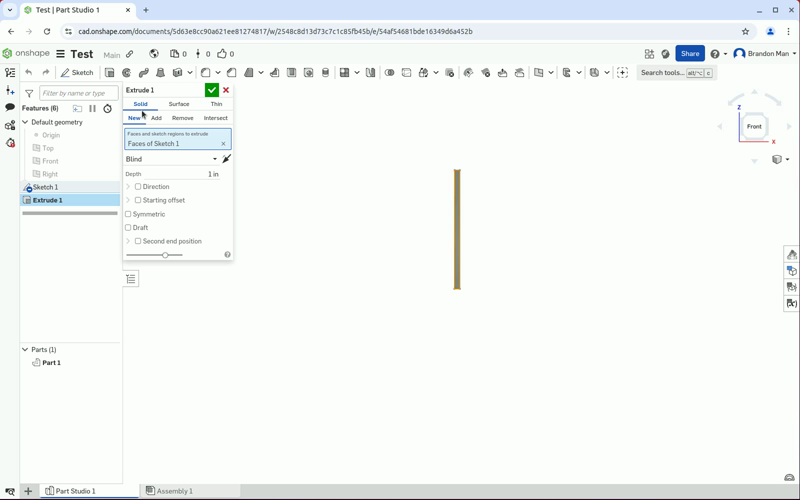
mouse_move(137, 120)
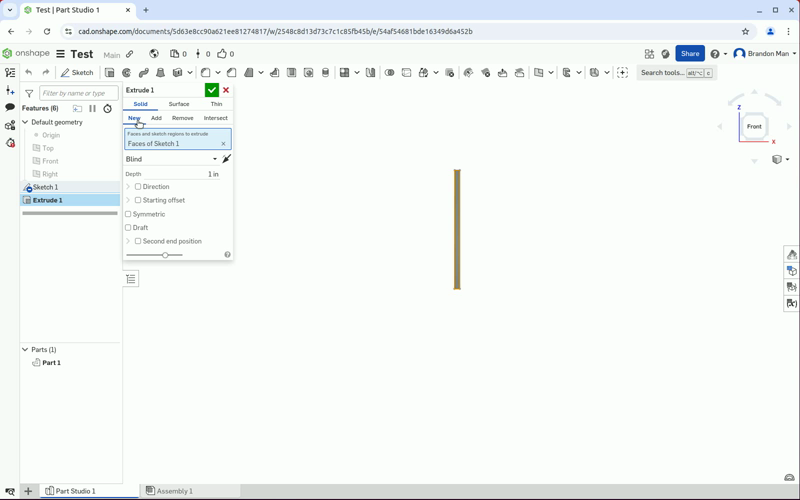
click(137, 120)
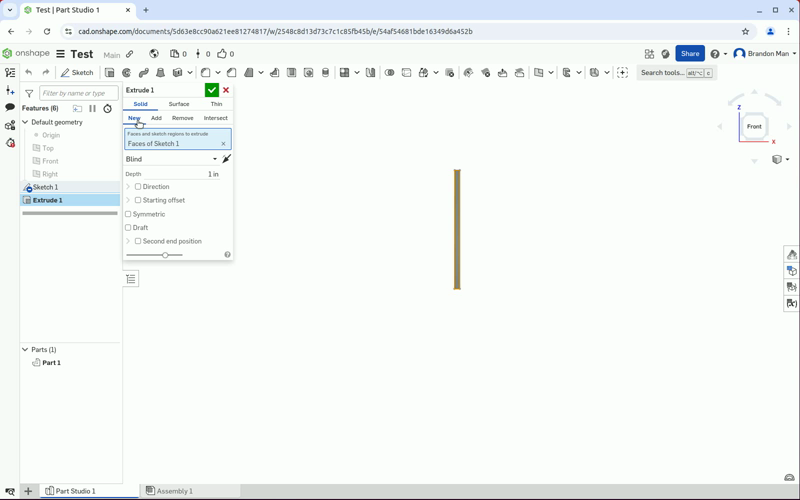
key(tab, 4)
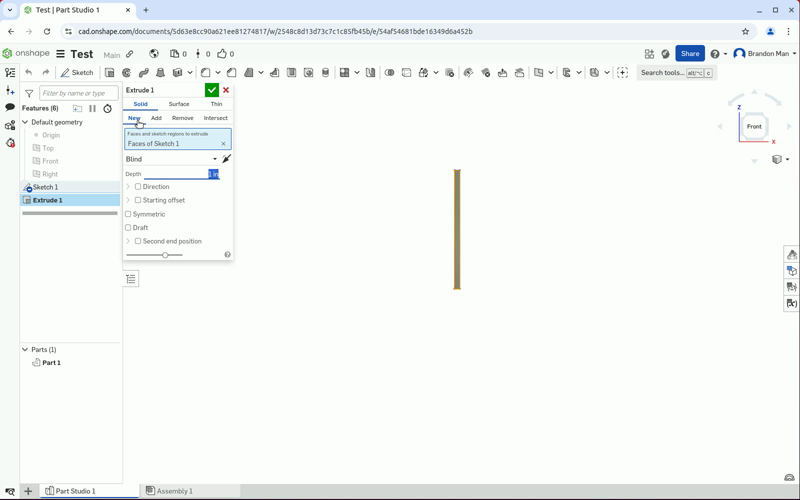
text(0.963)
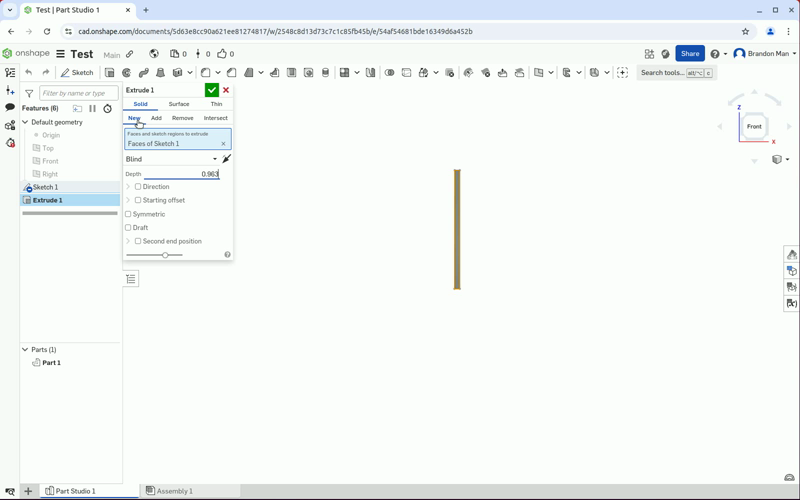
key(enter)
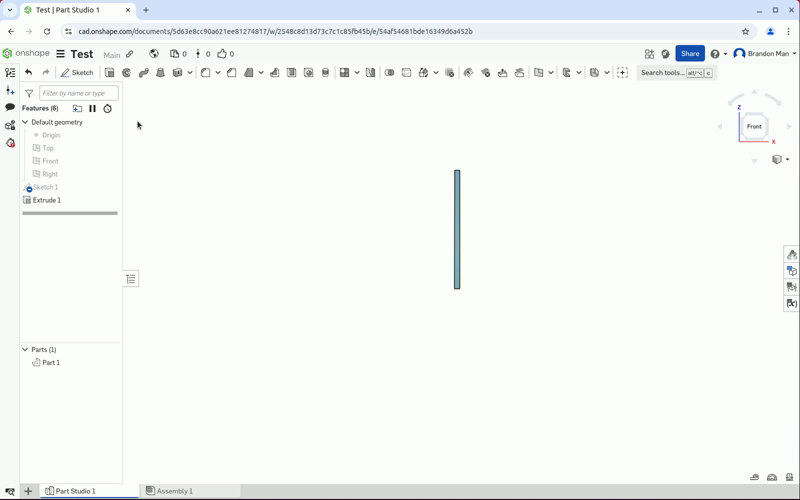
key(shift+h)
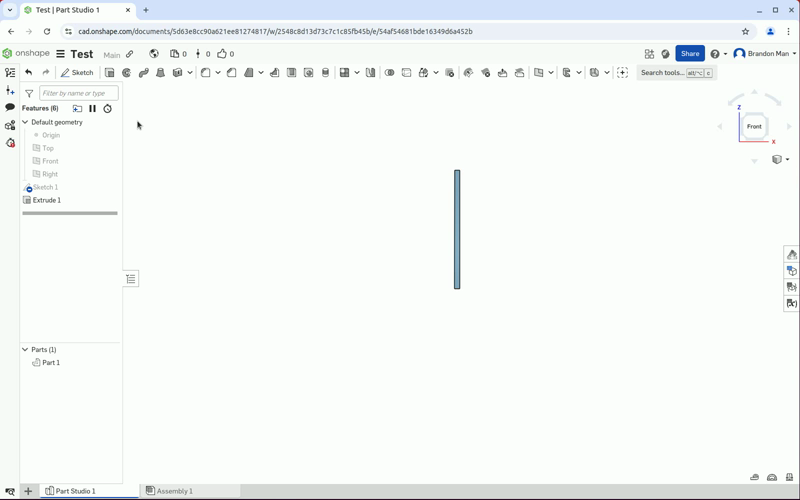
key(shift+h)
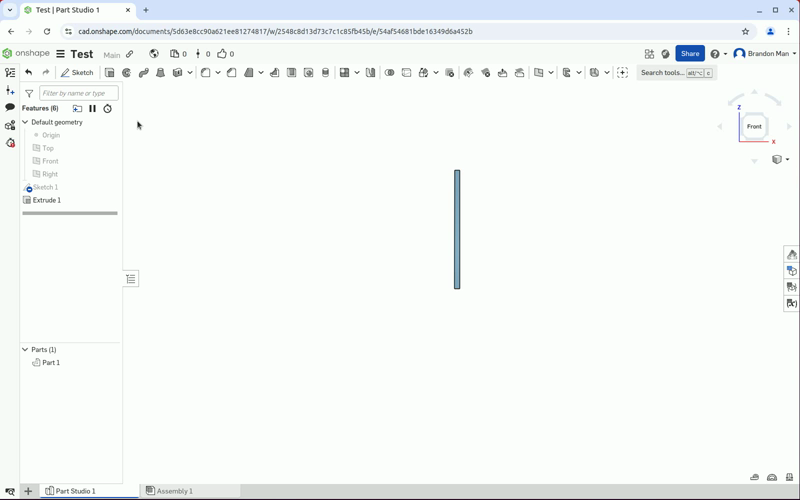
mouse_move(73, 189)
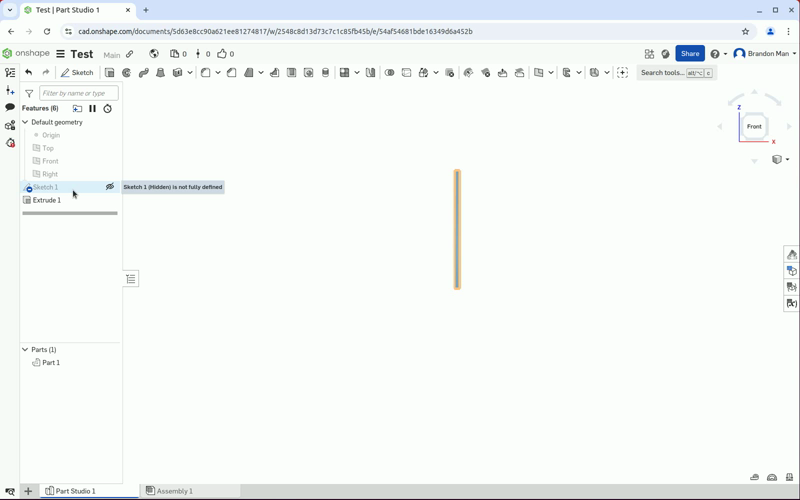
click(73, 189)
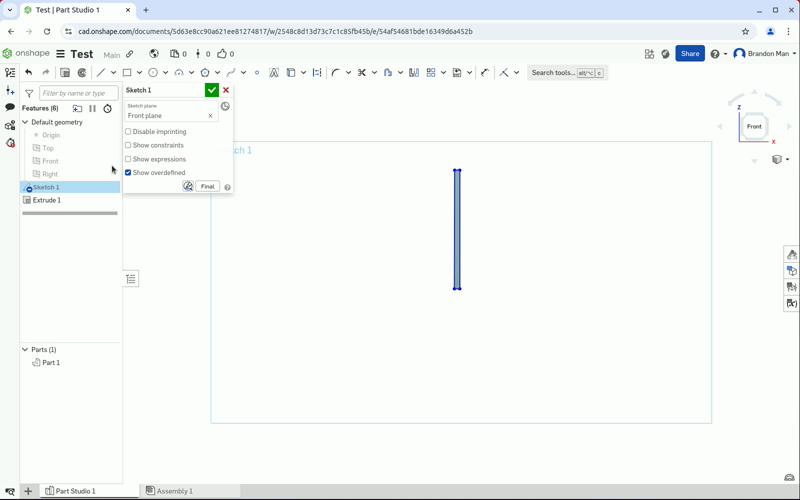
mouse_move(229, 92)
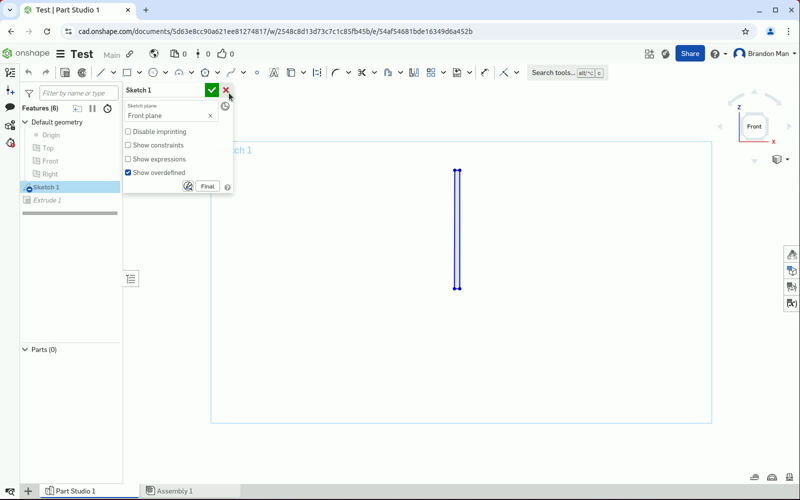
click(229, 92)
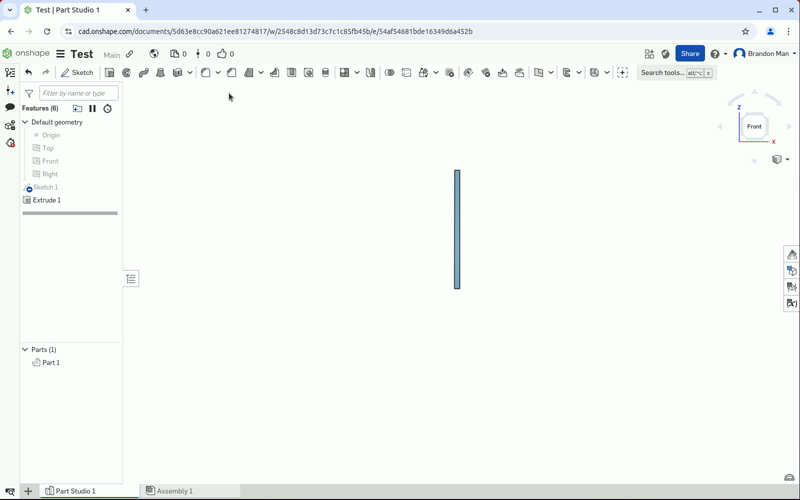
mouse_move(73, 352)
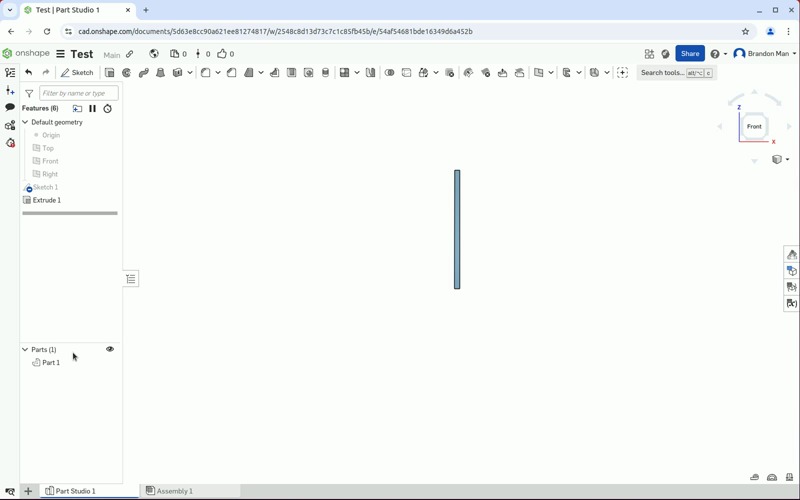
key(y)
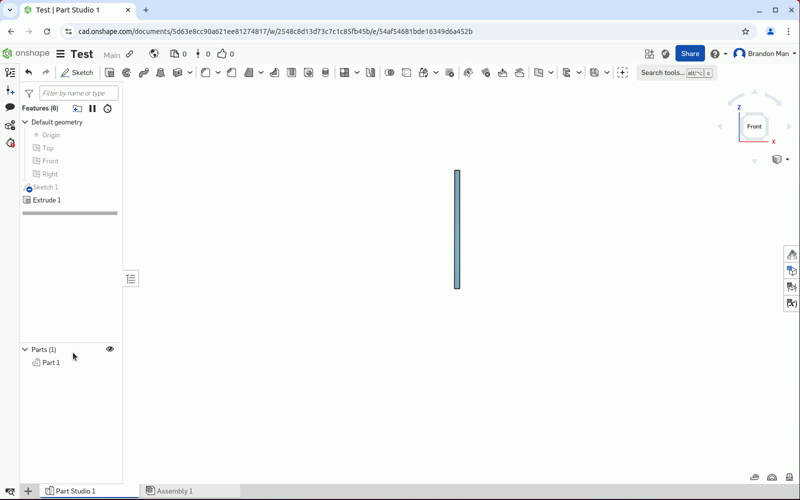
key(shift+p)
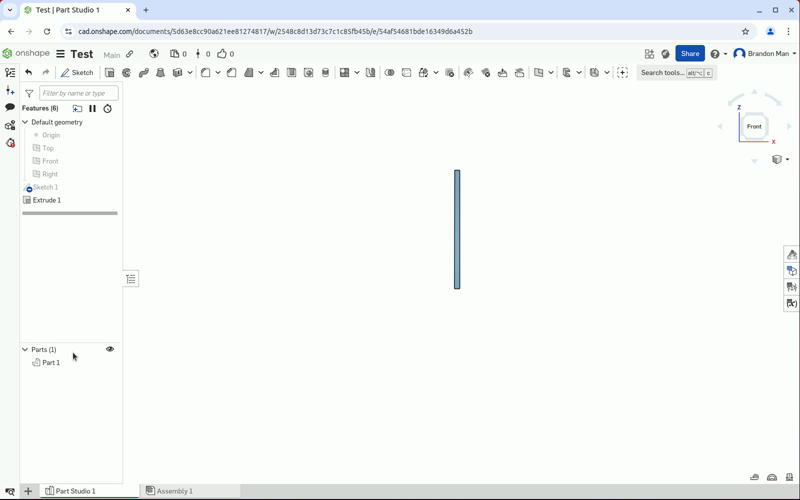
key(space)
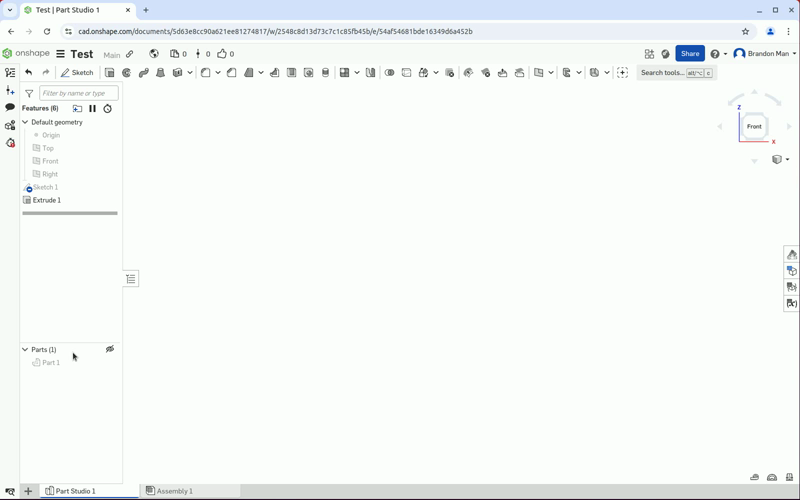
key_down(shift)
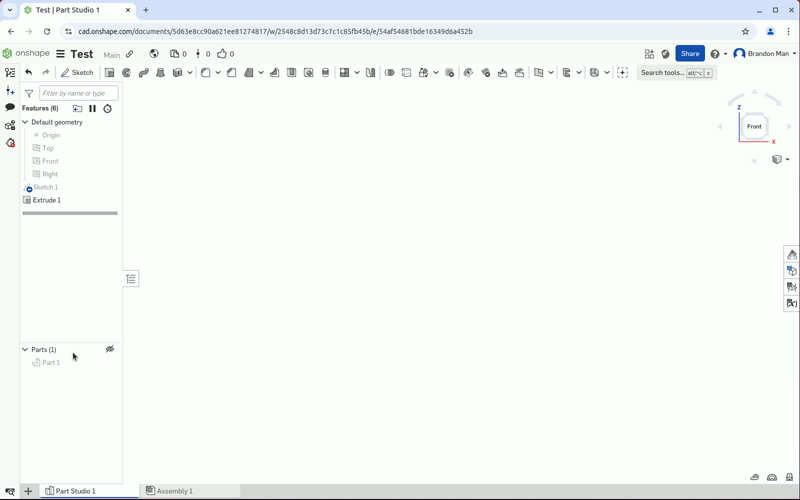
key(down)
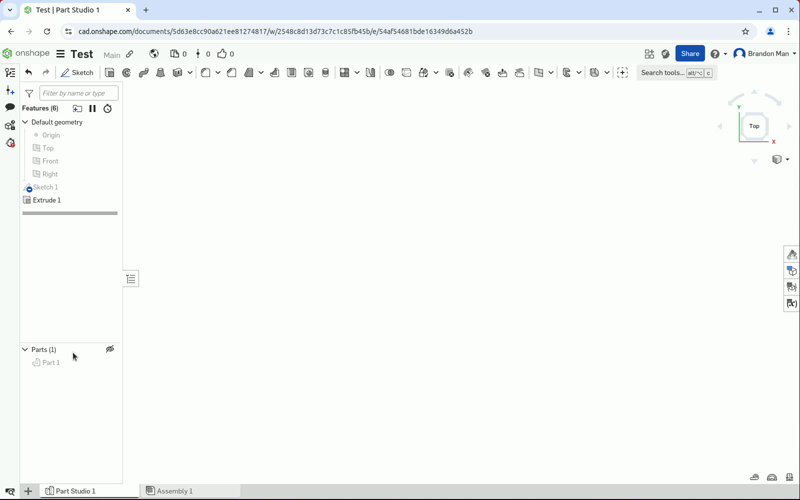
key_up(shift)
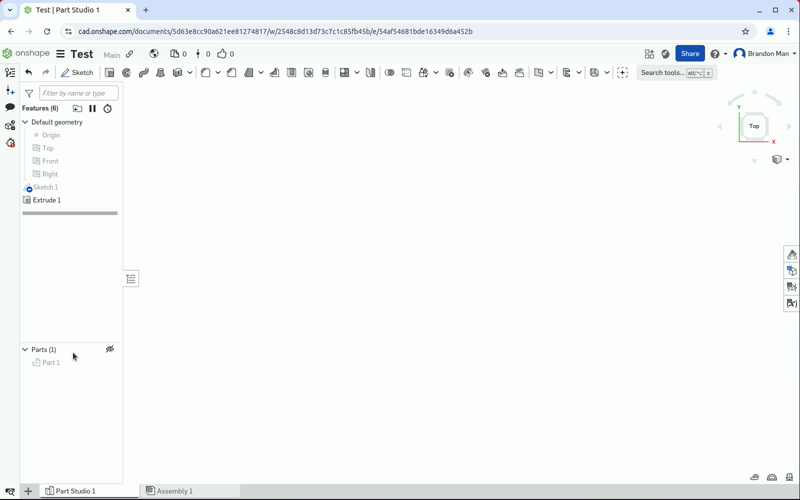
mouse_move(73, 352)
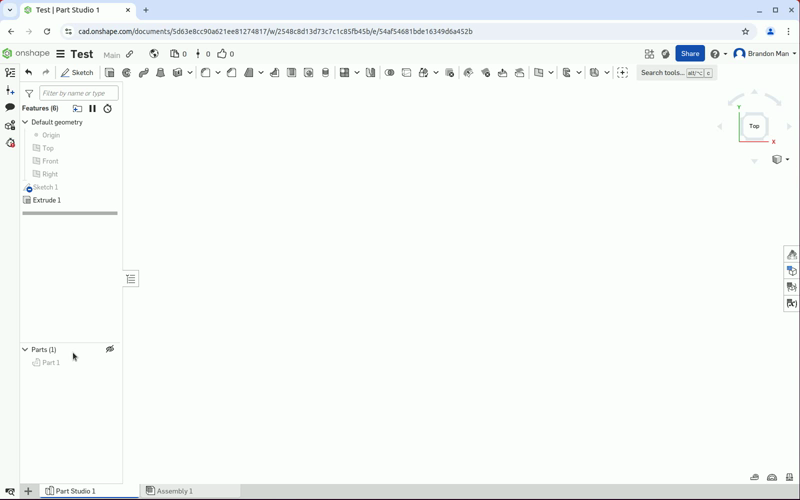
key(shift+y)
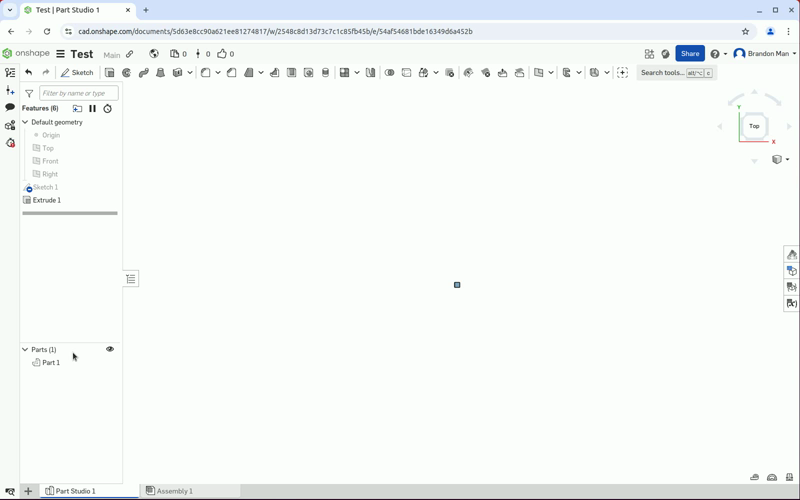
mouse_move(541, 75)
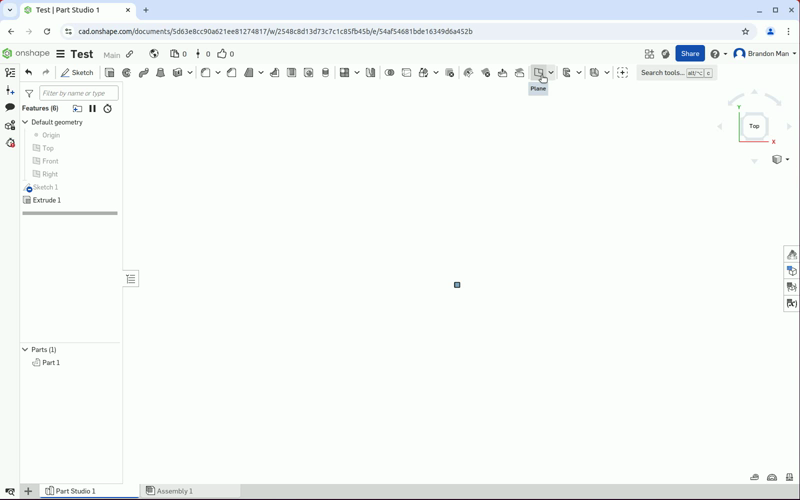
click(541, 75)
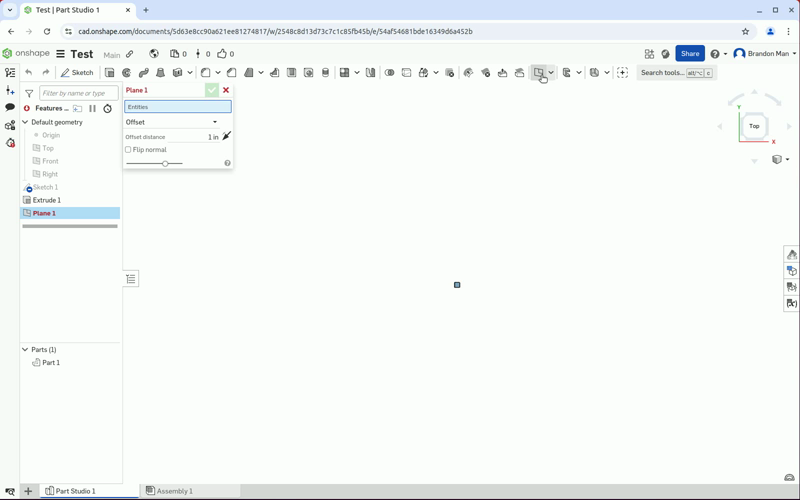
mouse_move(73, 150)
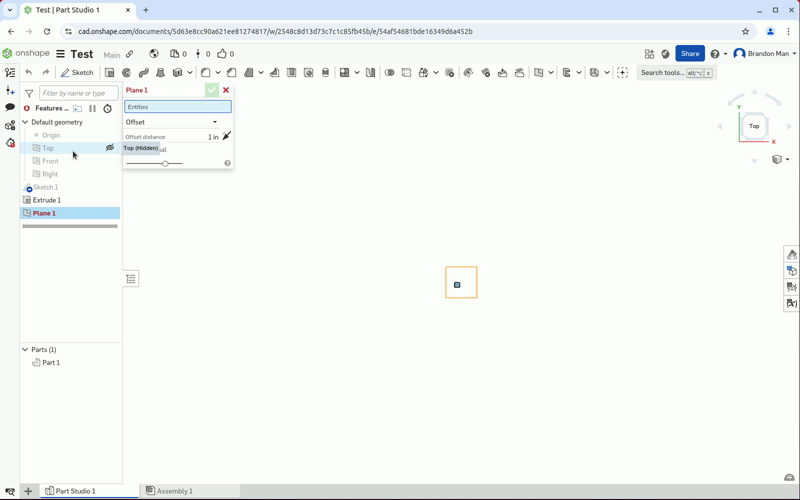
click(73, 150)
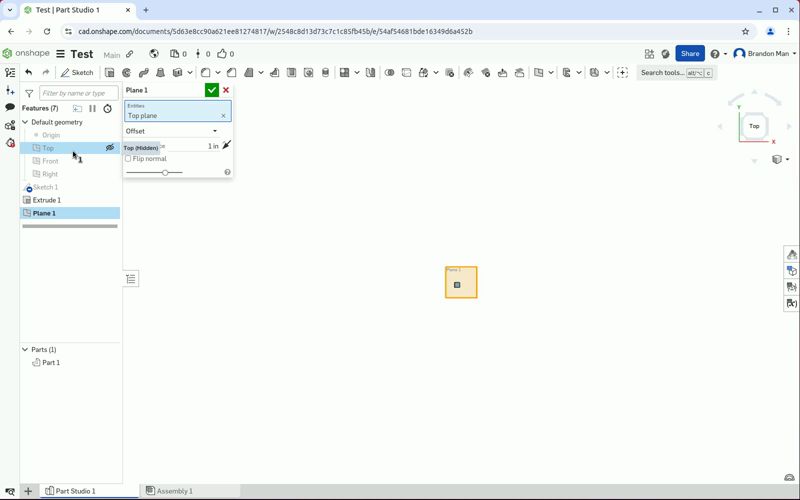
key(tab, 2)
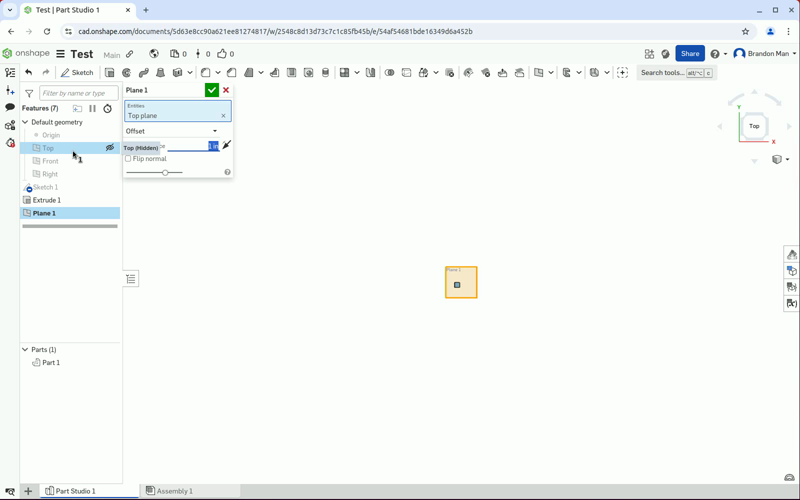
text(23.108)
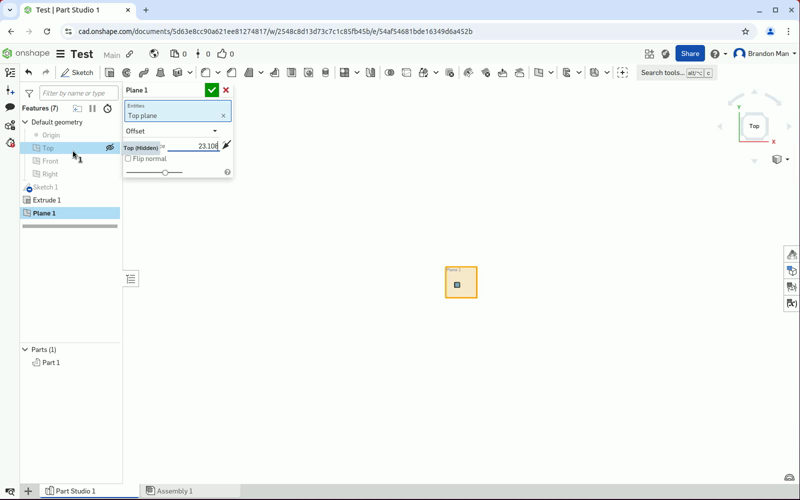
key(enter, 2)
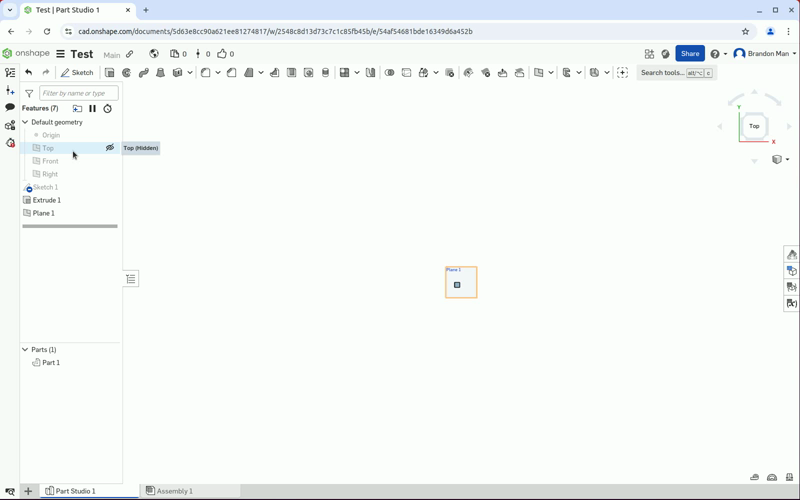
key(shift+s)
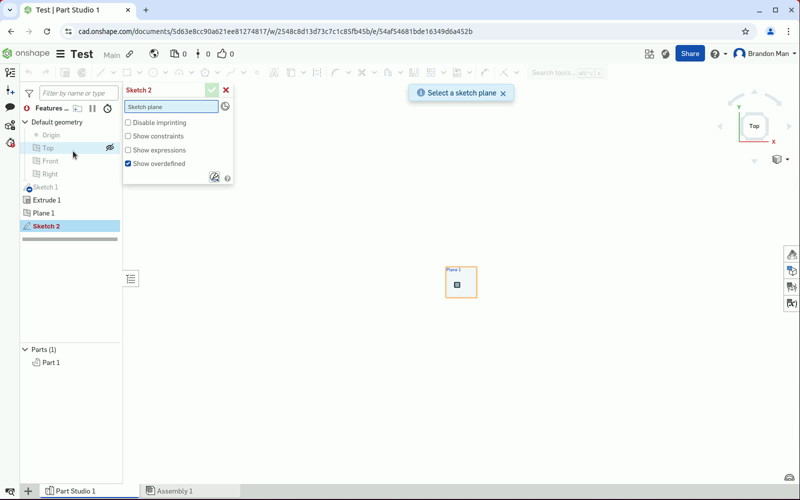
mouse_move(73, 215)
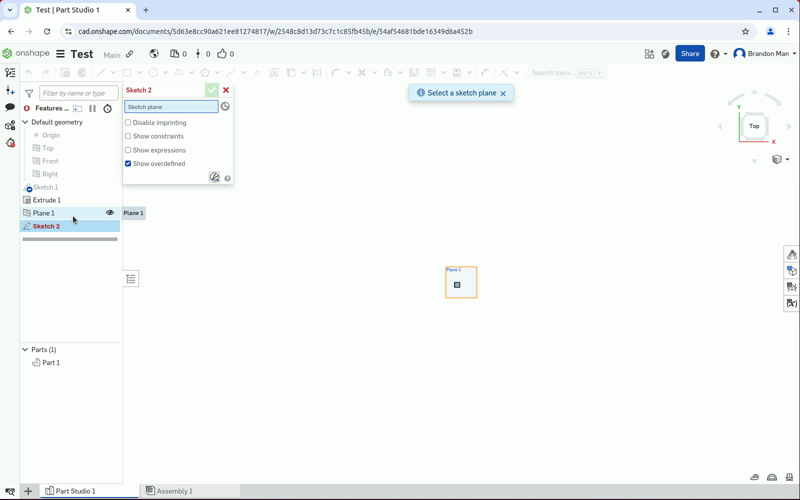
click(73, 215)
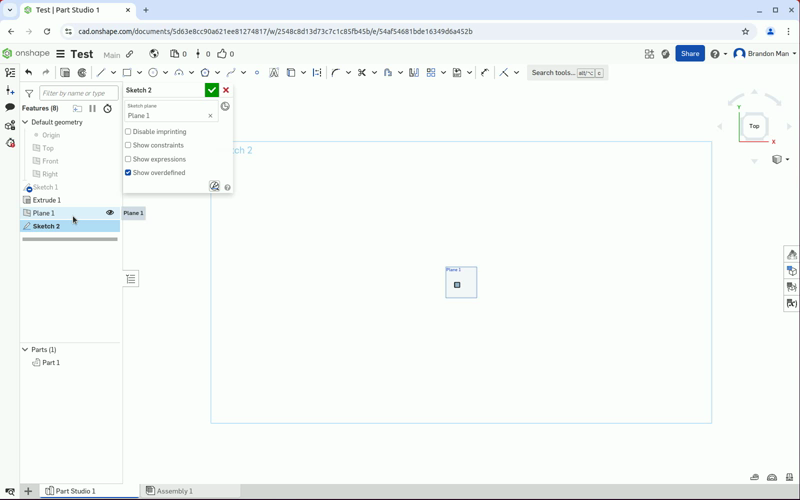
mouse_move(73, 352)
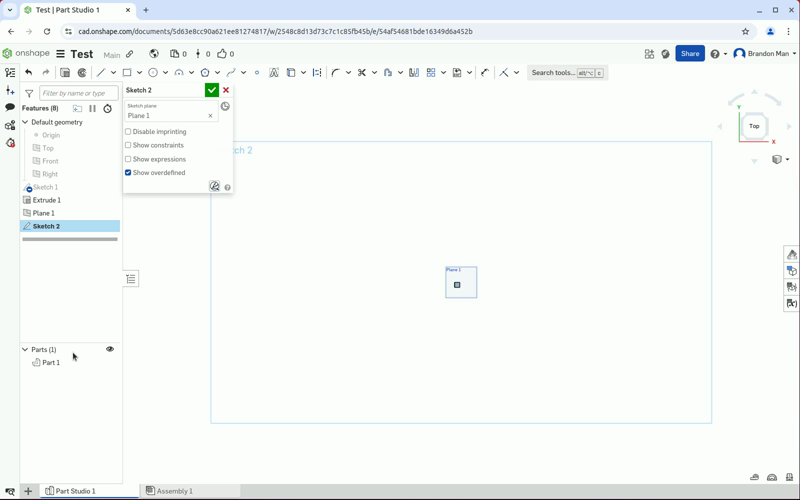
key(y)
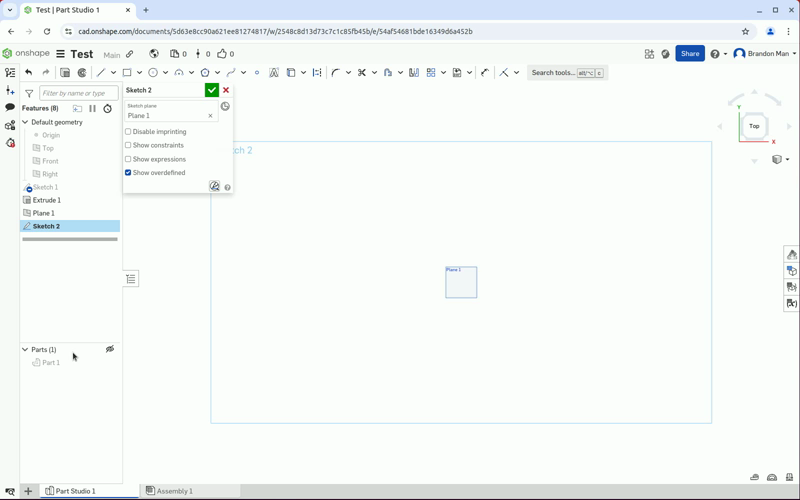
key(l)
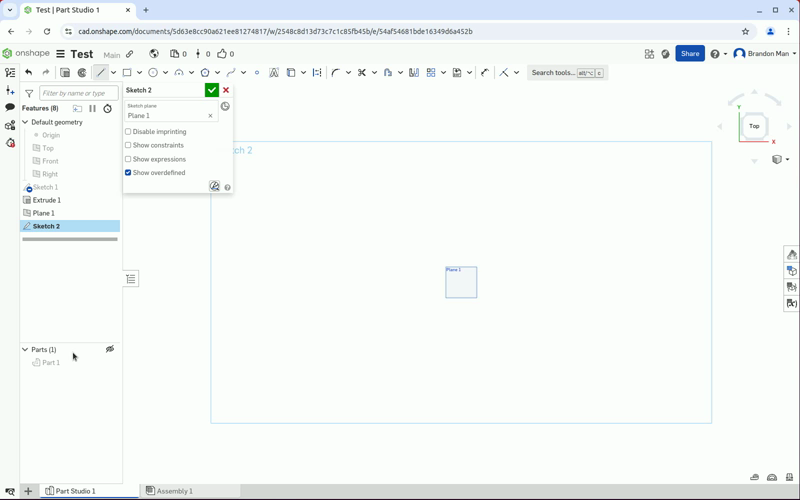
key_down(shift)
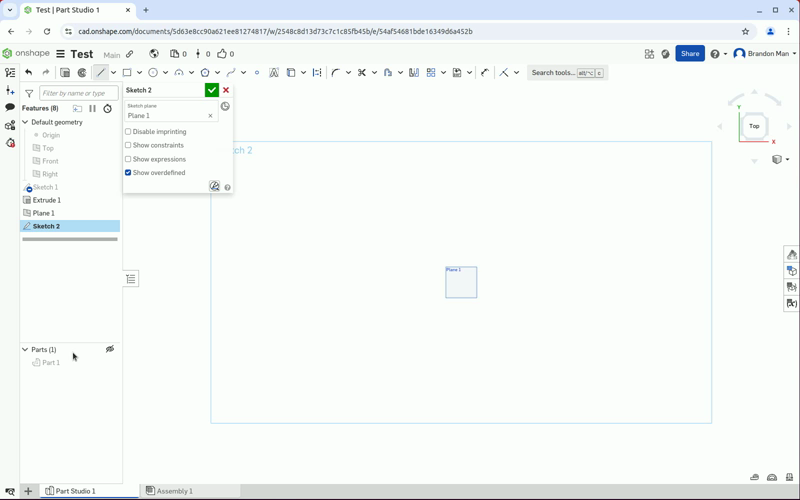
mouse_move(454, 287)
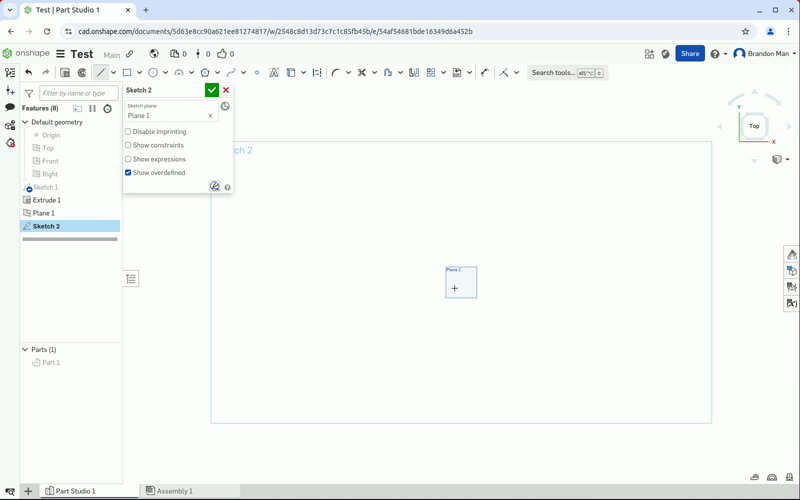
click(454, 287)
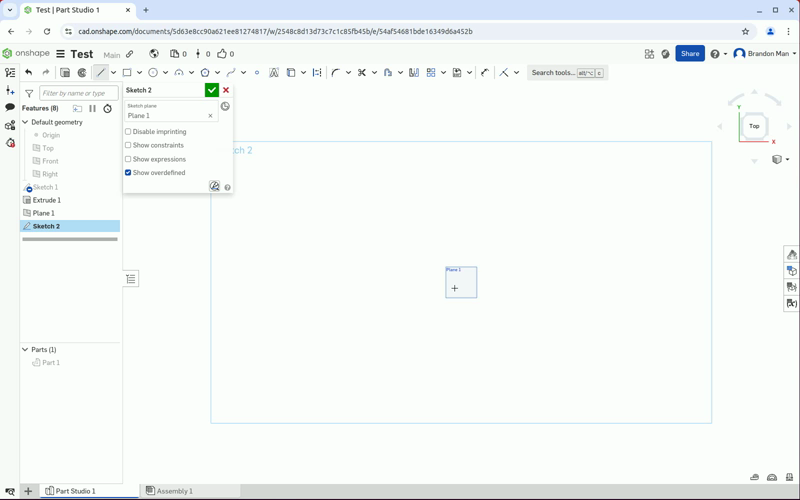
key_up(shift)
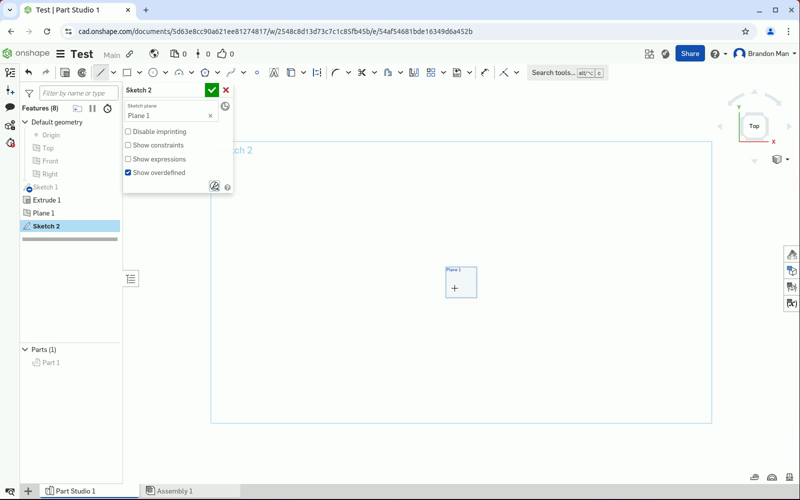
key_down(shift)
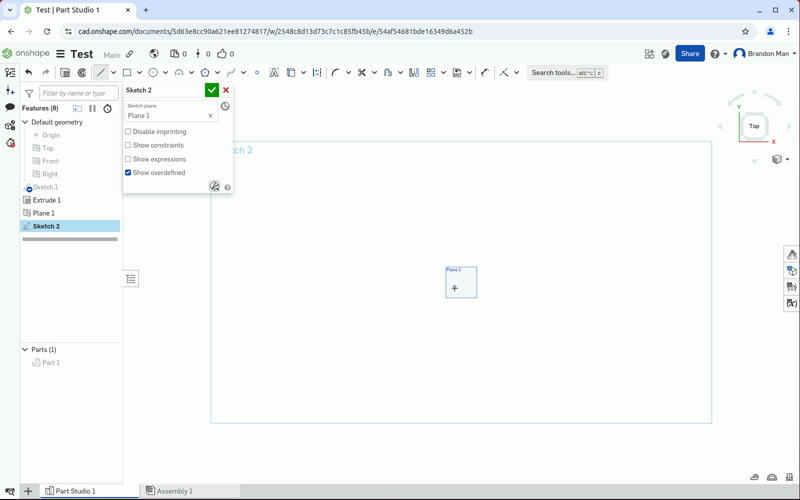
mouse_move(484, 287)
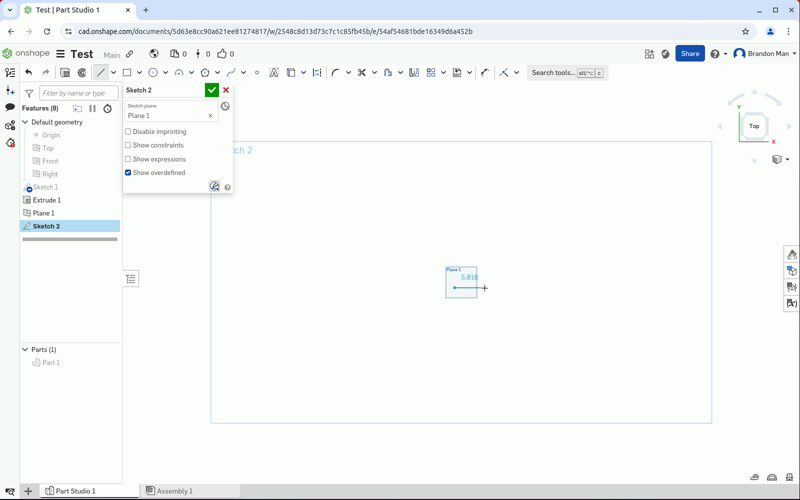
mouse_move(460, 287)
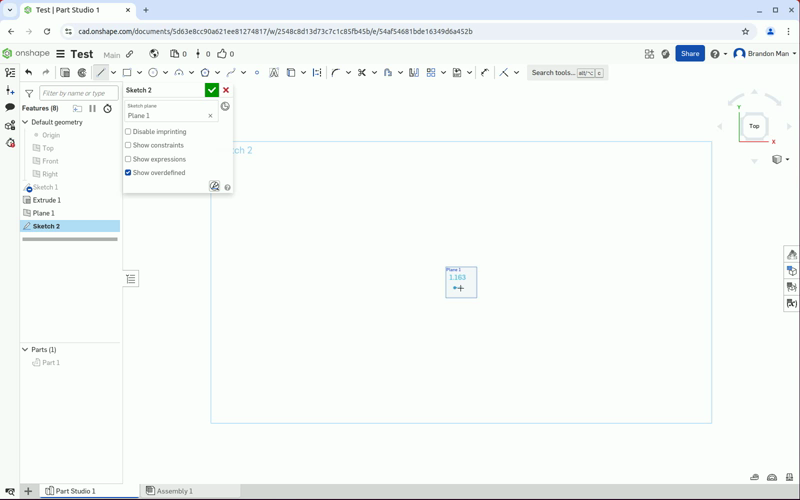
scroll(6)
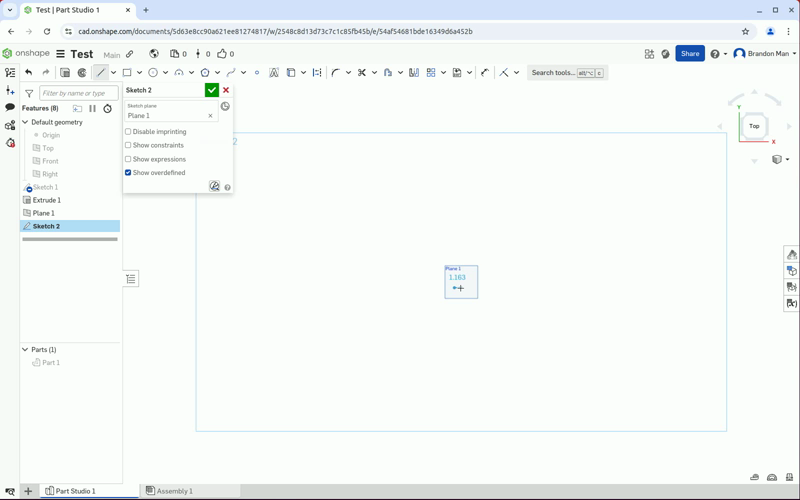
scroll(6)
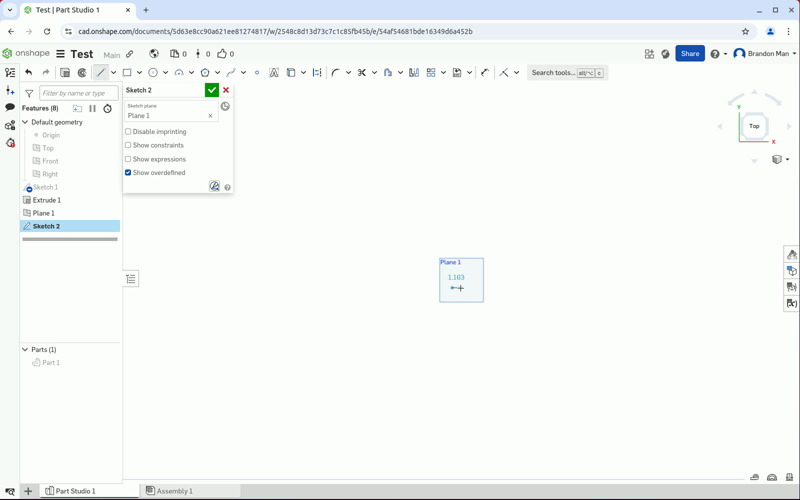
scroll(6)
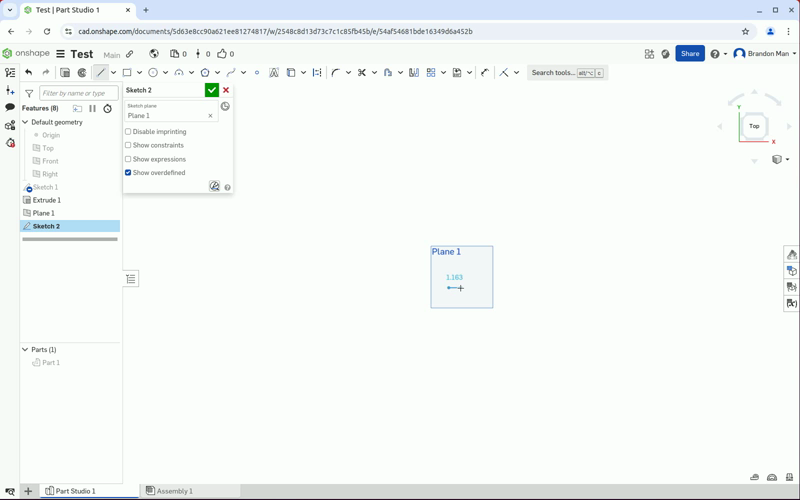
scroll(6)
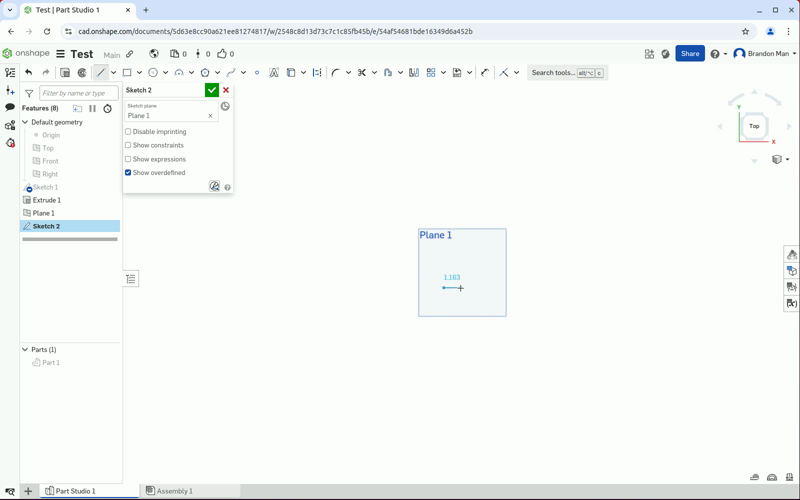
scroll(6)
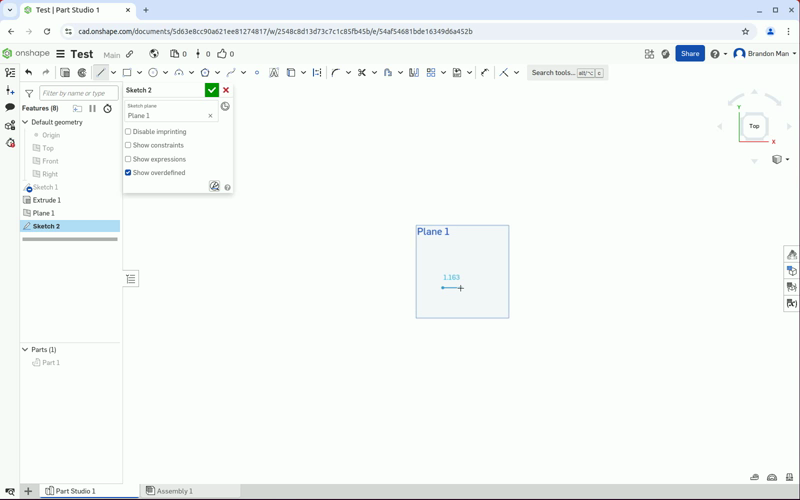
scroll(6)
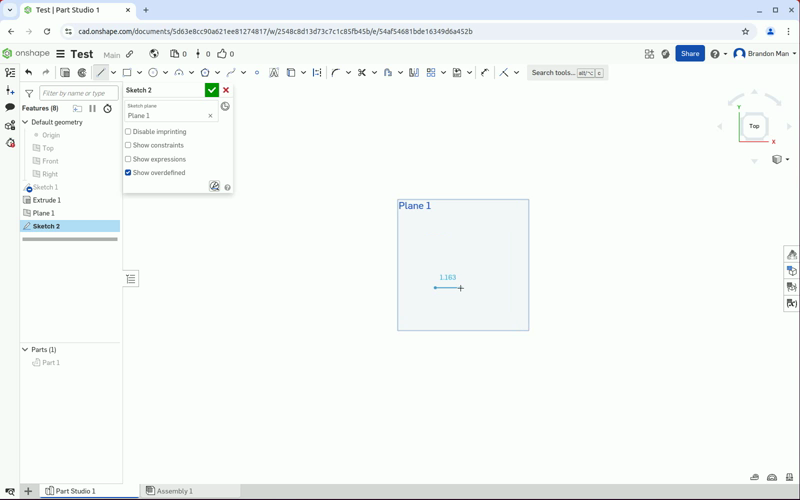
scroll(6)
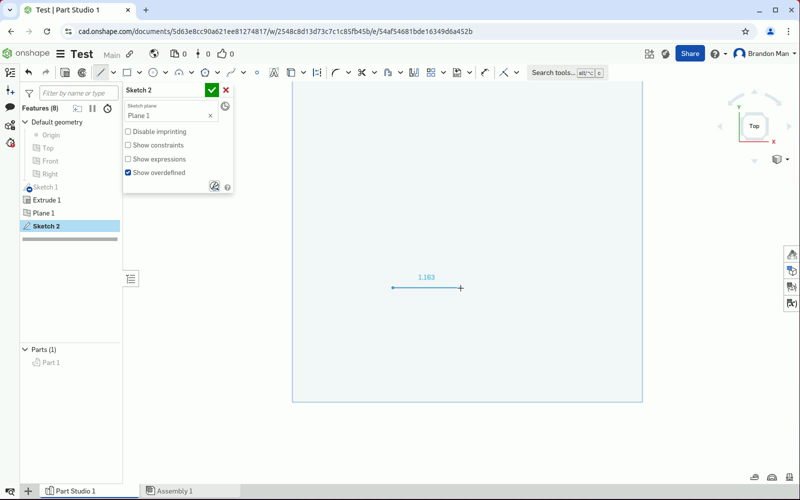
click(460, 287)
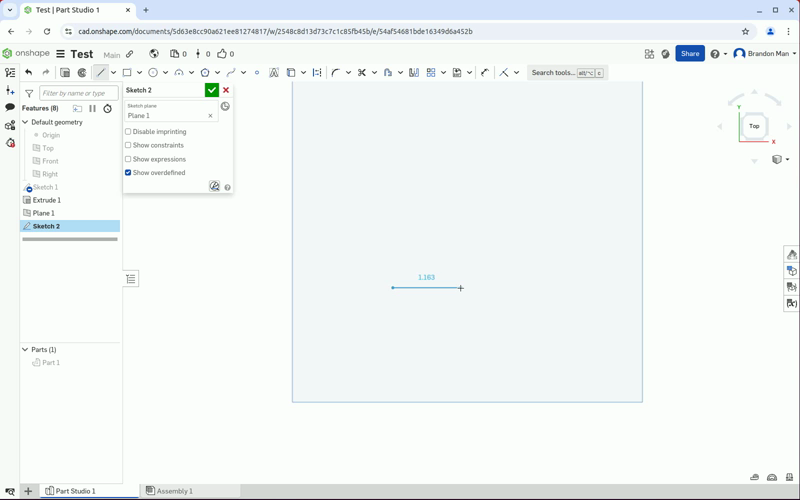
scroll(-6)
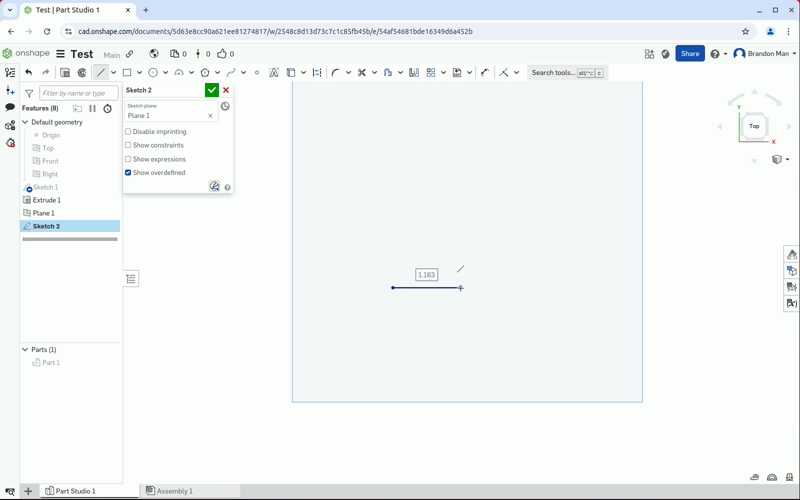
scroll(-6)
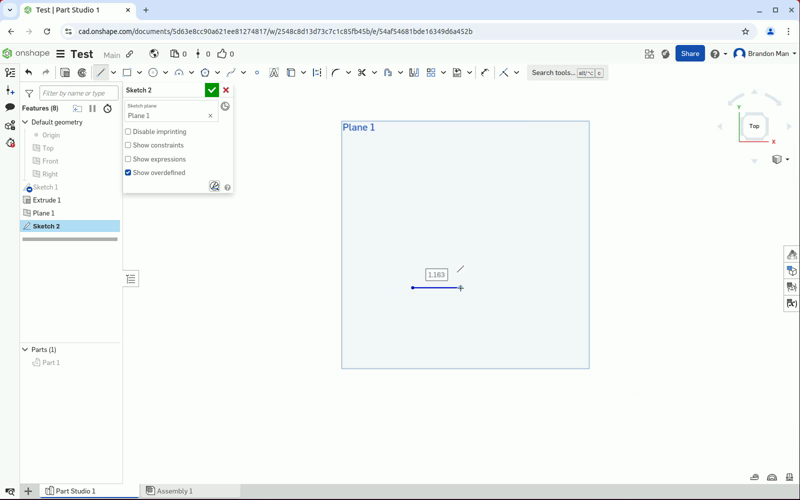
scroll(-6)
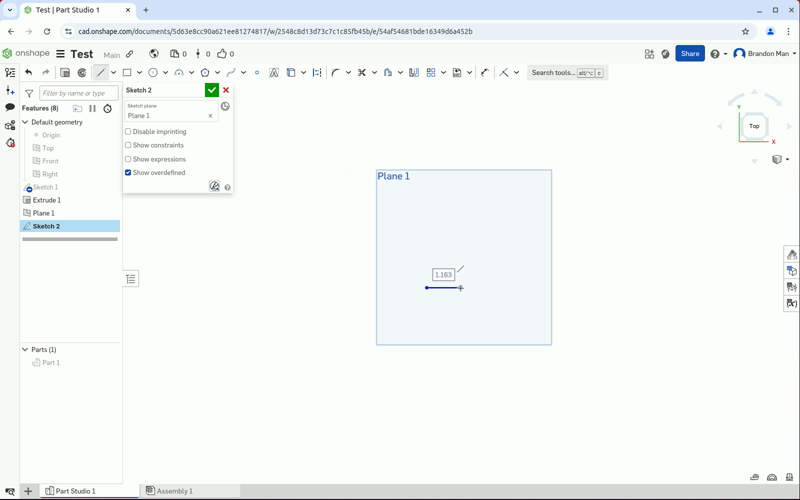
scroll(-6)
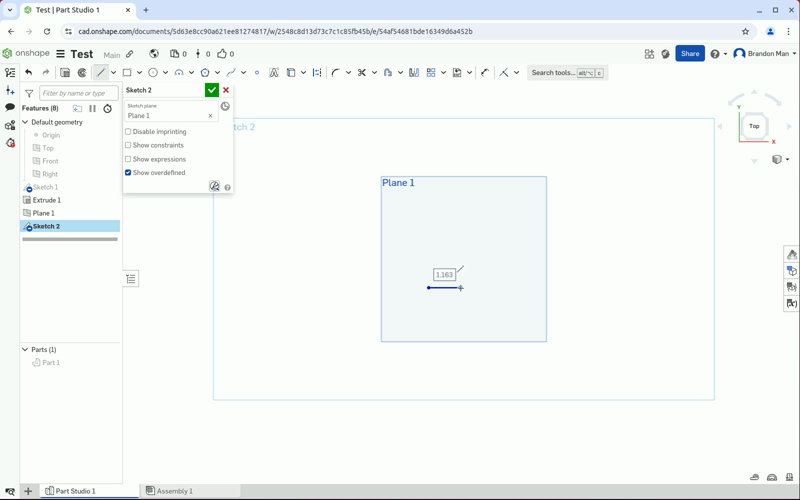
scroll(-6)
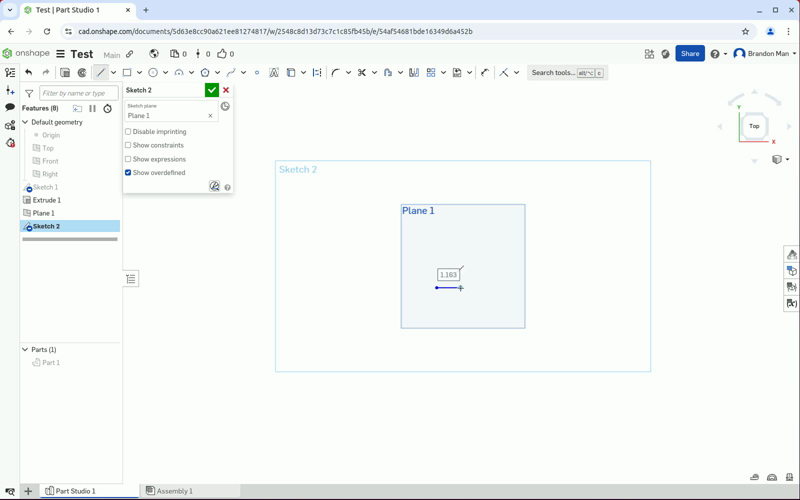
scroll(-6)
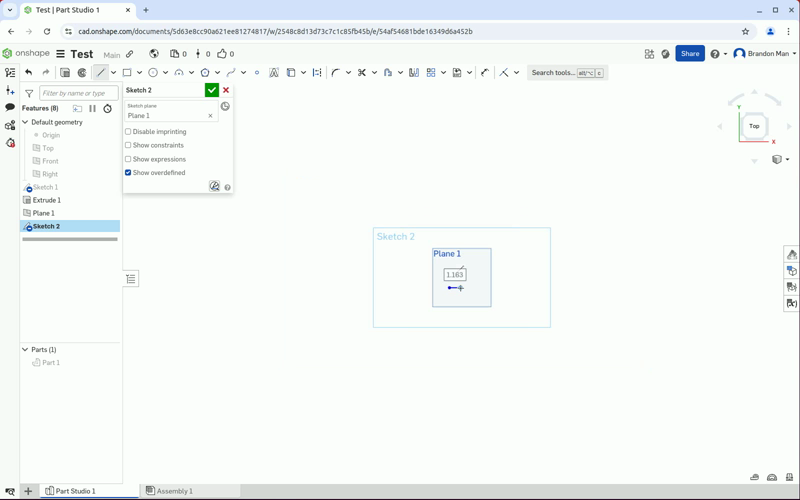
scroll(-6)
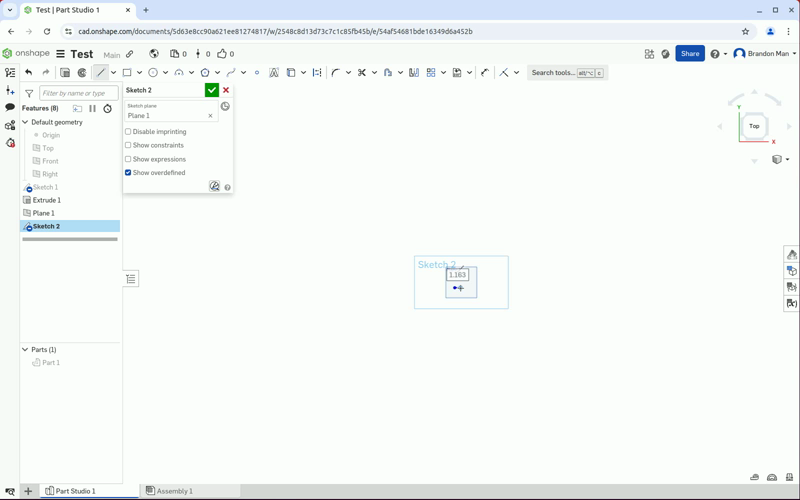
key_up(shift)
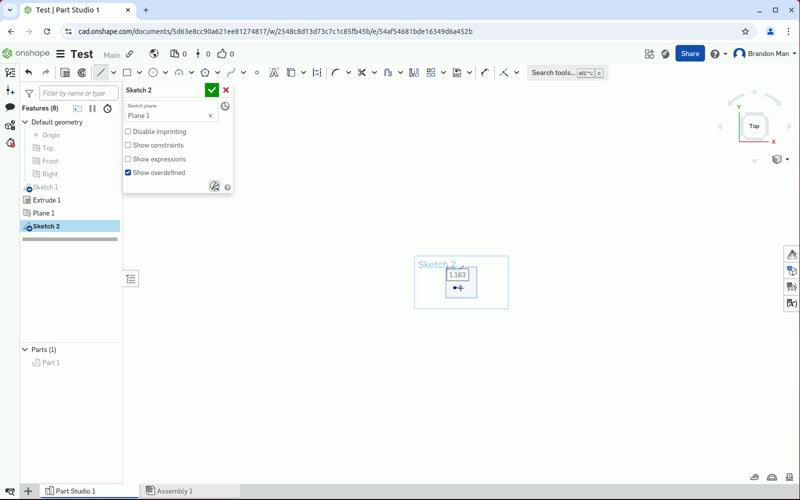
key_down(shift)
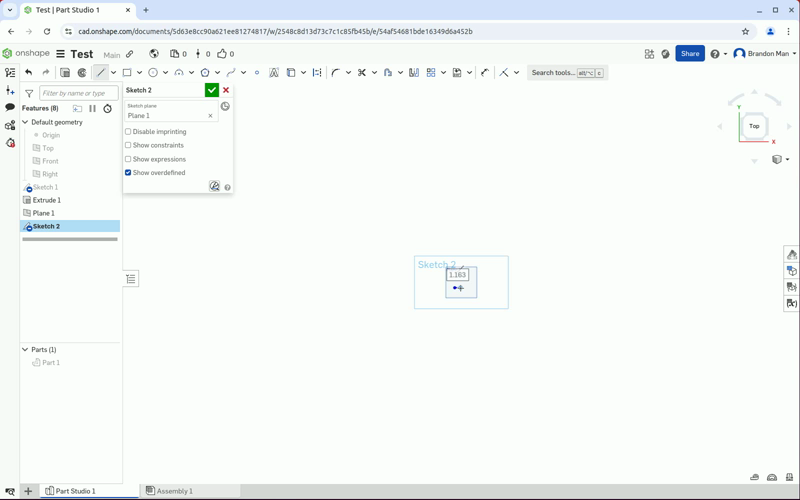
mouse_move(490, 287)
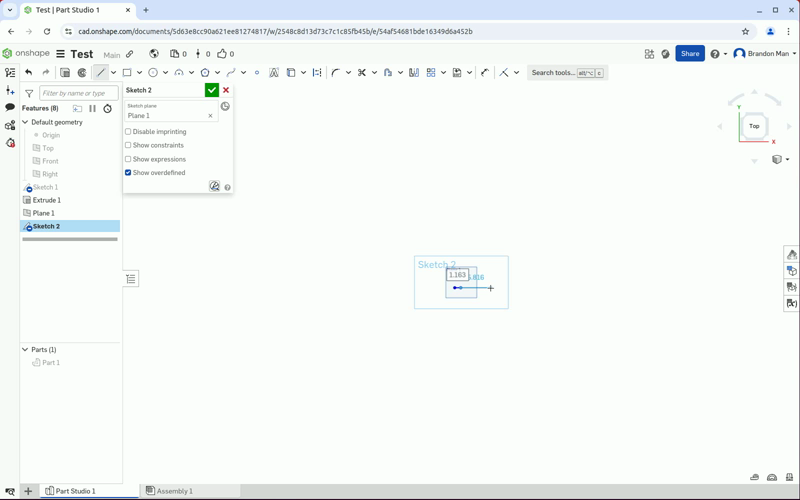
mouse_move(460, 281)
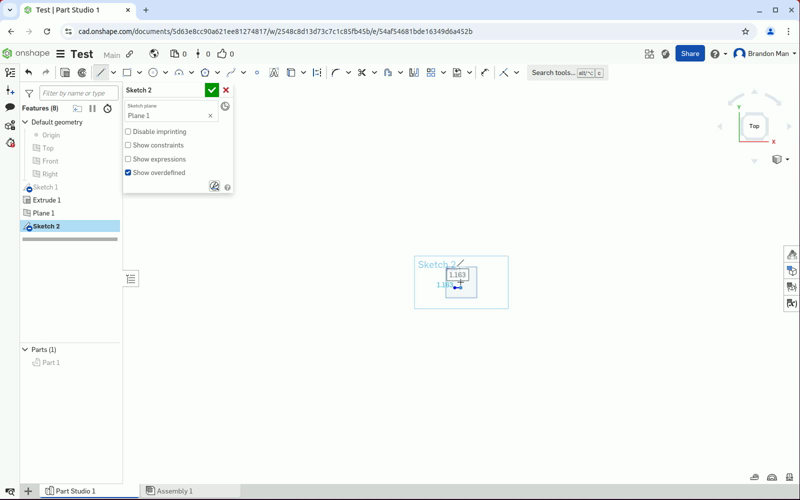
scroll(6)
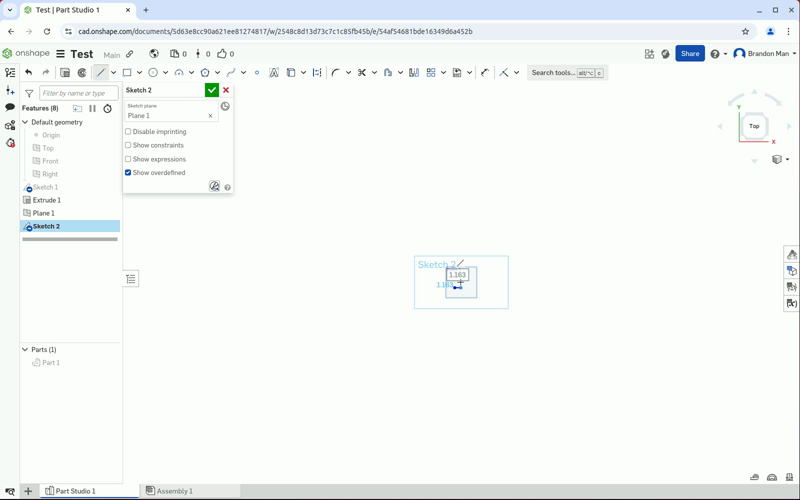
scroll(6)
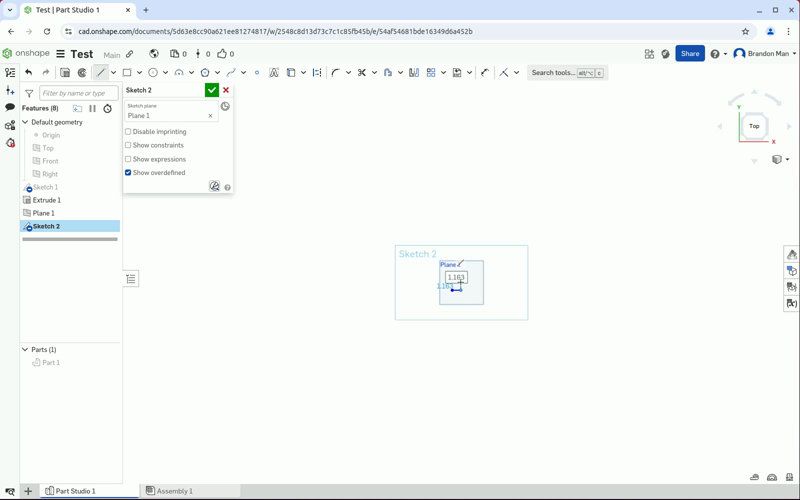
scroll(6)
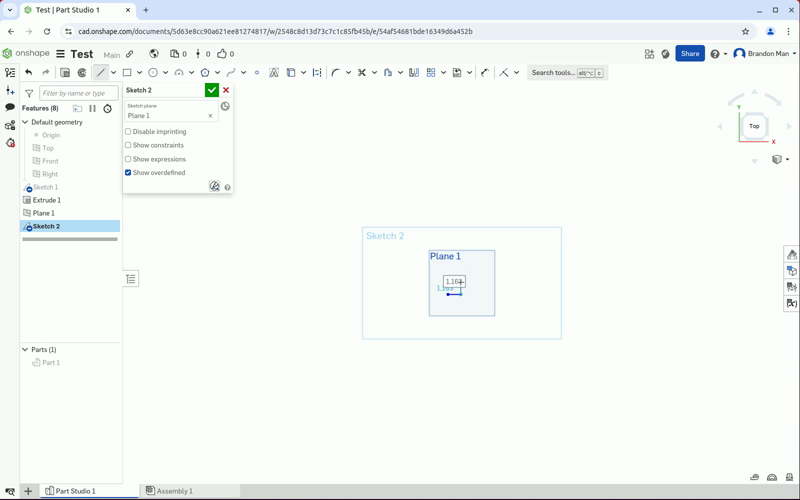
scroll(6)
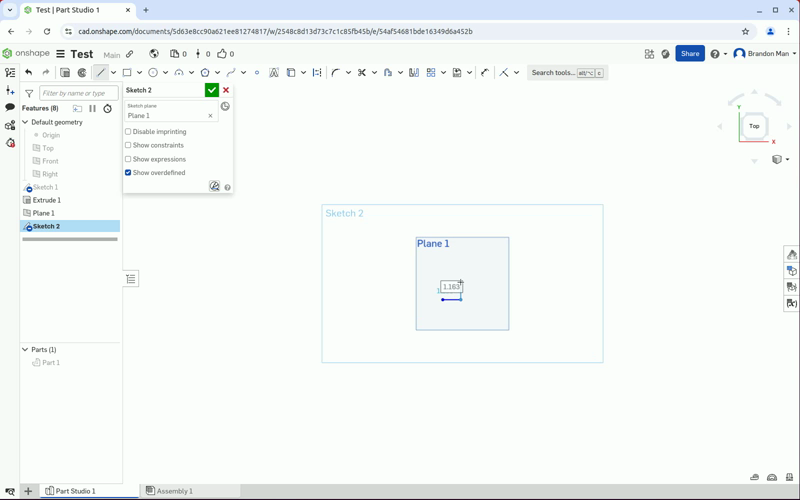
scroll(6)
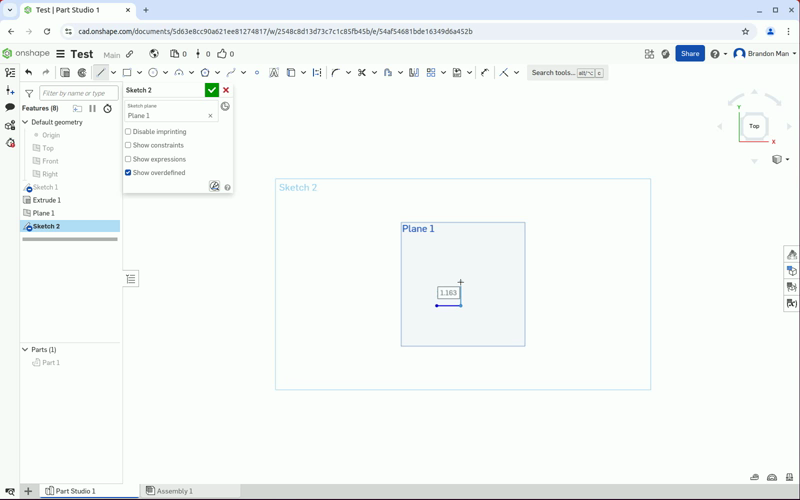
scroll(6)
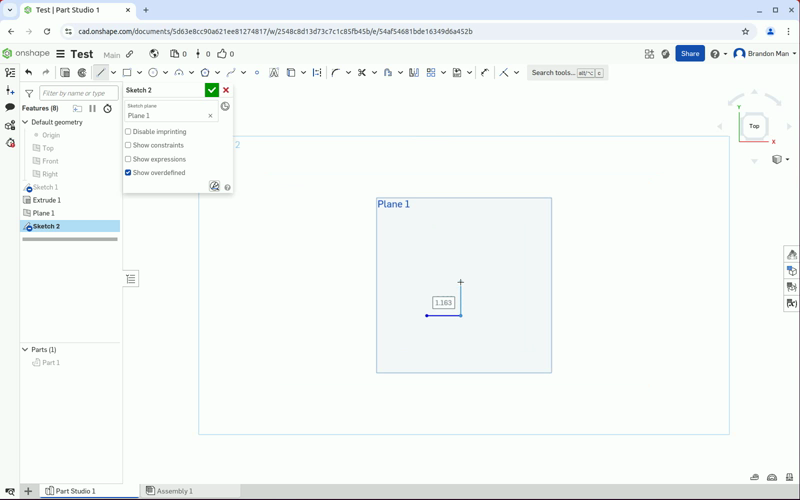
scroll(6)
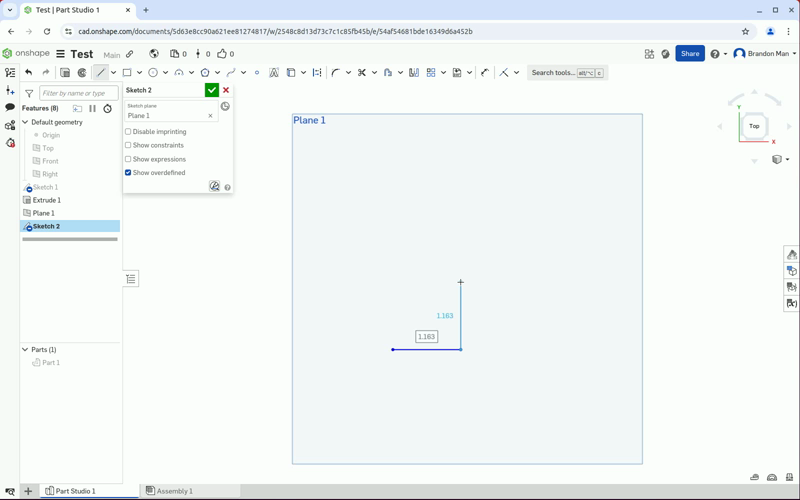
click(460, 281)
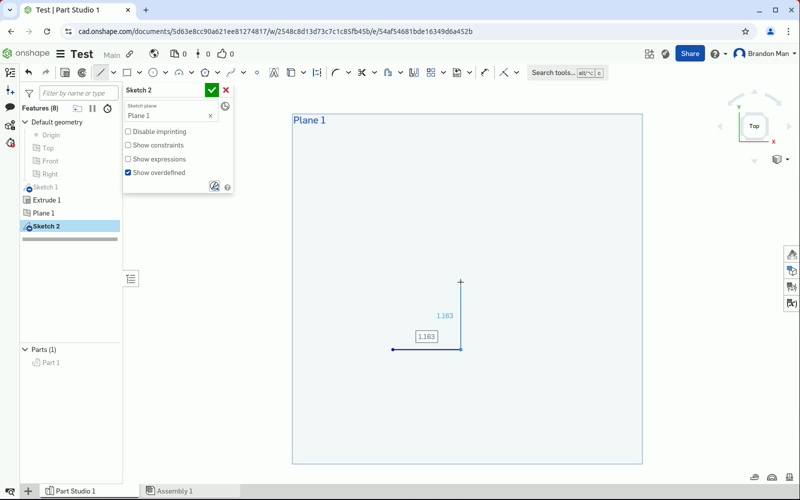
scroll(-6)
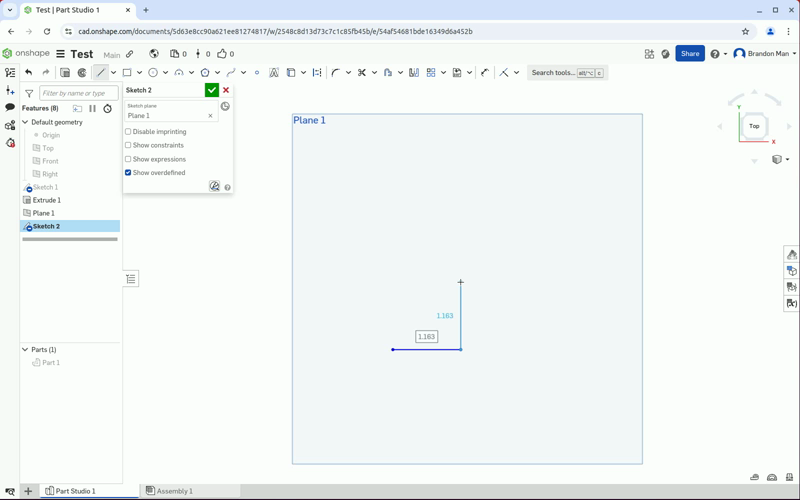
scroll(-6)
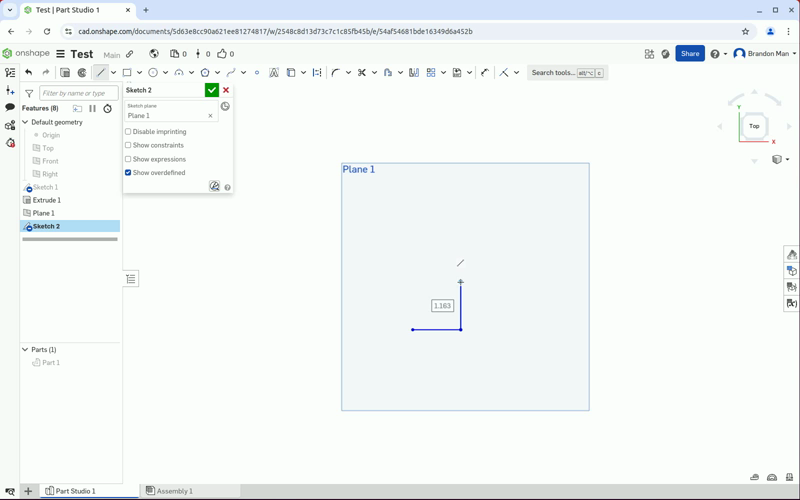
scroll(-6)
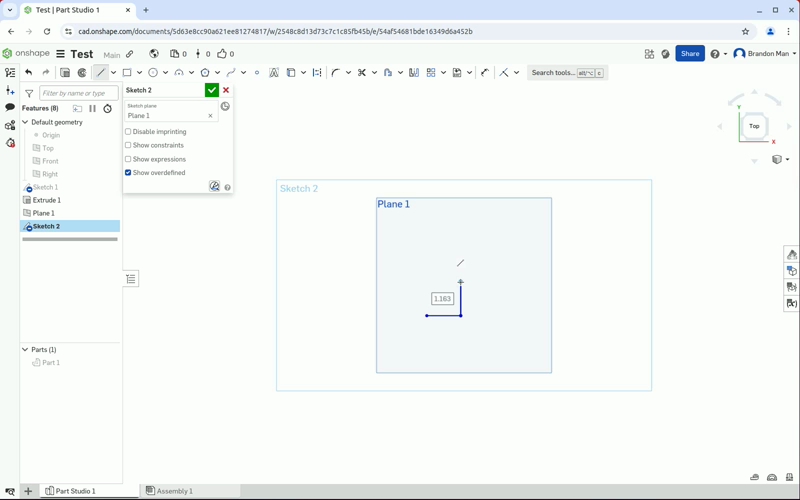
scroll(-6)
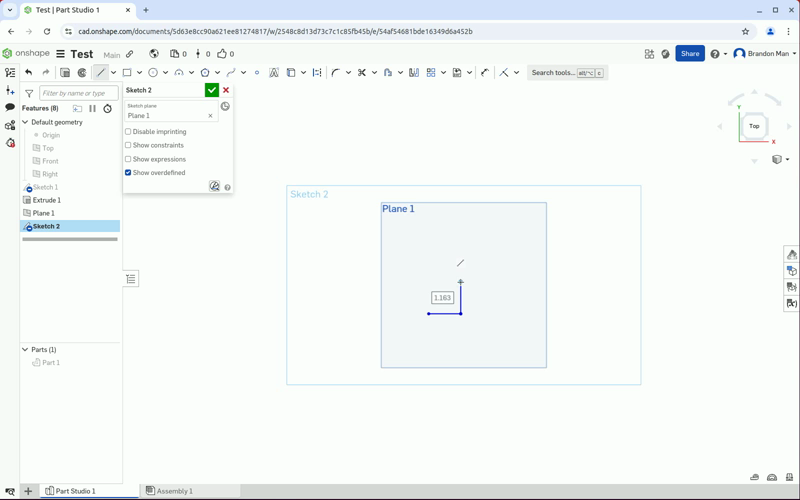
scroll(-6)
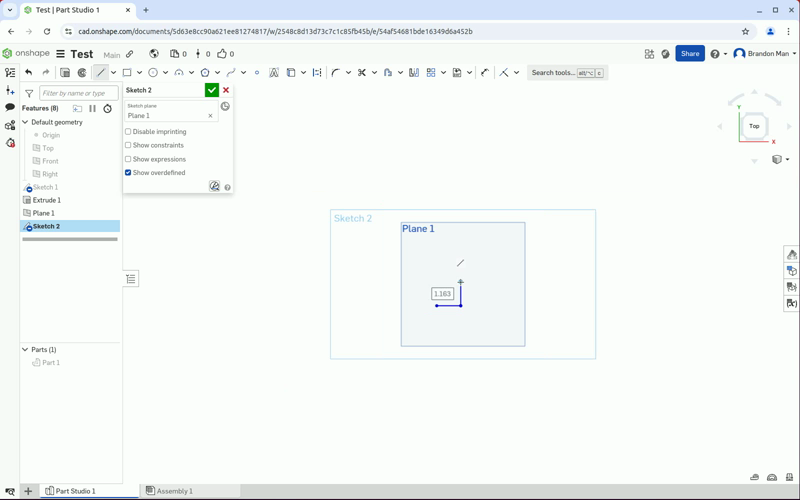
scroll(-6)
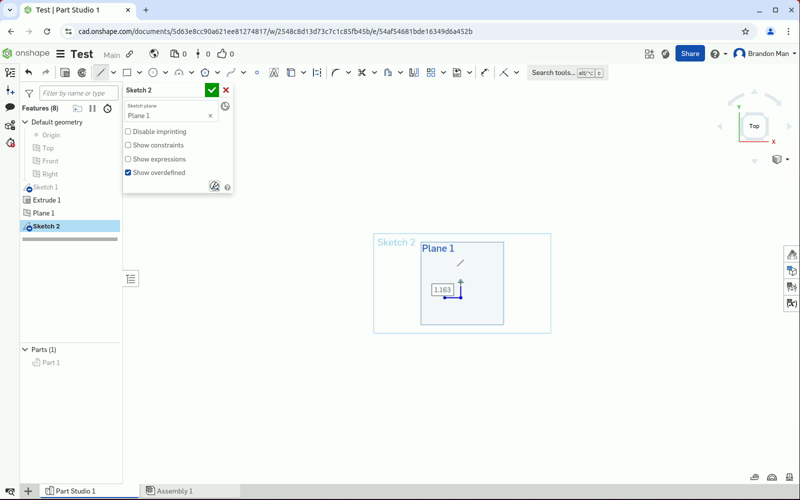
scroll(-6)
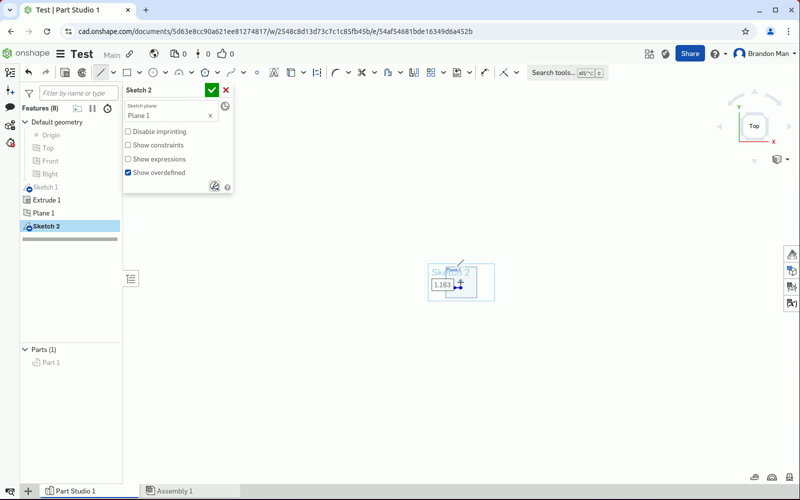
key_up(shift)
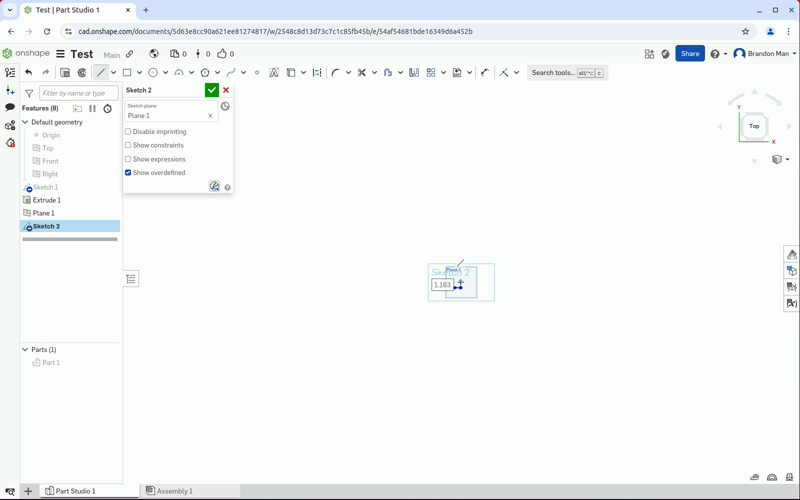
key_down(shift)
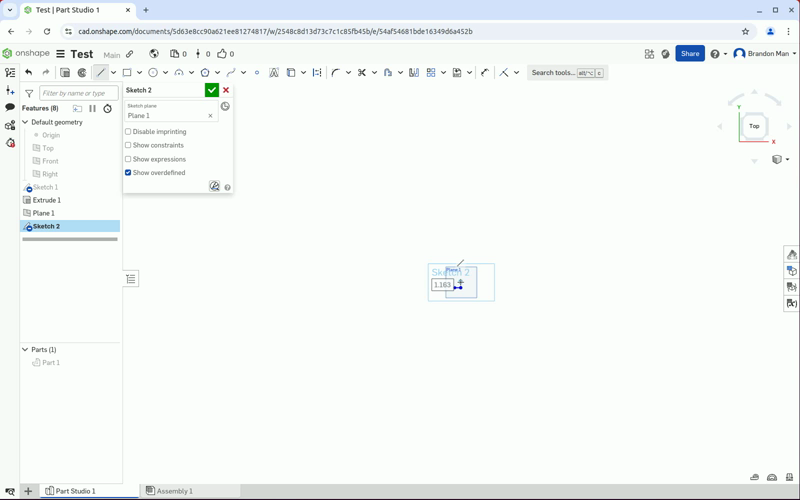
mouse_move(490, 281)
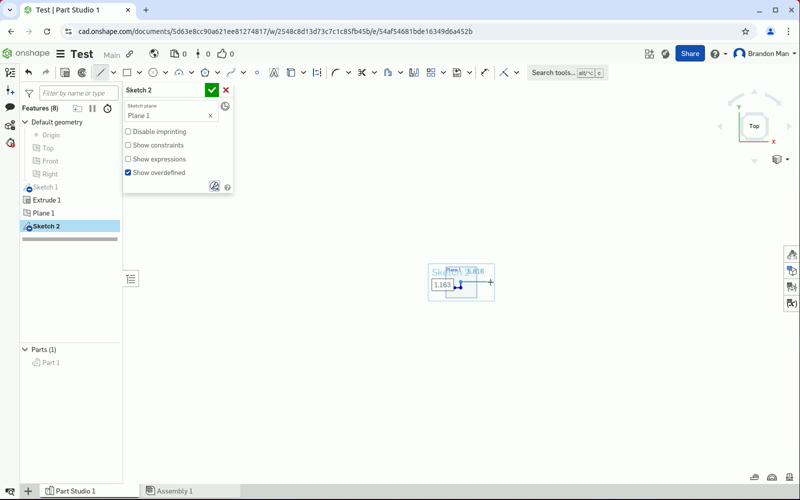
mouse_move(454, 281)
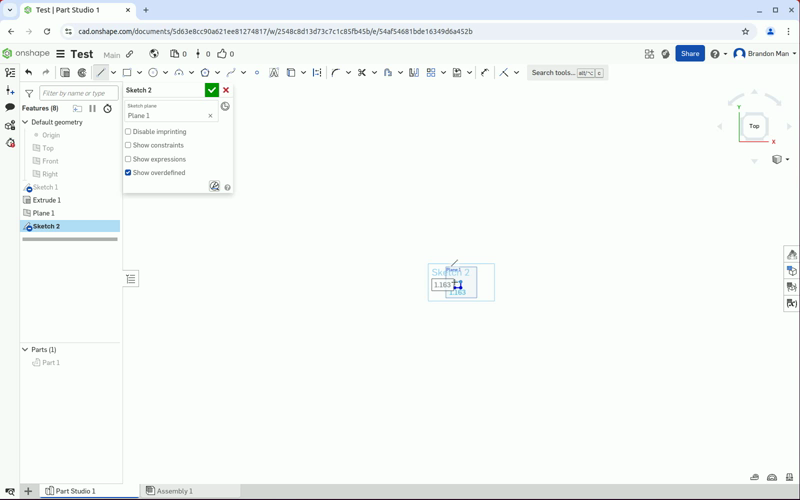
scroll(6)
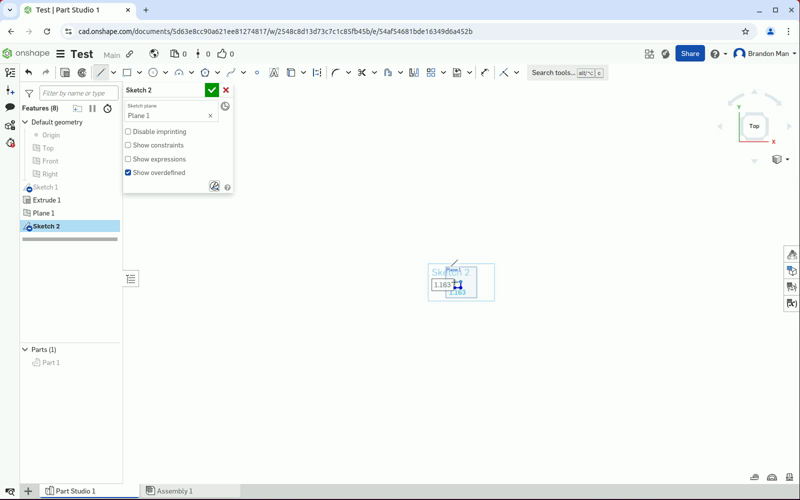
scroll(6)
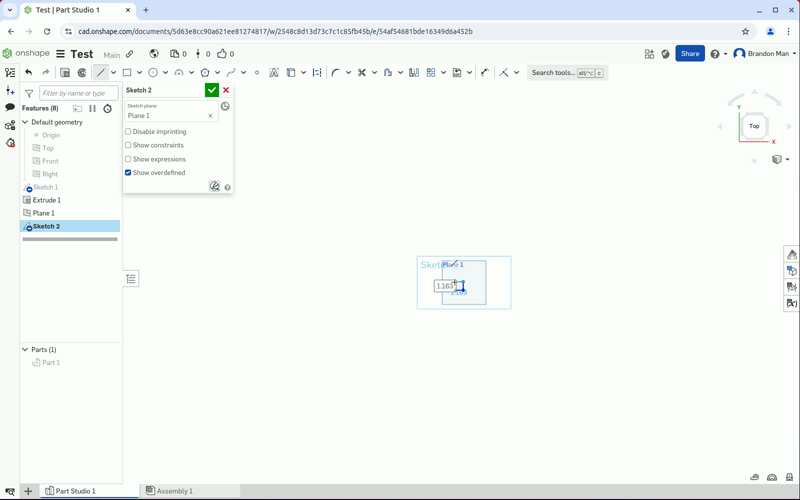
scroll(6)
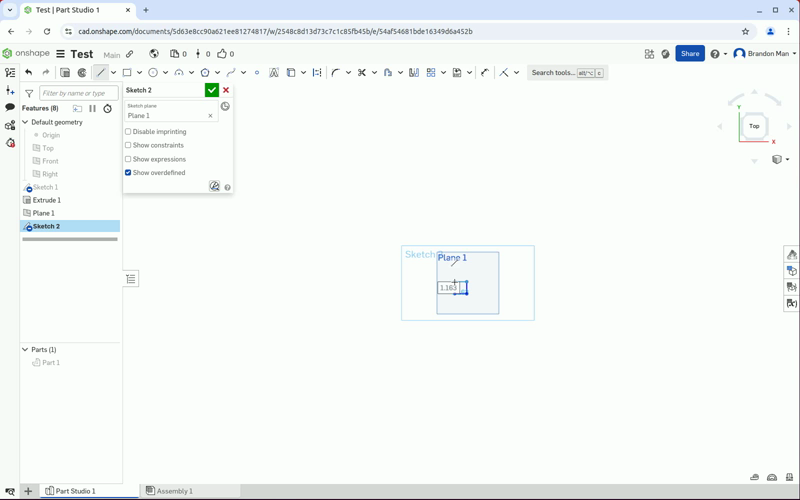
scroll(6)
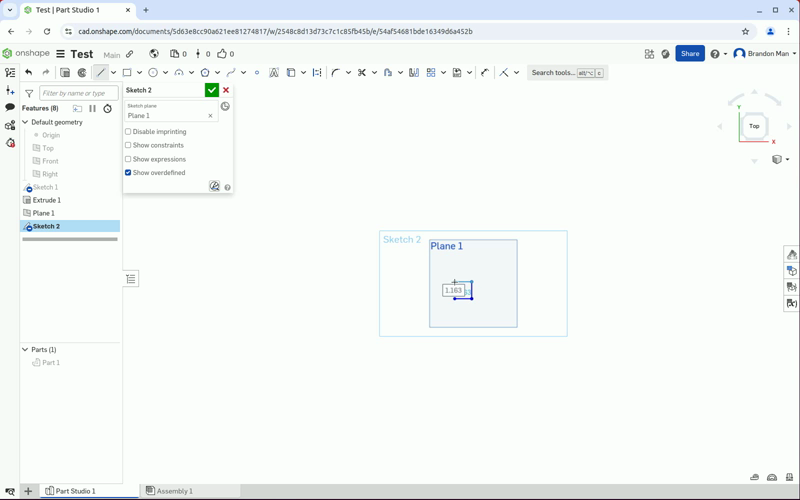
scroll(6)
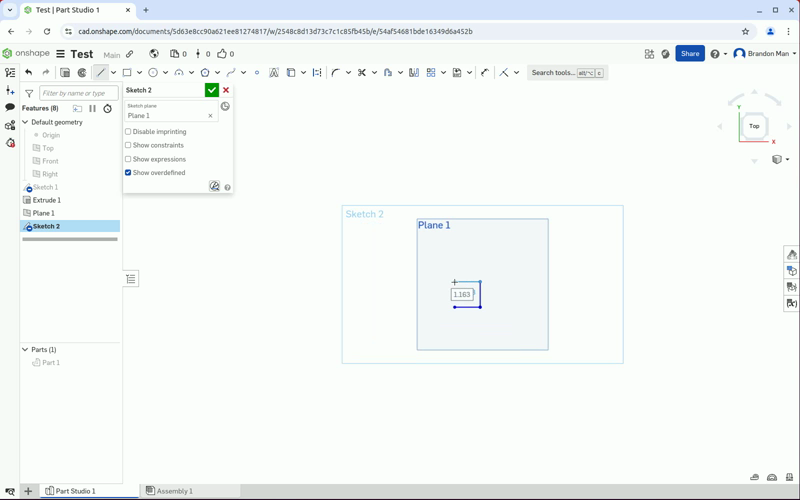
scroll(6)
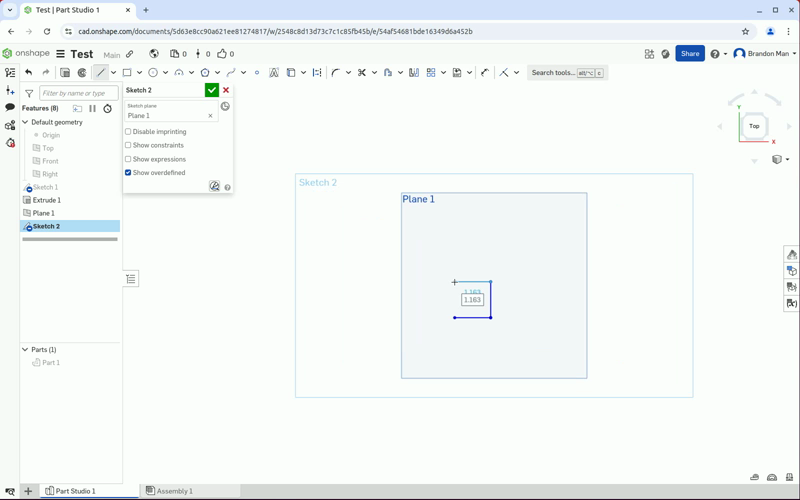
scroll(6)
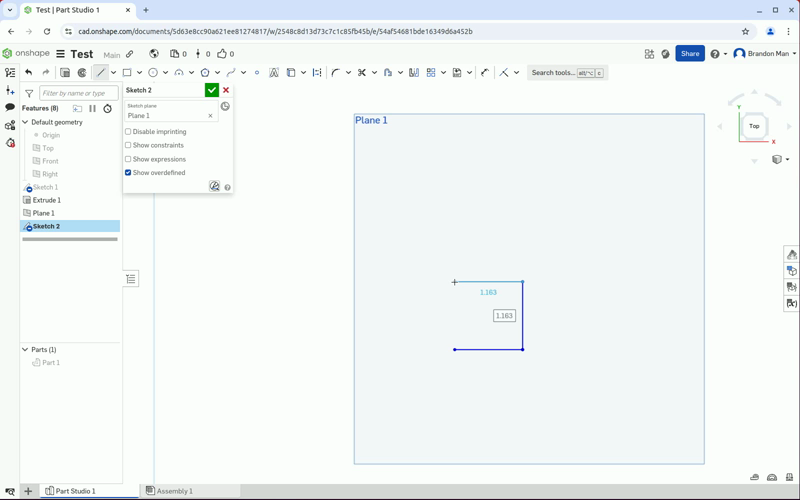
click(454, 281)
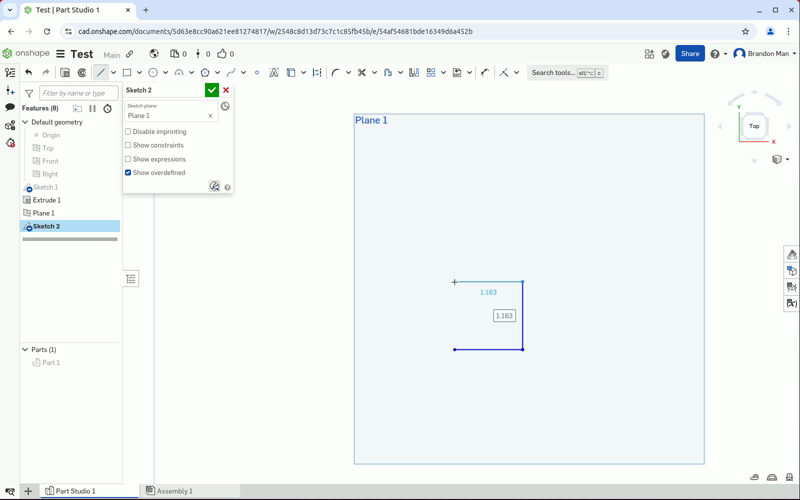
scroll(-6)
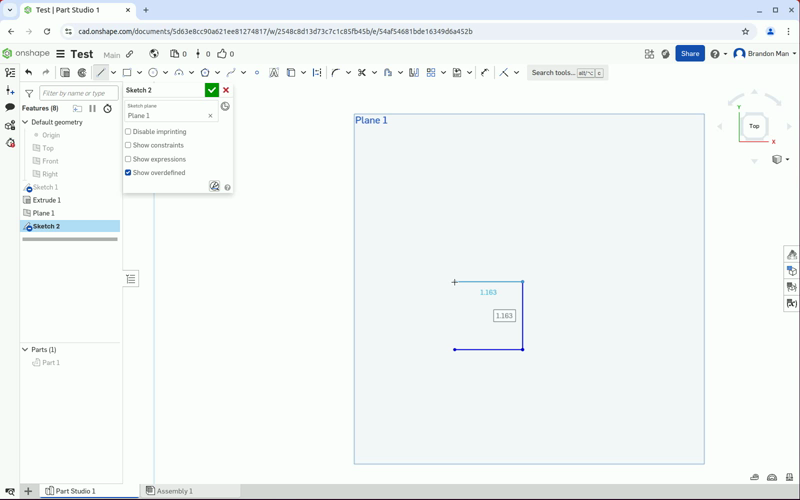
scroll(-6)
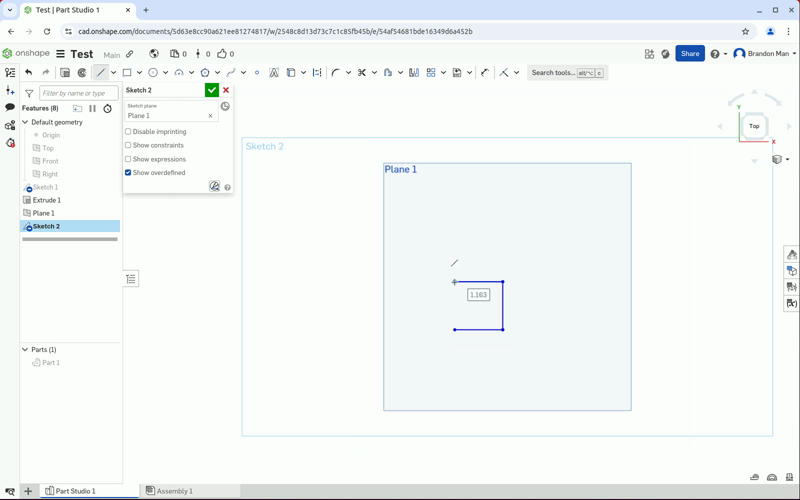
scroll(-6)
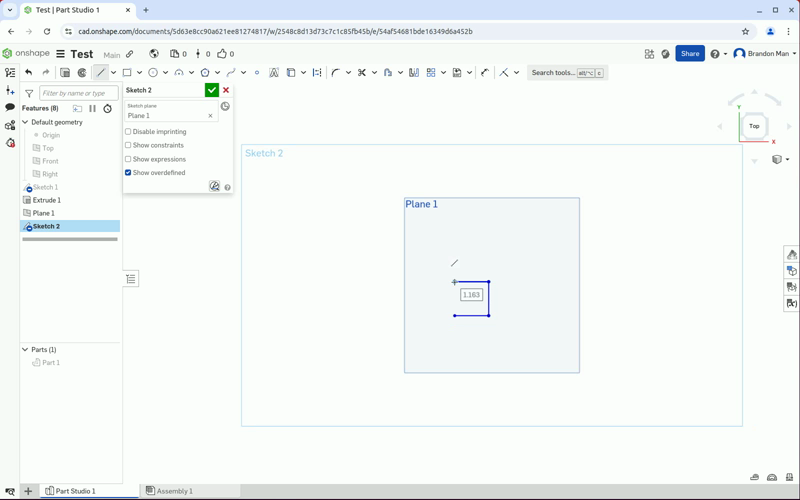
scroll(-6)
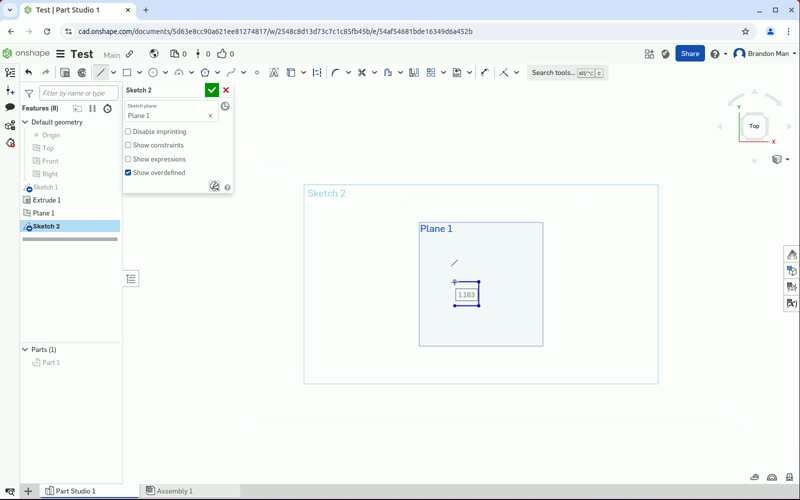
scroll(-6)
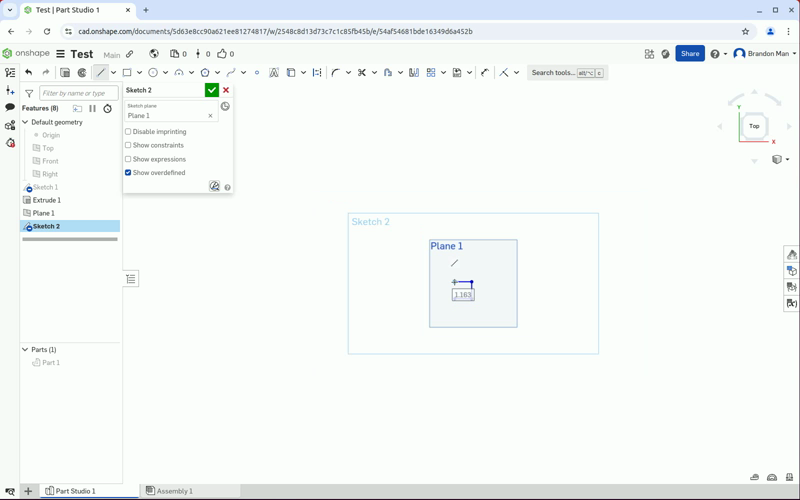
scroll(-6)
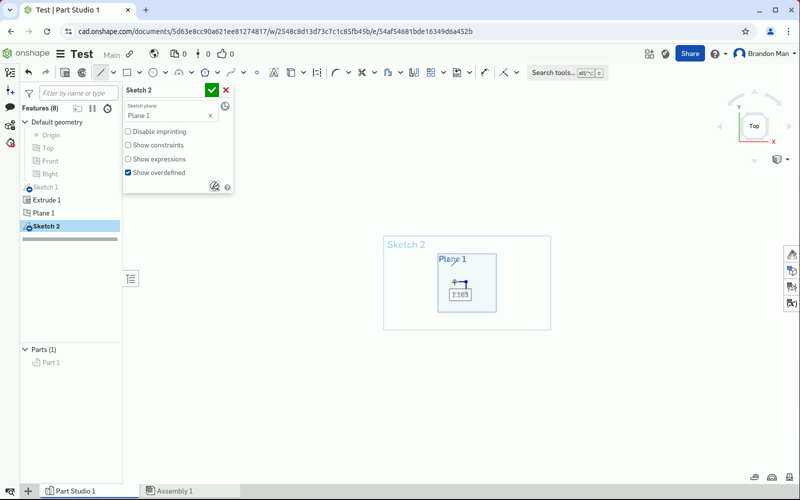
scroll(-6)
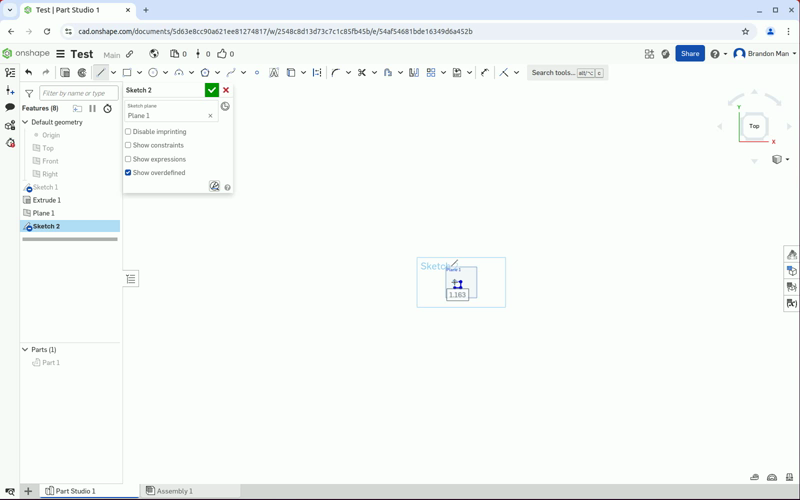
key_up(shift)
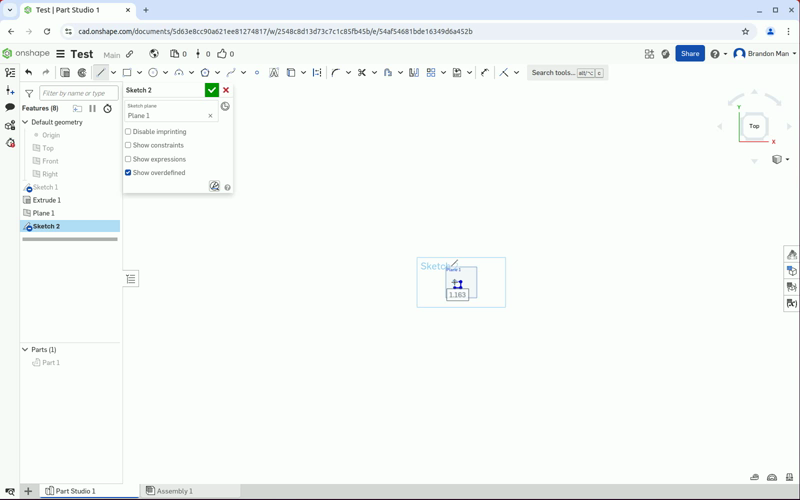
mouse_move(484, 281)
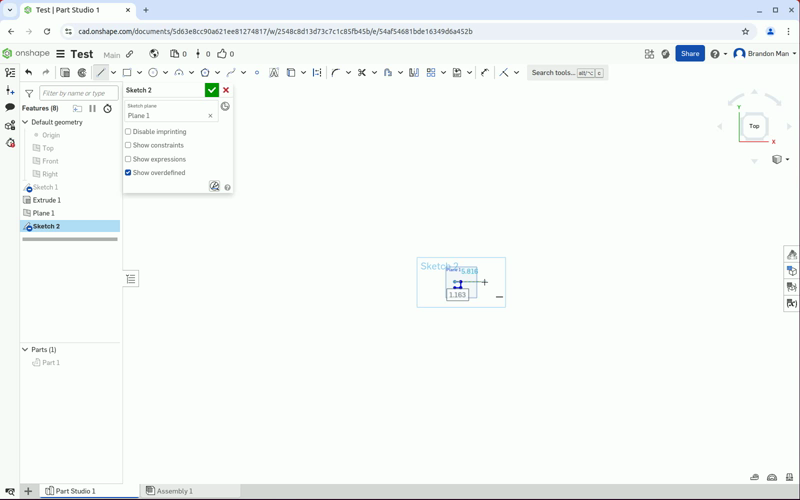
key_down(shift)
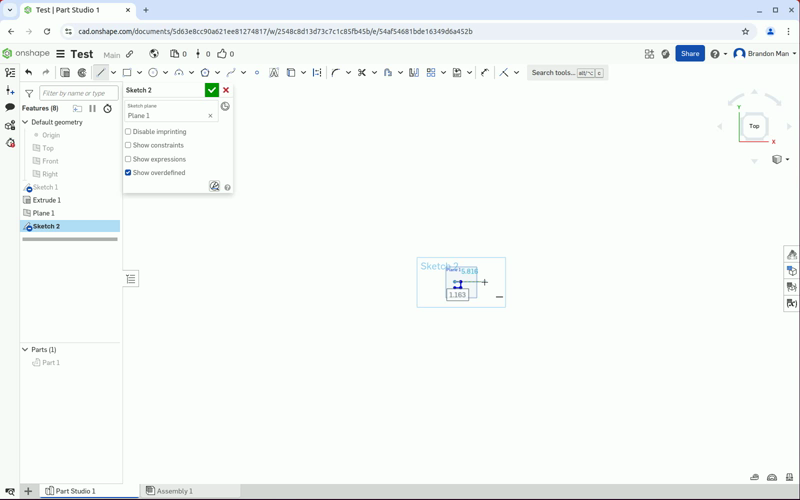
mouse_move(454, 287)
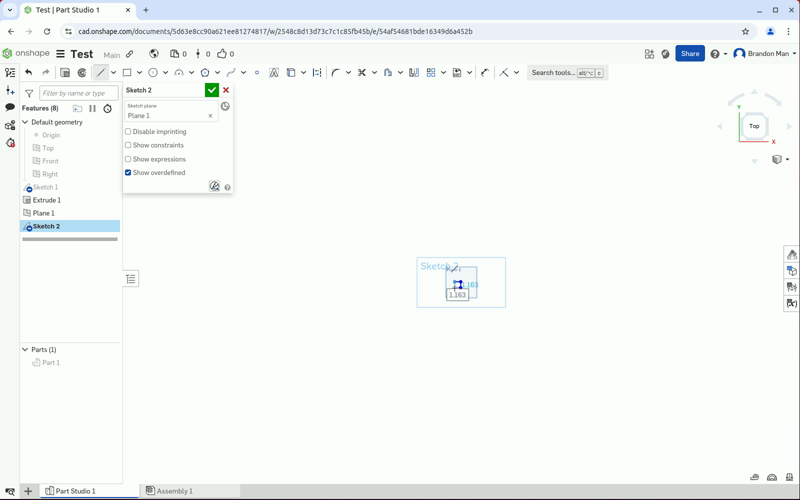
scroll(6)
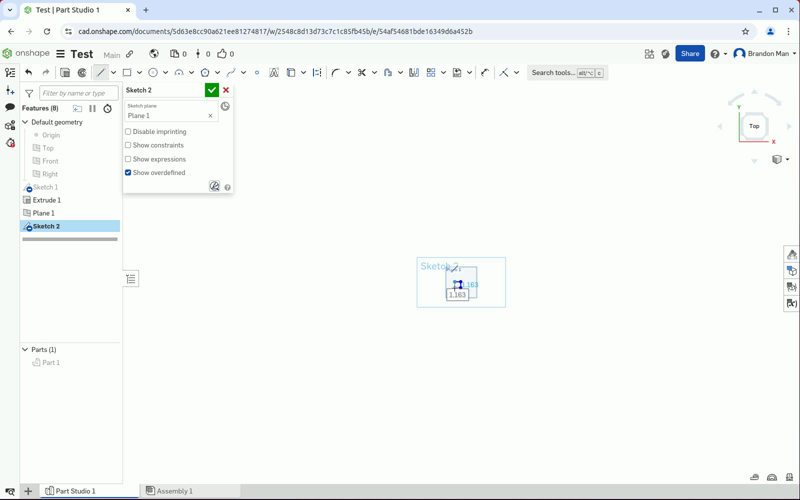
scroll(6)
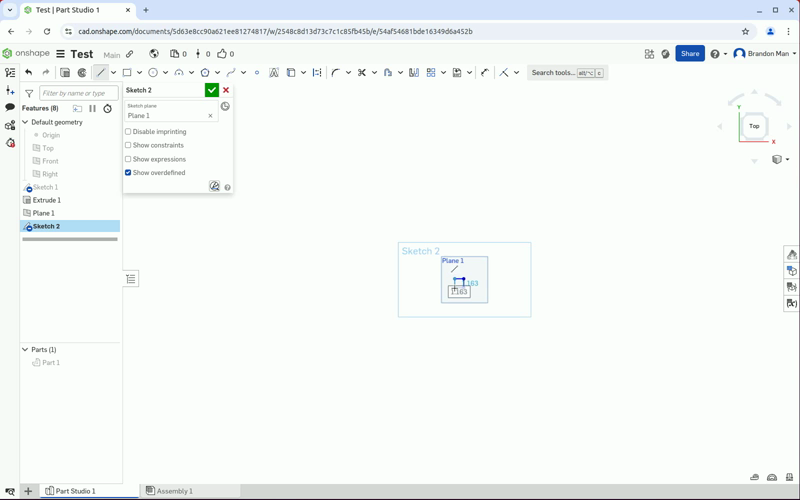
scroll(6)
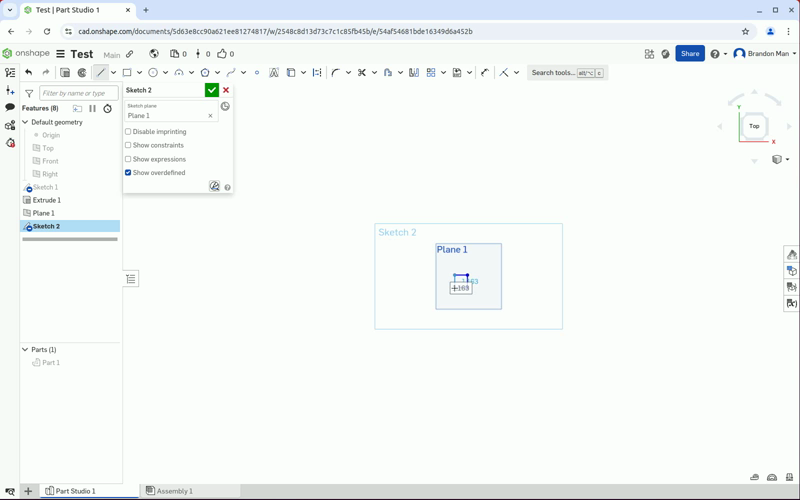
scroll(6)
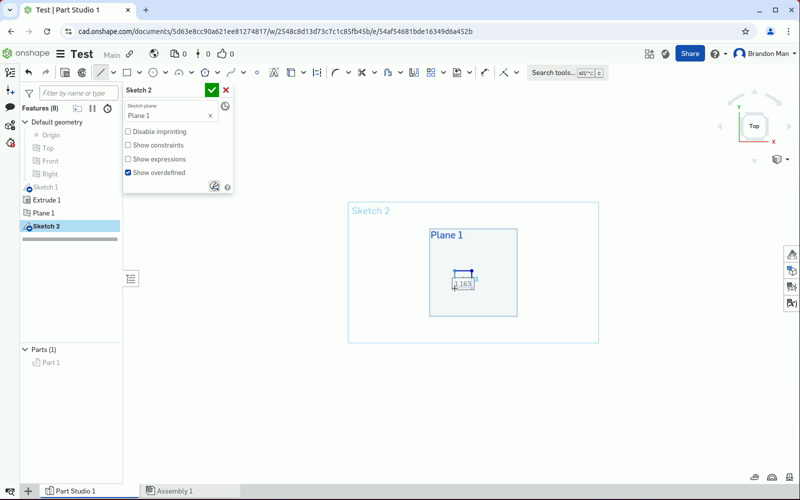
scroll(6)
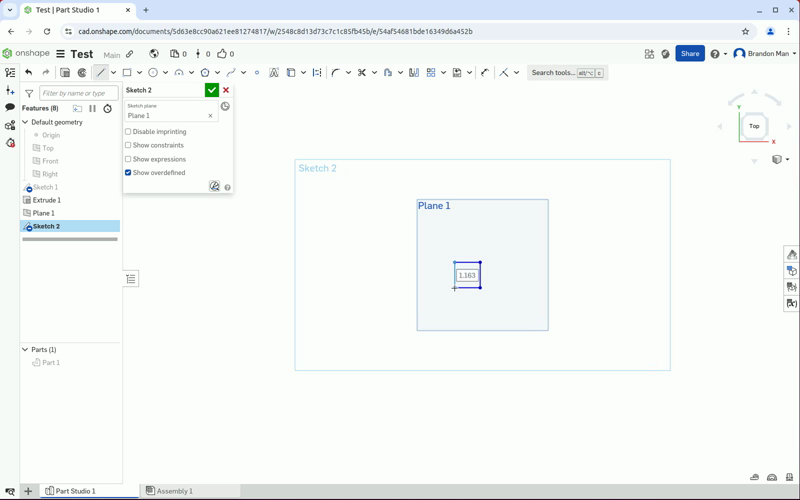
scroll(6)
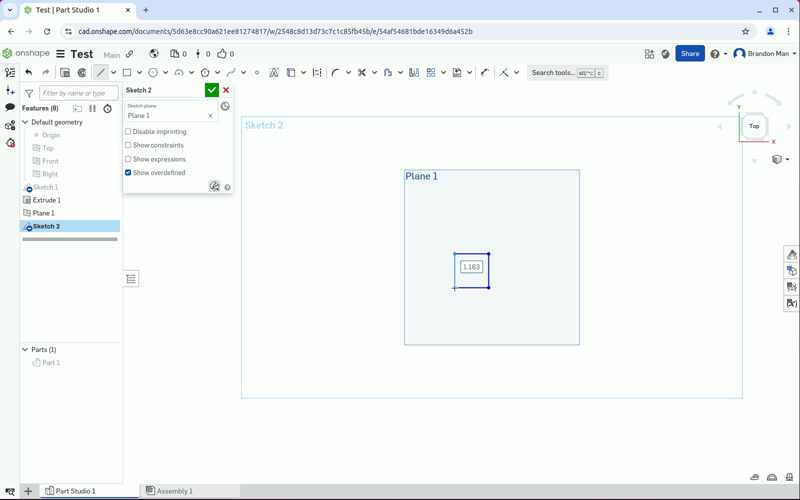
scroll(6)
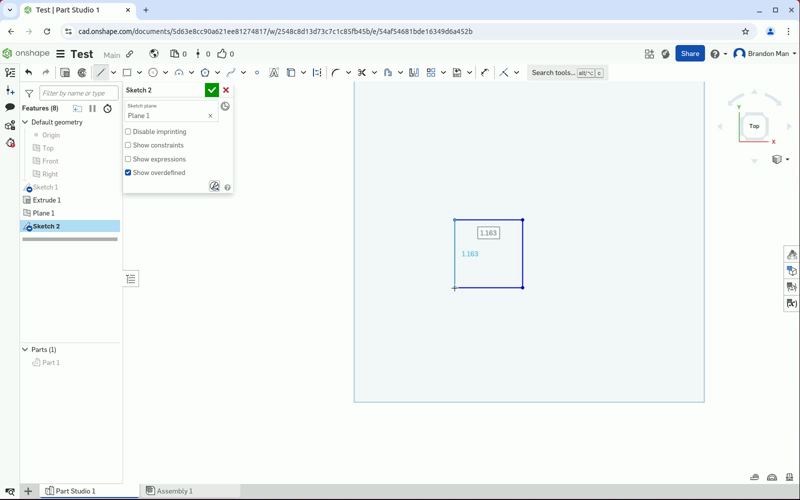
key_up(shift)
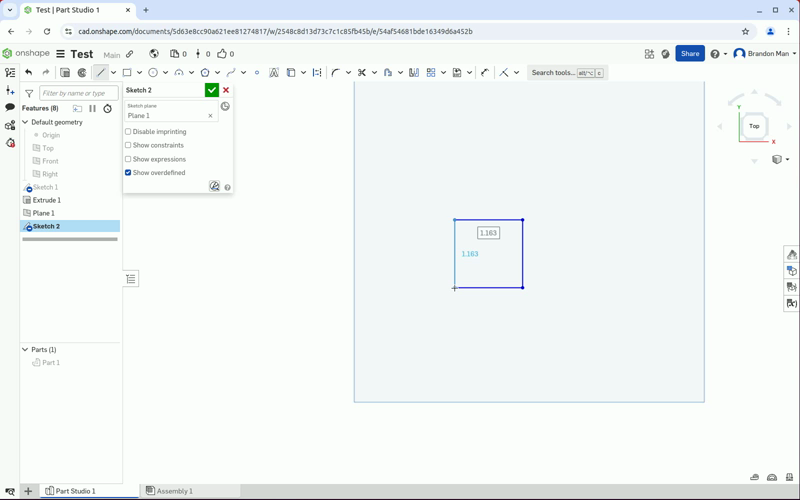
click(454, 287)
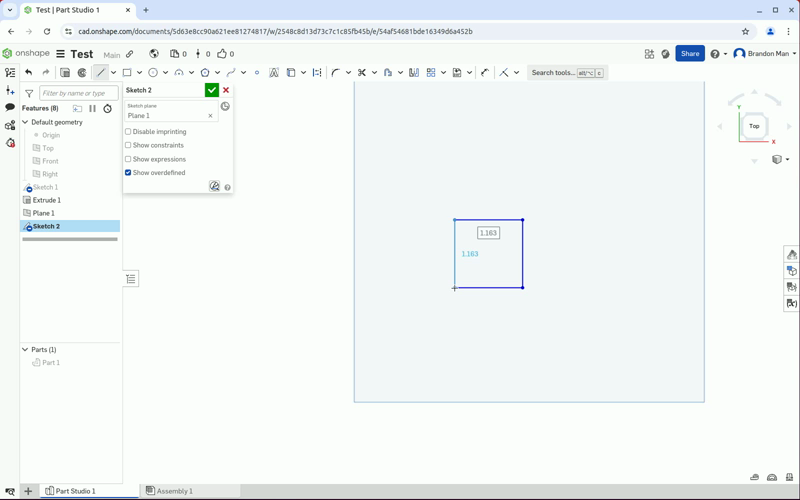
scroll(-6)
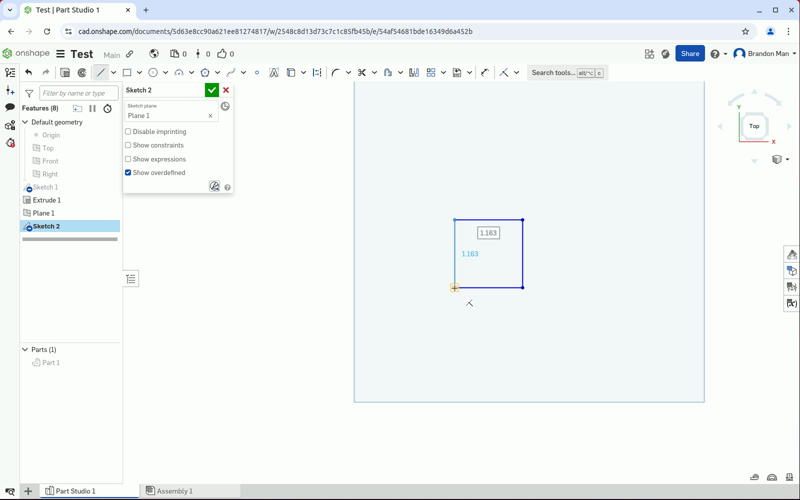
scroll(-6)
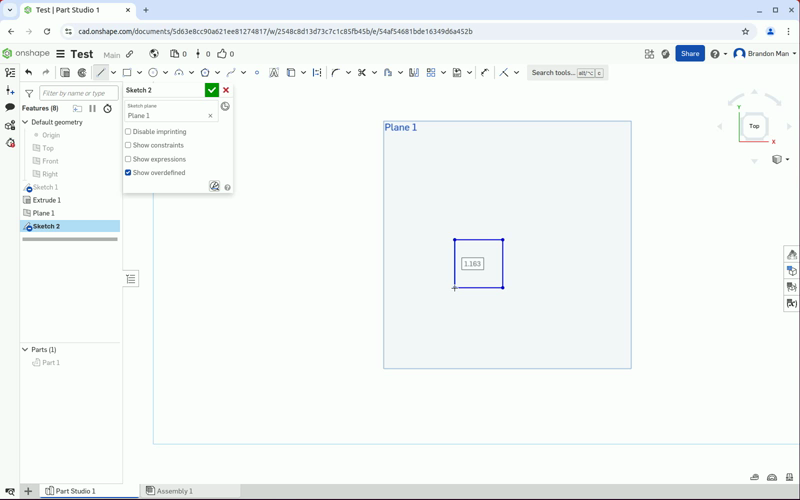
scroll(-6)
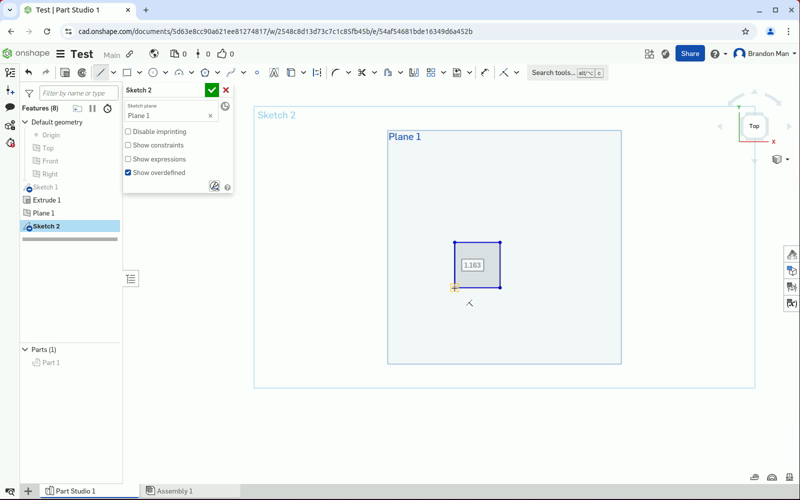
scroll(-6)
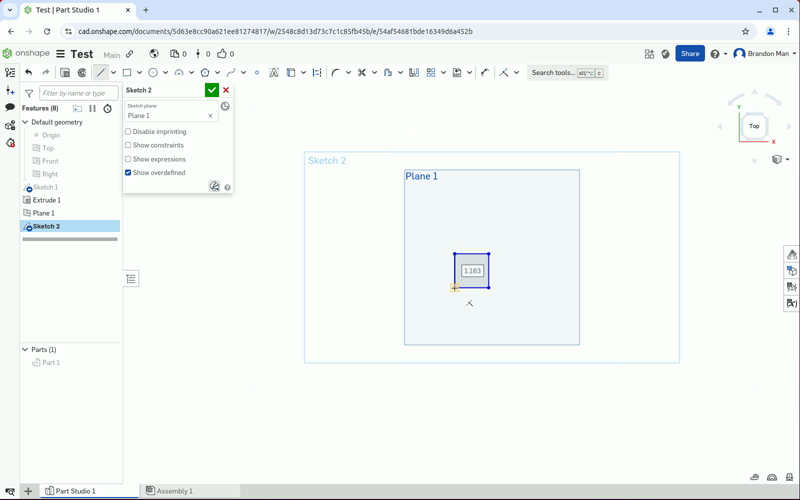
scroll(-6)
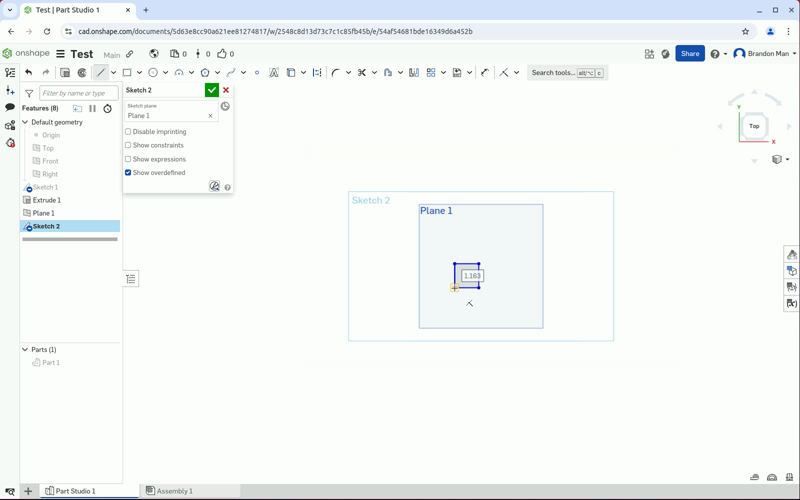
scroll(-6)
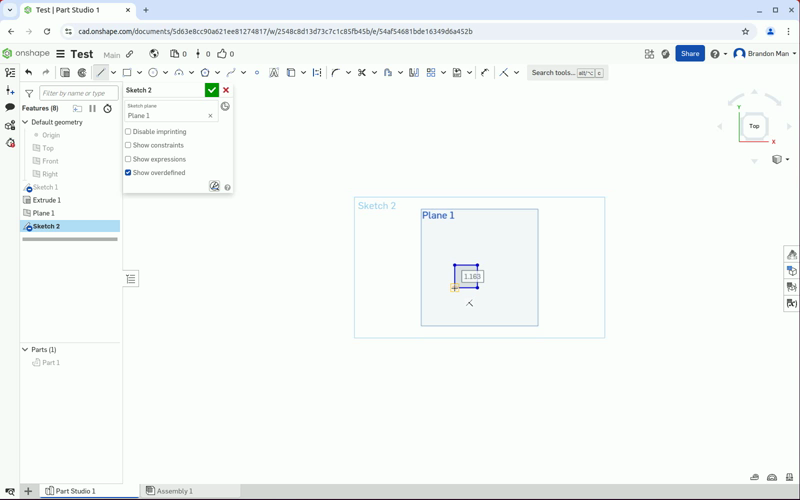
scroll(-6)
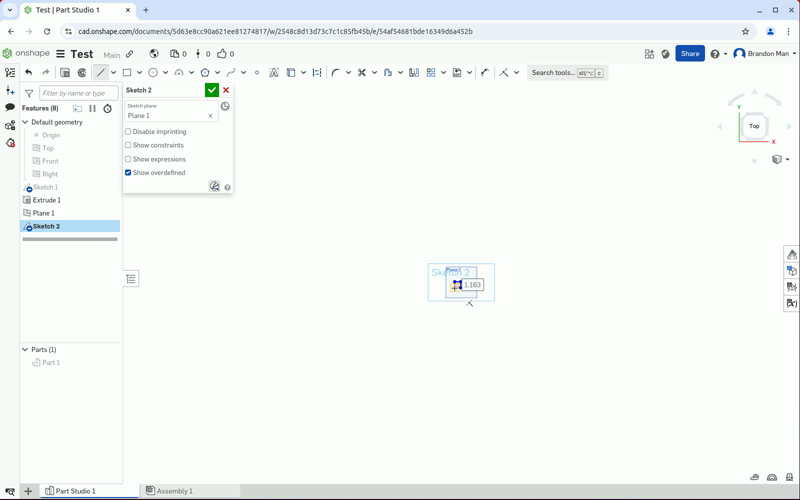
key(esc)
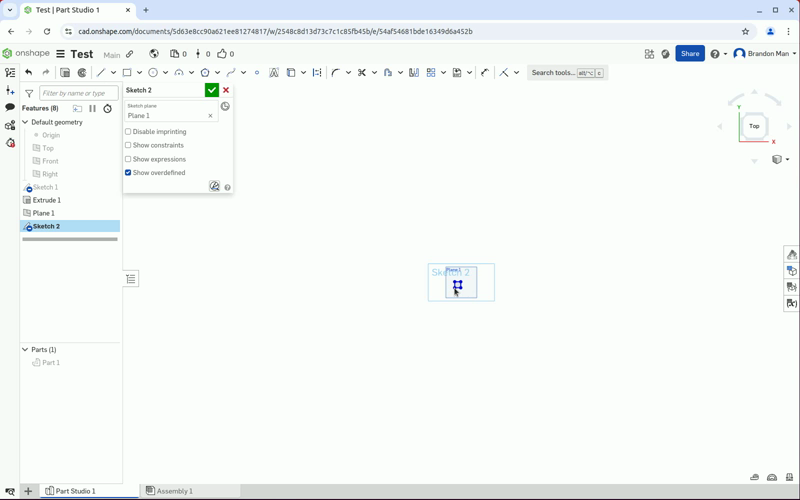
mouse_move(460, 286)
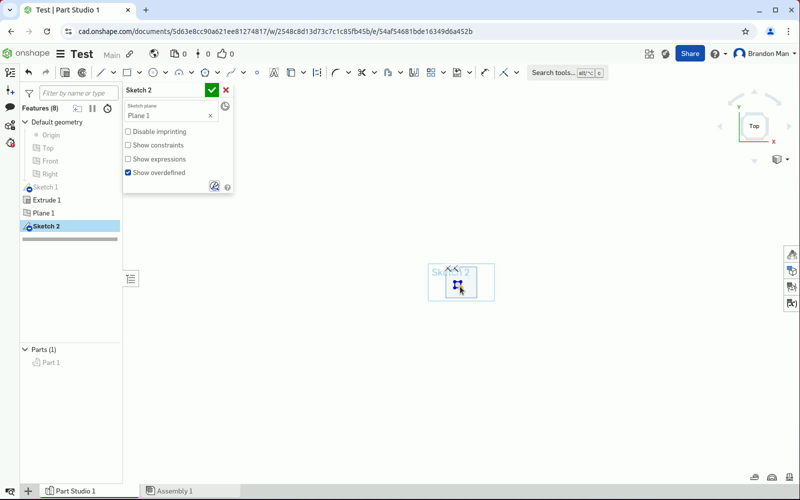
scroll(6)
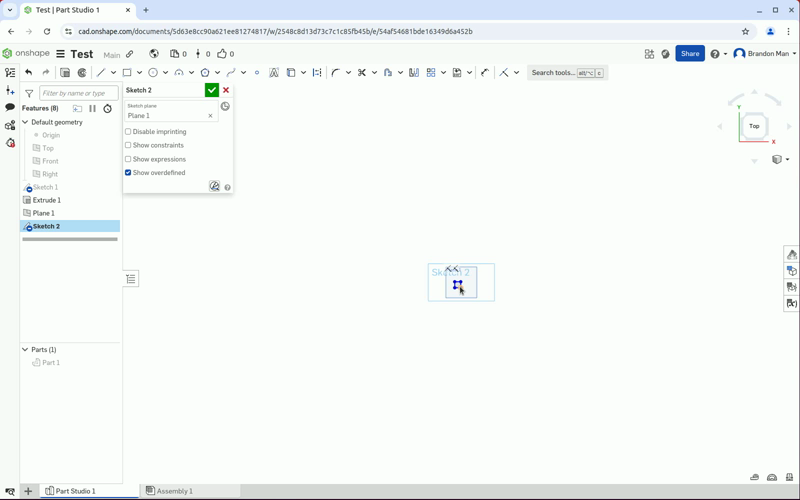
scroll(6)
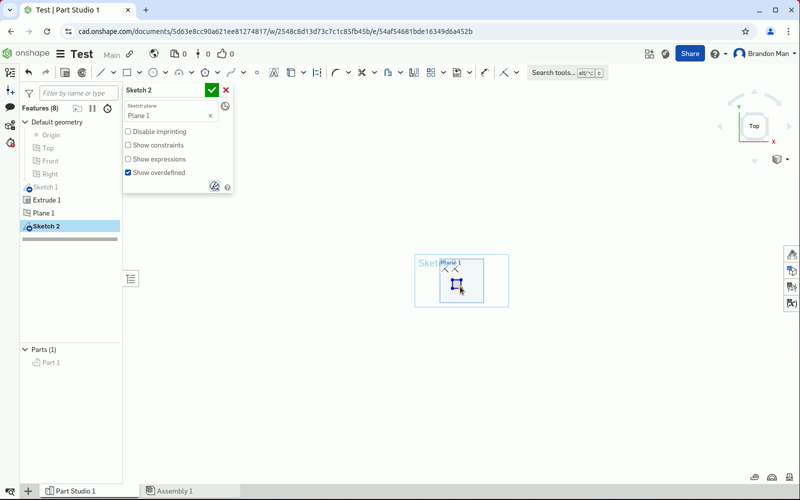
scroll(6)
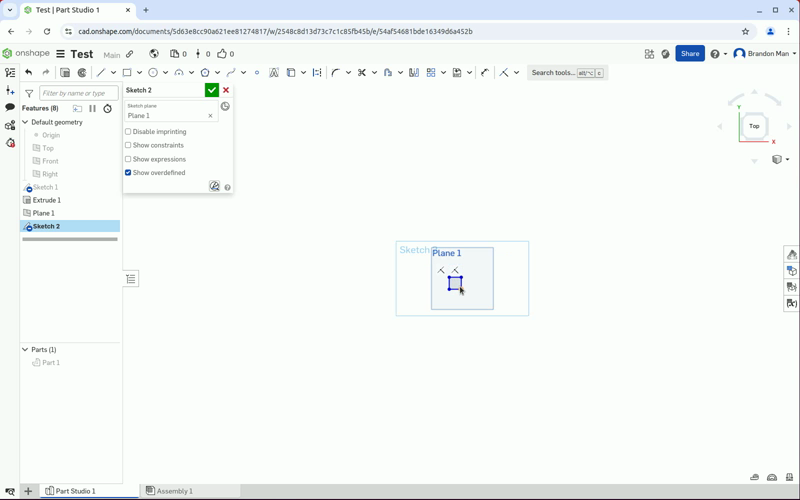
scroll(6)
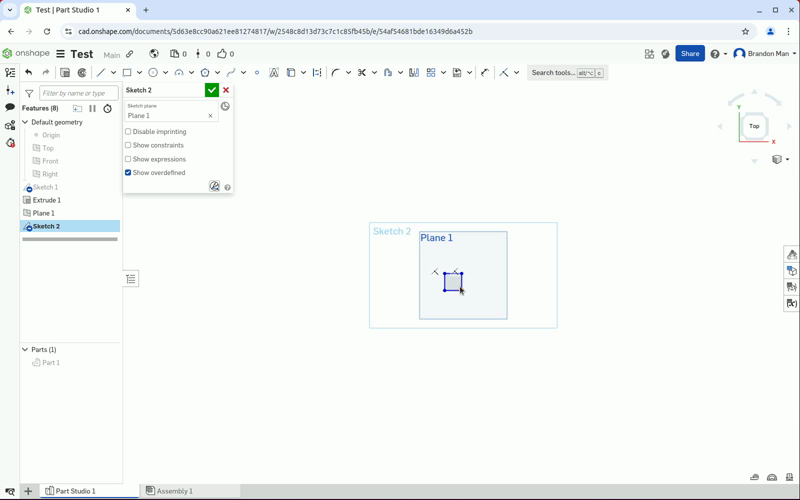
scroll(6)
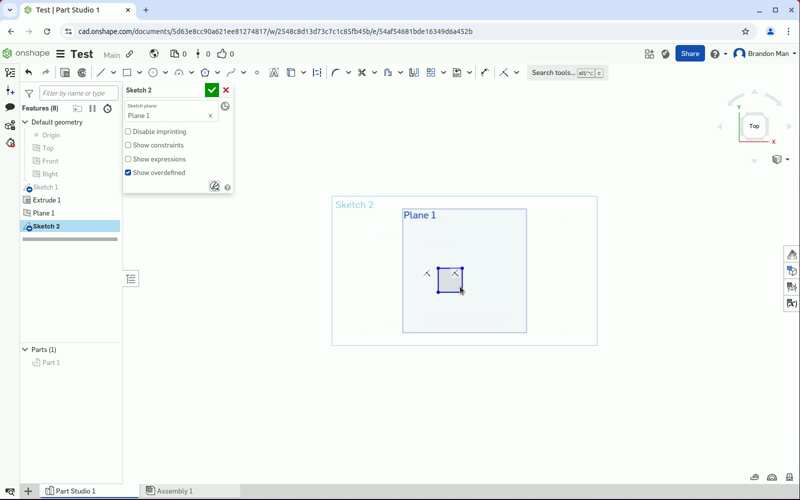
scroll(6)
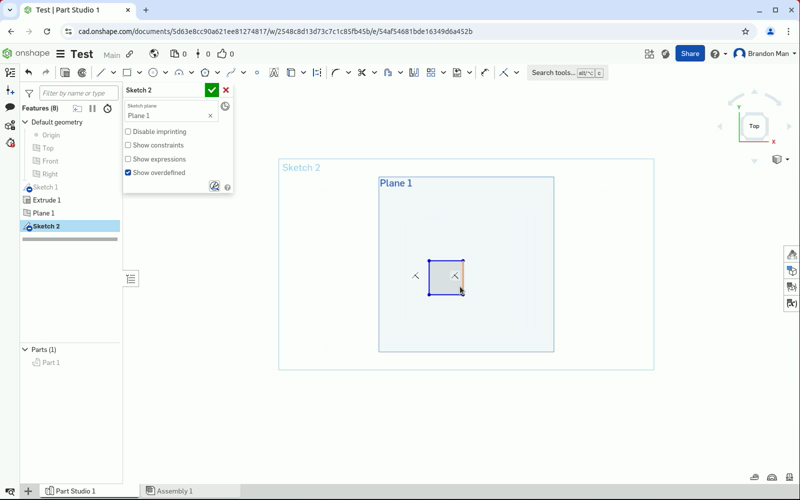
scroll(6)
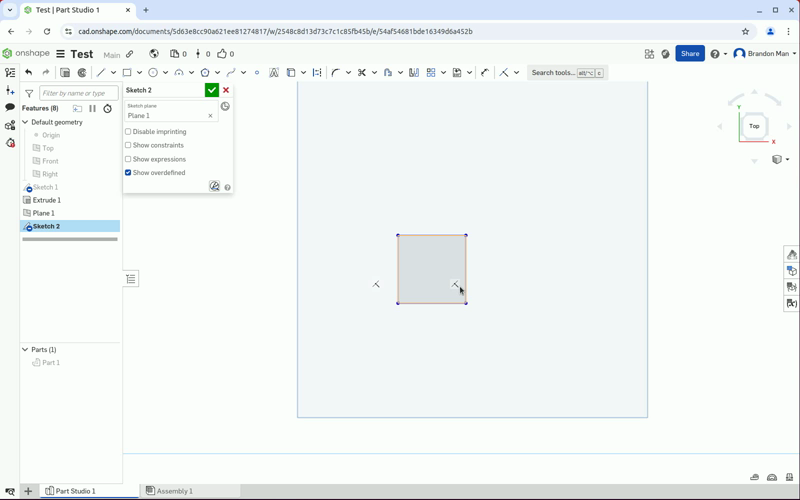
click(460, 286)
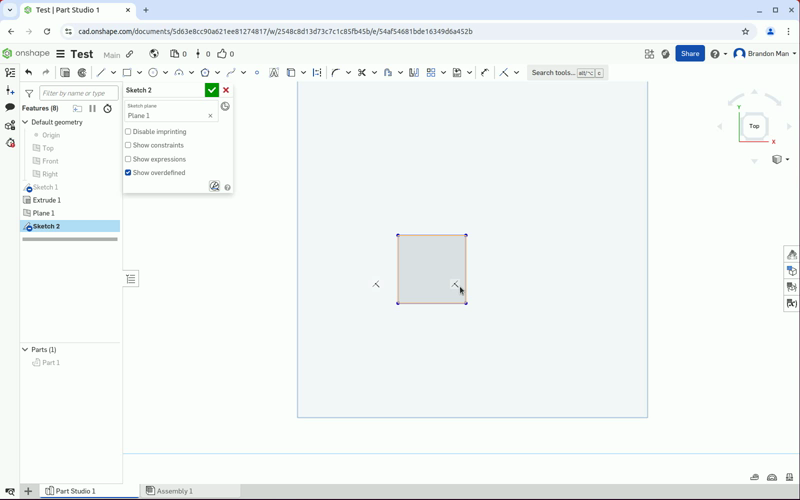
scroll(-6)
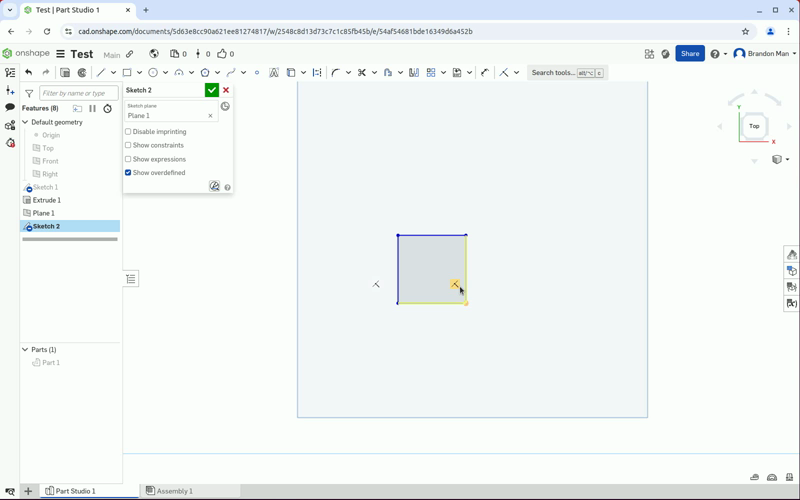
scroll(-6)
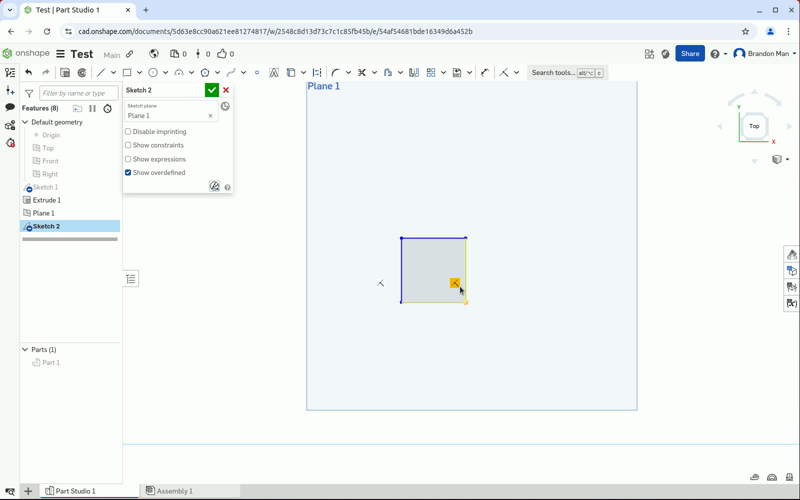
scroll(-6)
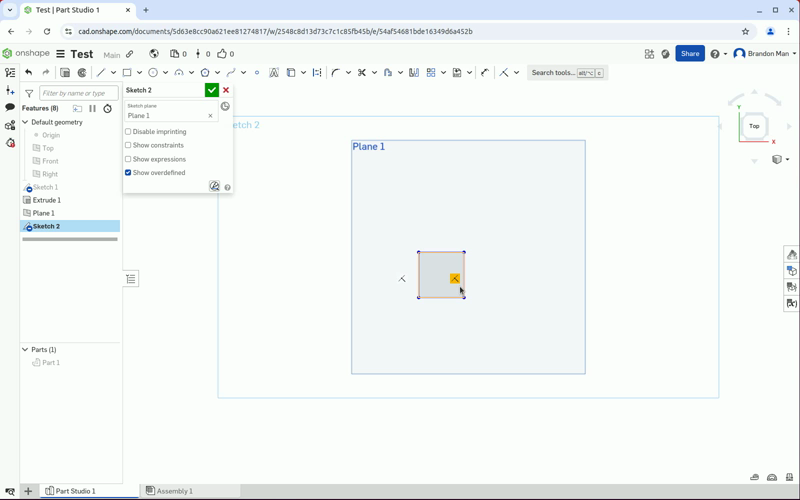
scroll(-6)
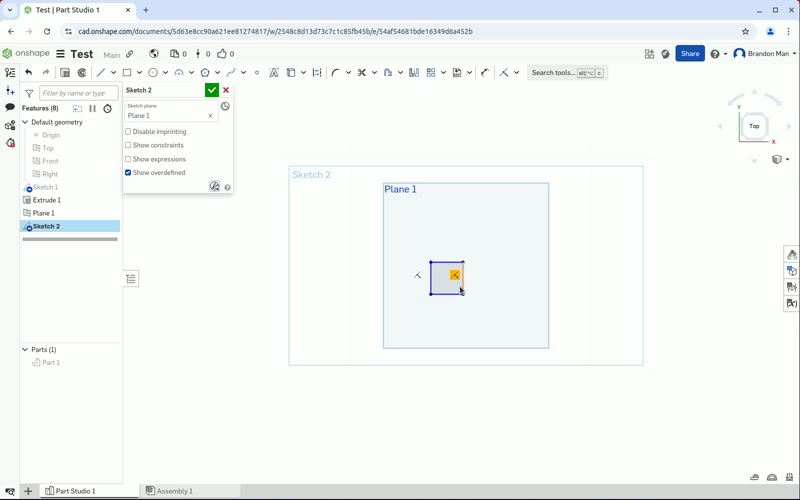
scroll(-6)
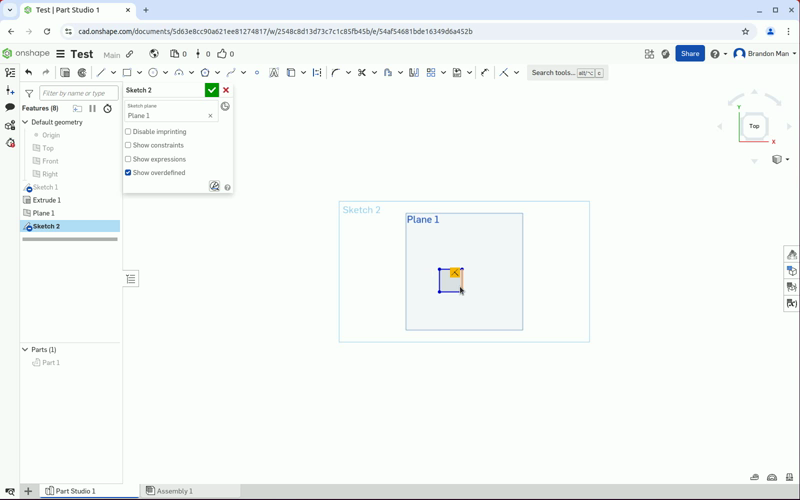
scroll(-6)
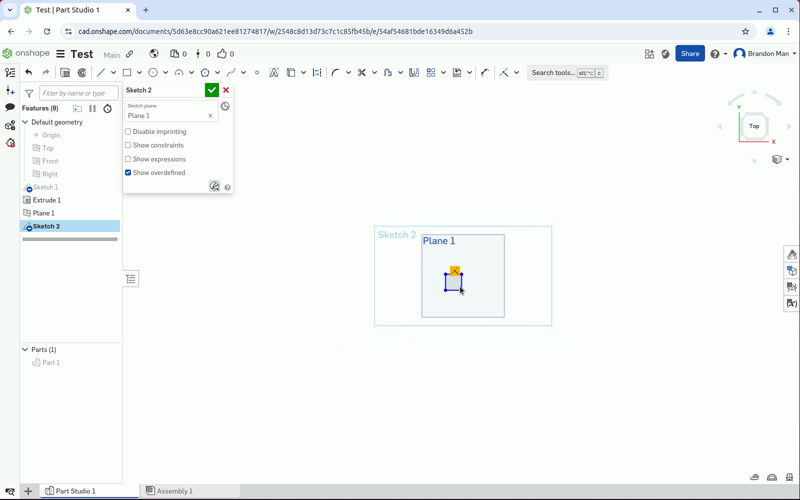
scroll(-6)
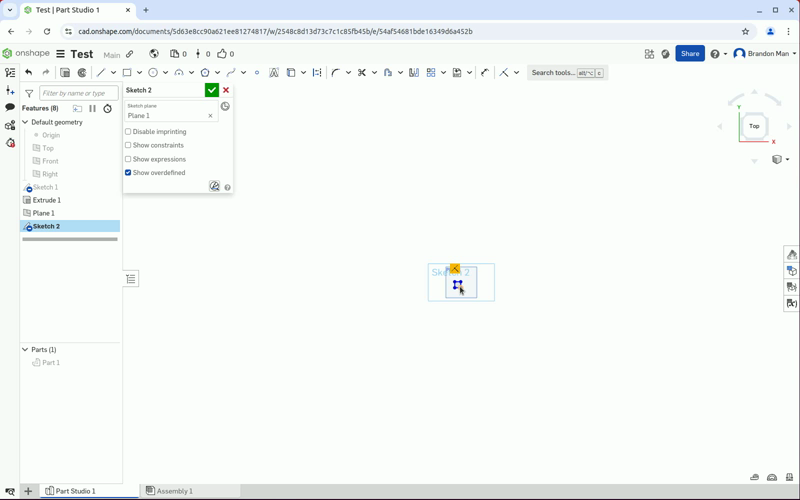
mouse_move(73, 352)
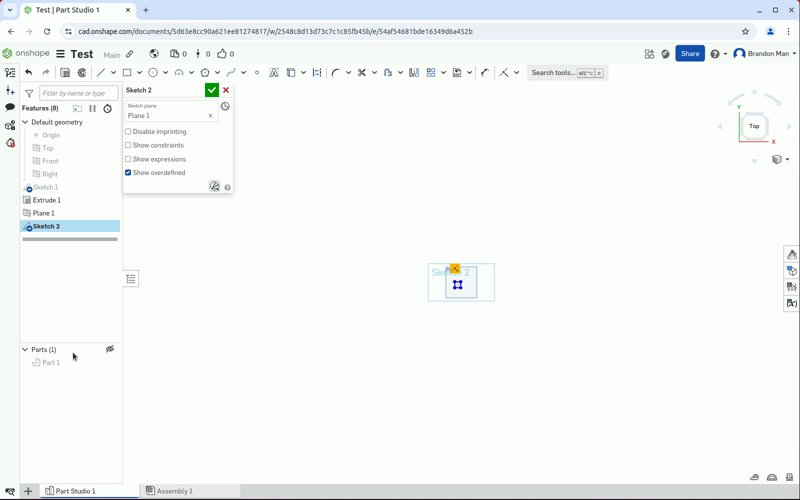
key(shift+y)
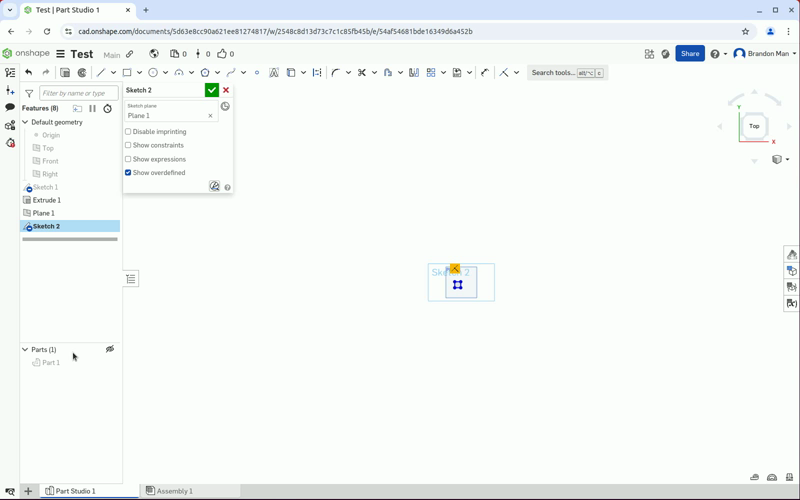
key(shift+e)
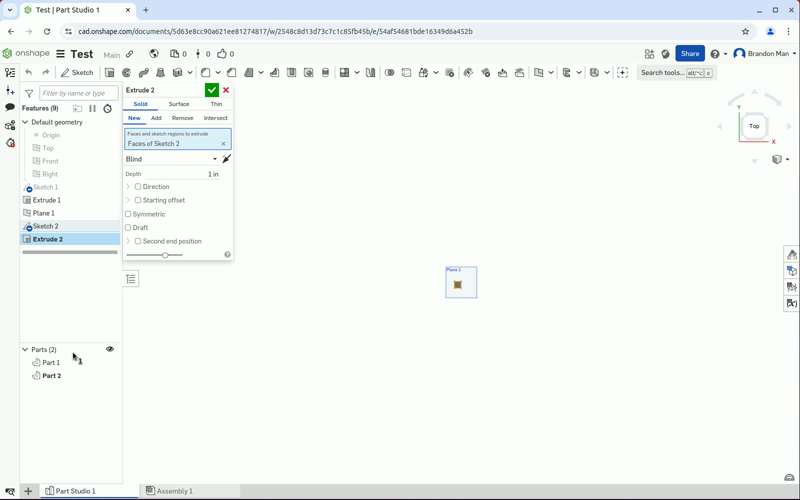
mouse_move(143, 106)
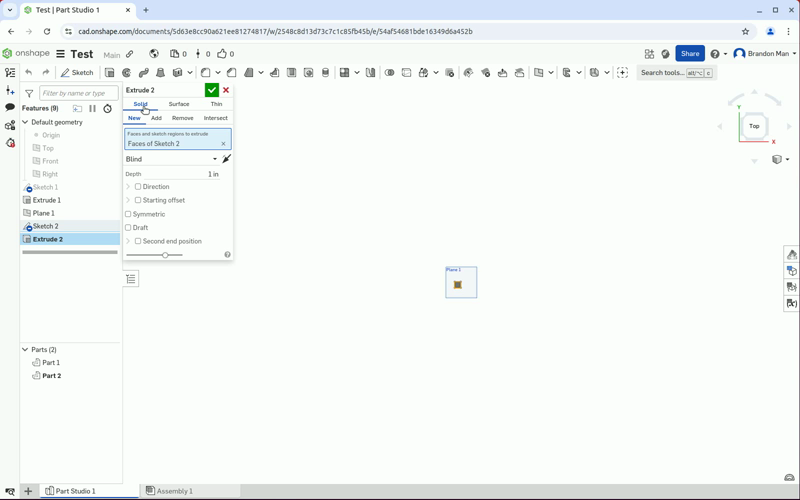
click(143, 106)
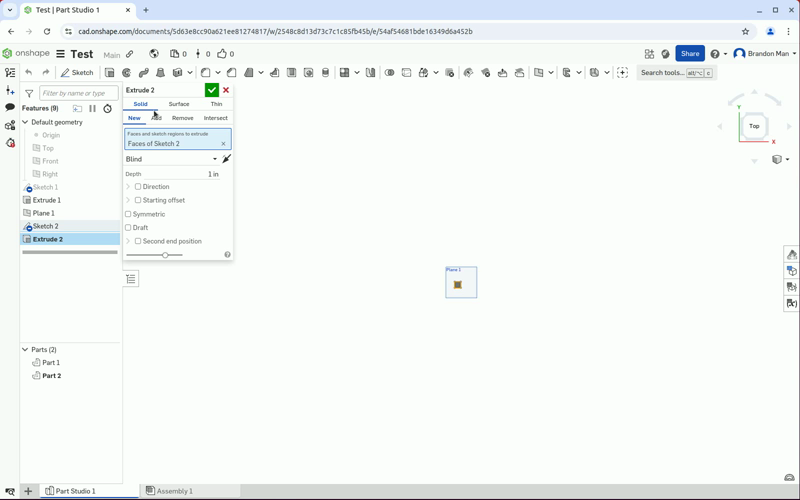
mouse_move(186, 120)
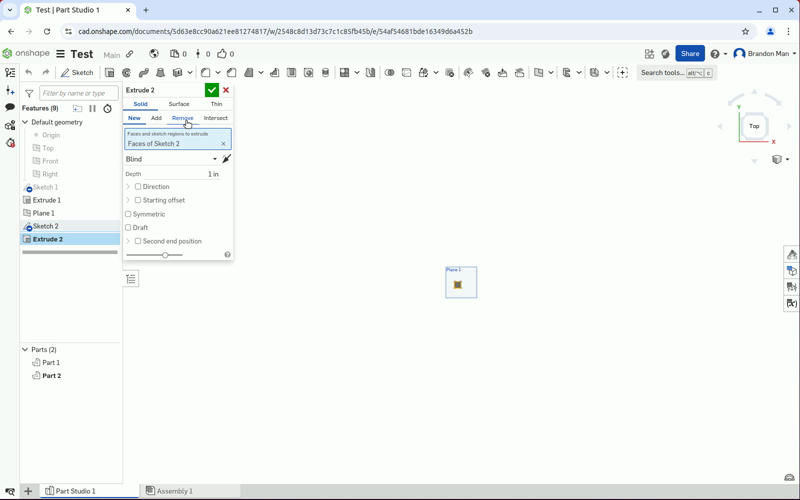
click(186, 120)
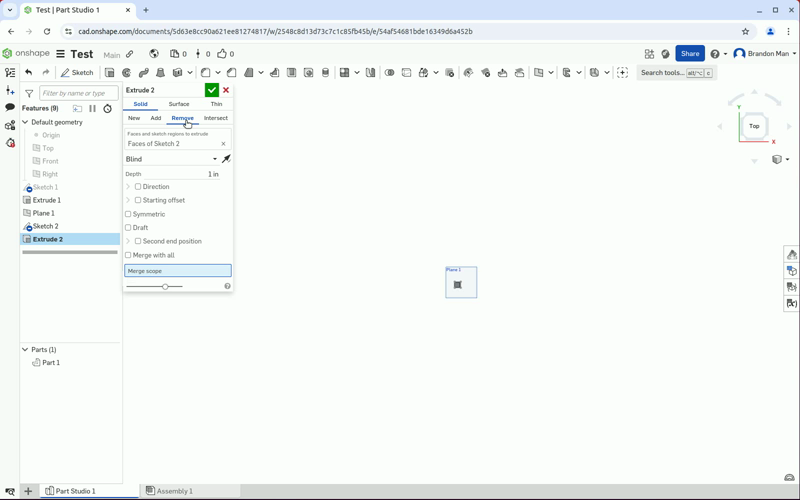
key(tab, 4)
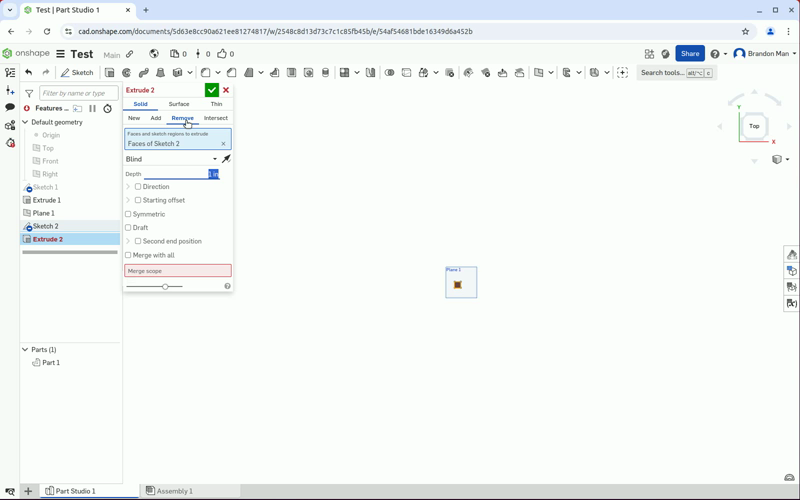
text(30.811)
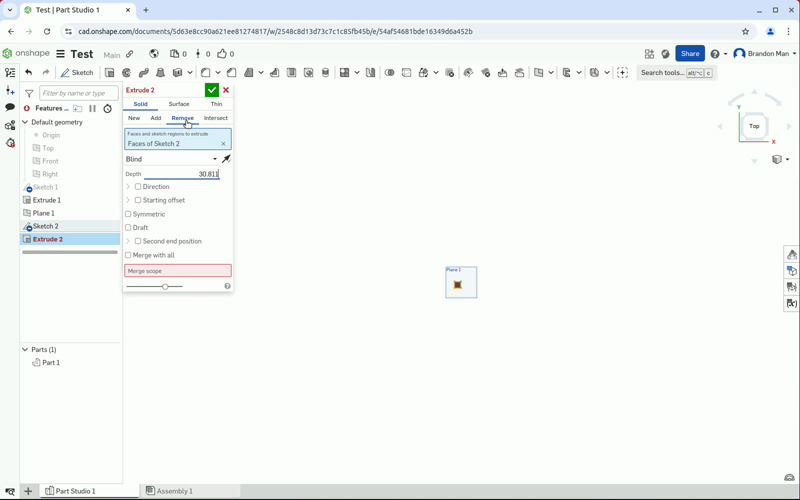
key(tab, 6)
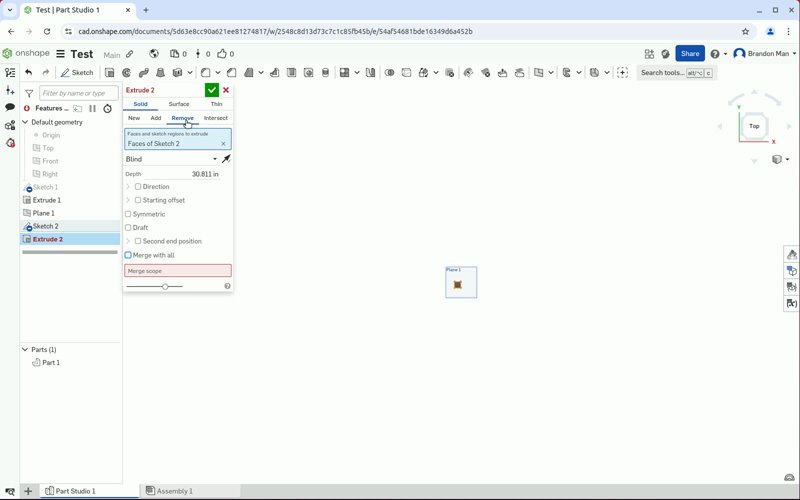
key(space)
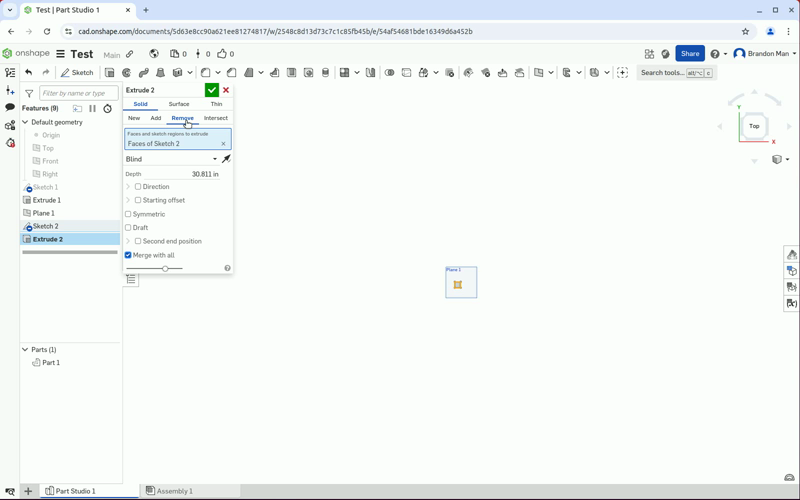
key(enter)
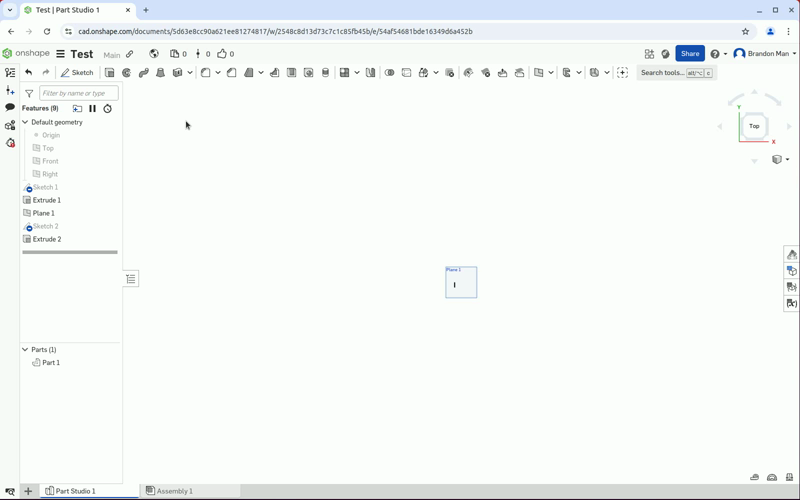
key(shift+h)
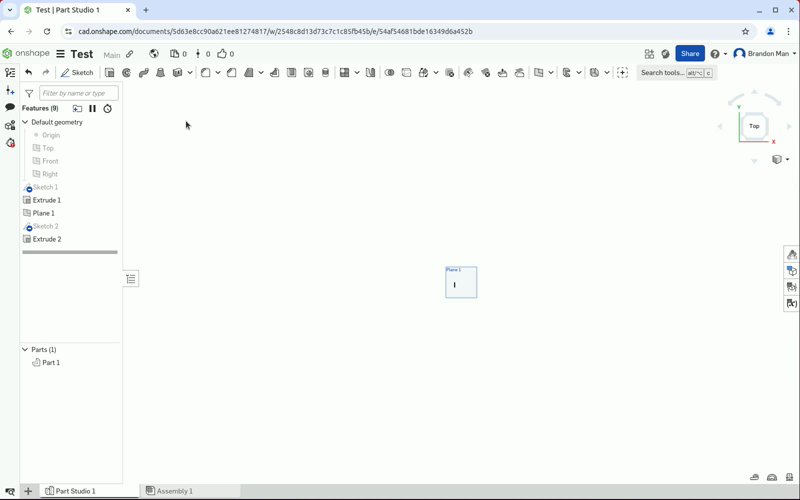
key(shift+h)
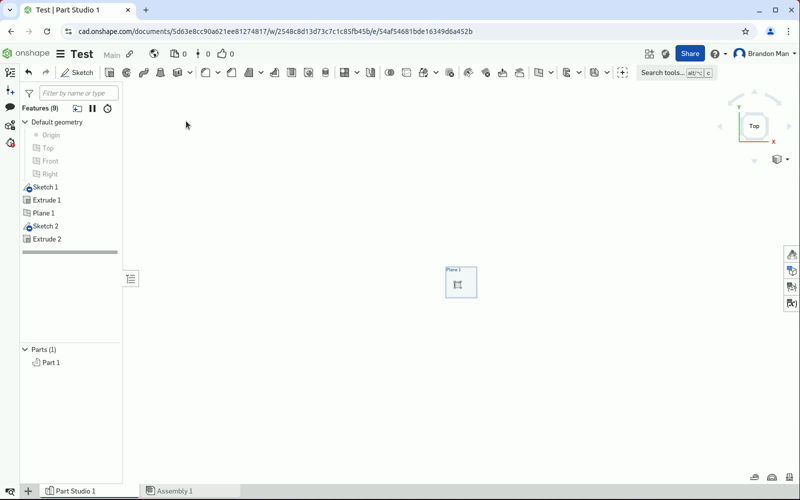
key(shift+7)
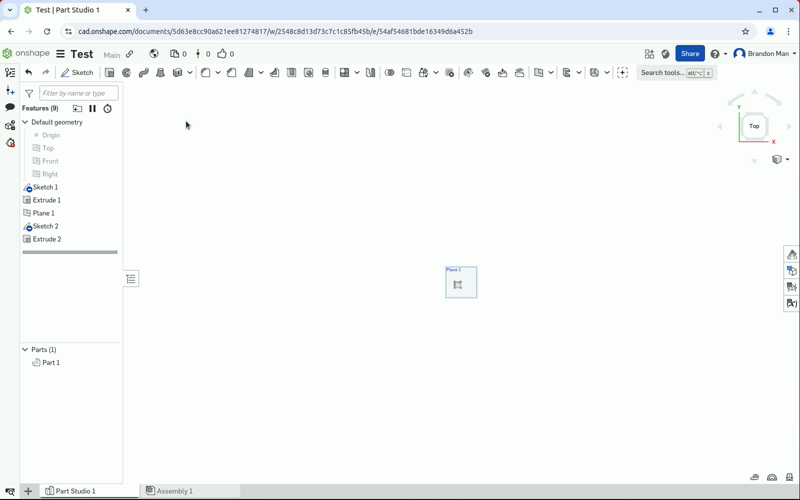
key(up, 3)
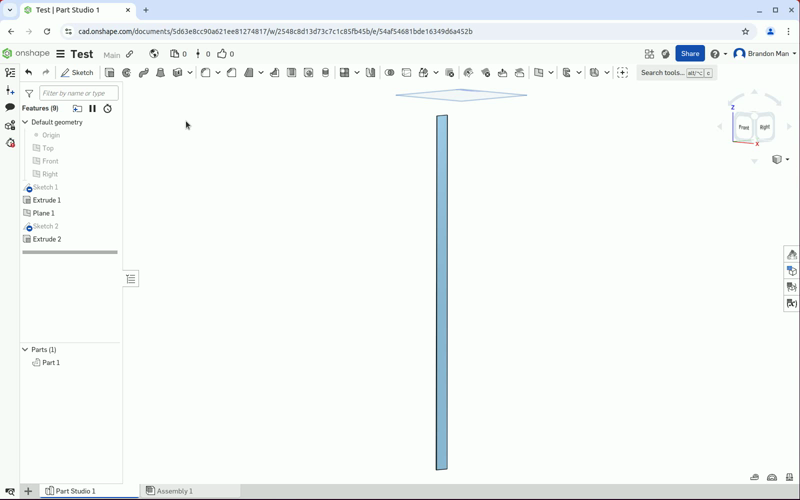
key(left, 3)
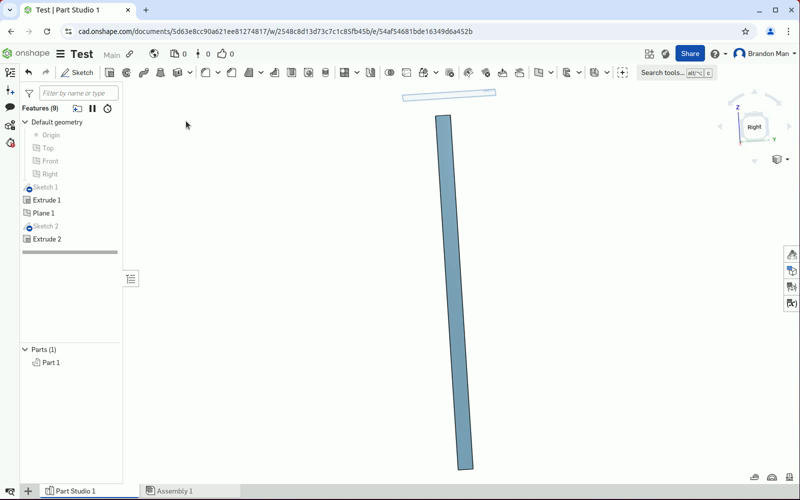
key(right, 3)
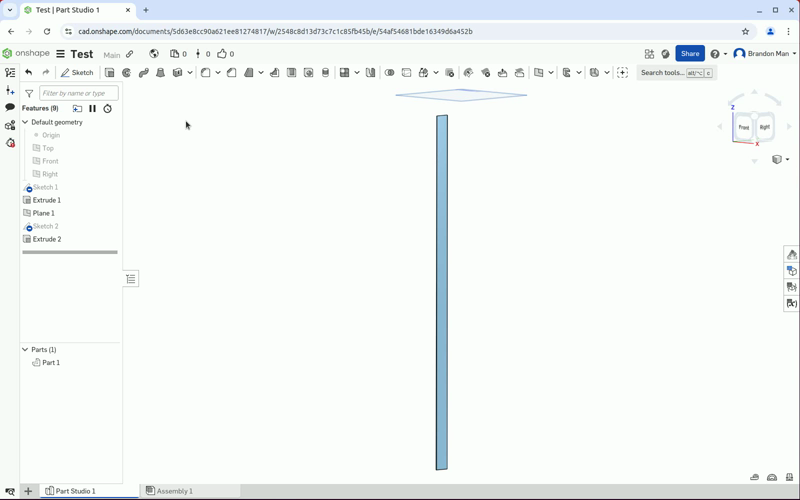
key(down, 3)
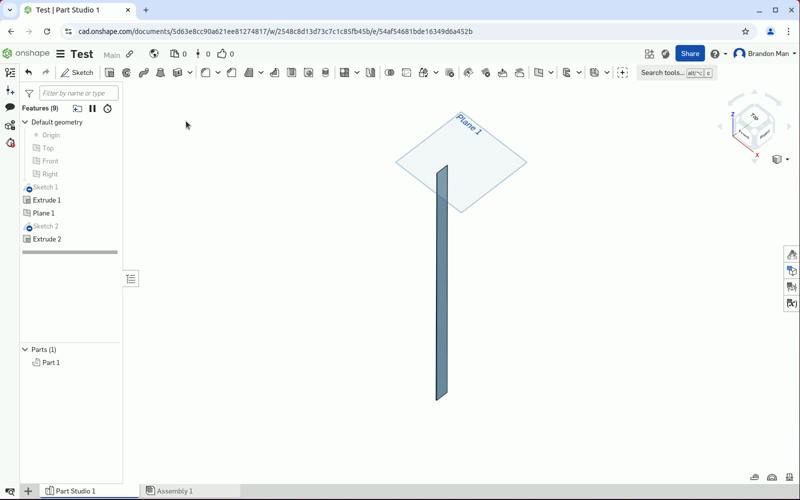
mouse_move(73, 189)
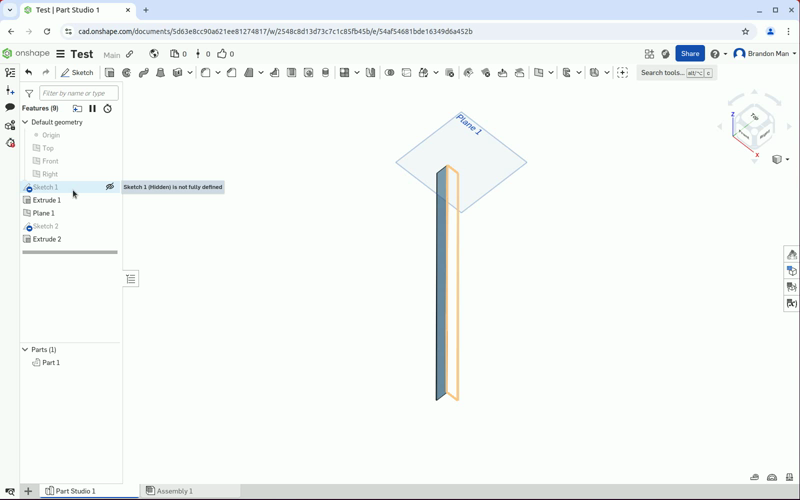
click(73, 189)